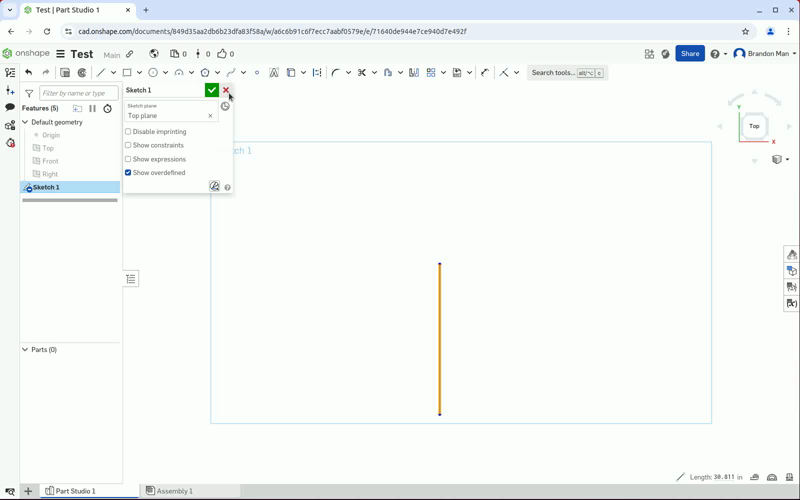
key(shift+h)
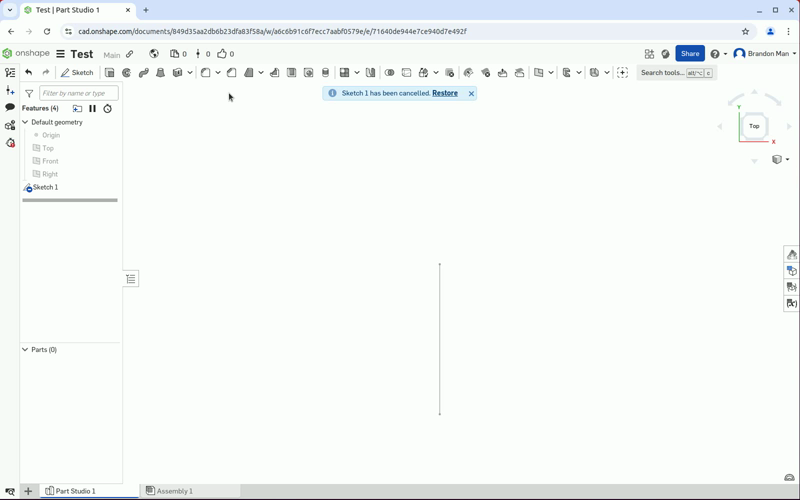
mouse_move(73, 352)
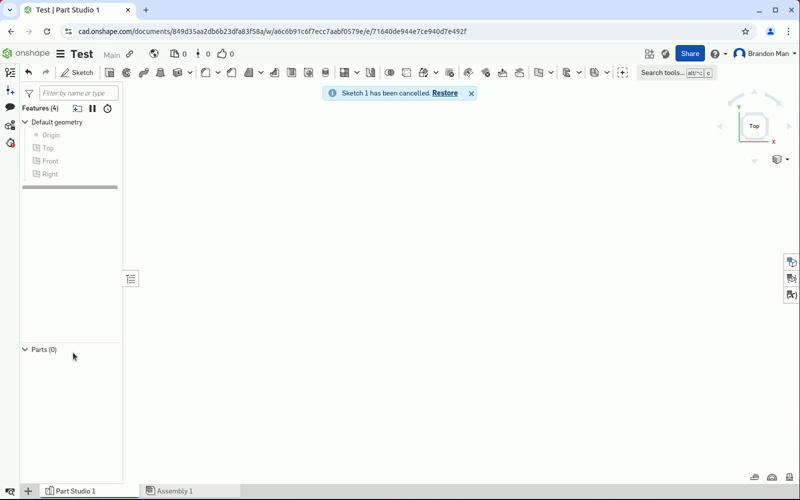
key(y)
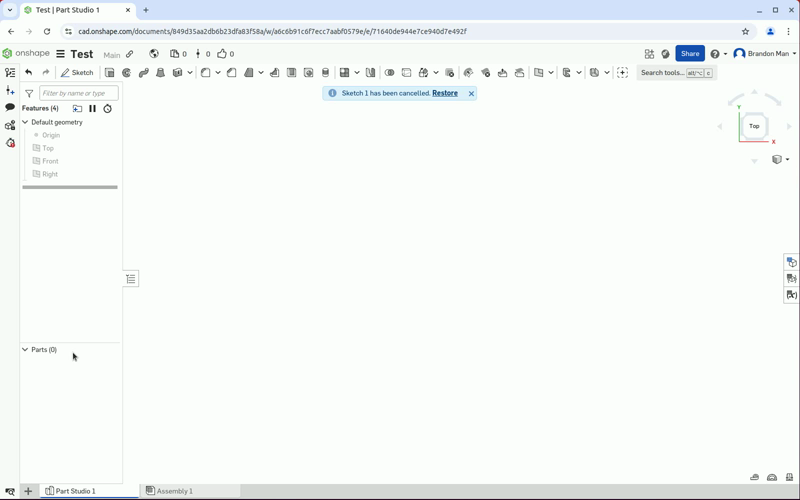
key(shift+p)
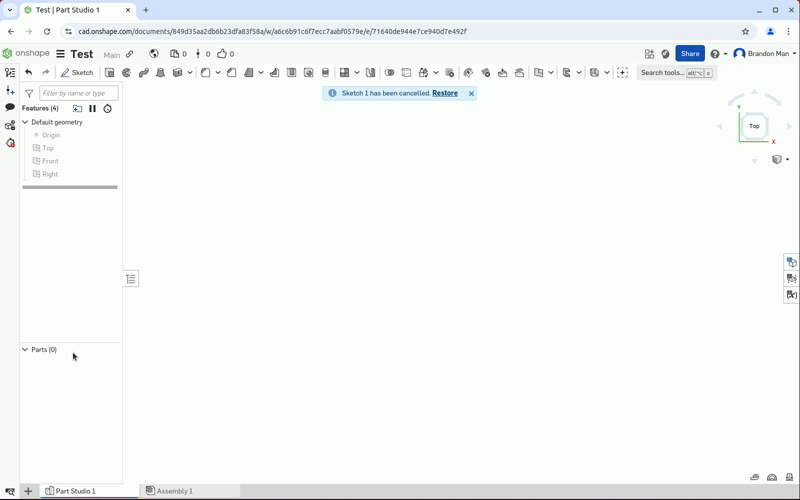
key(space)
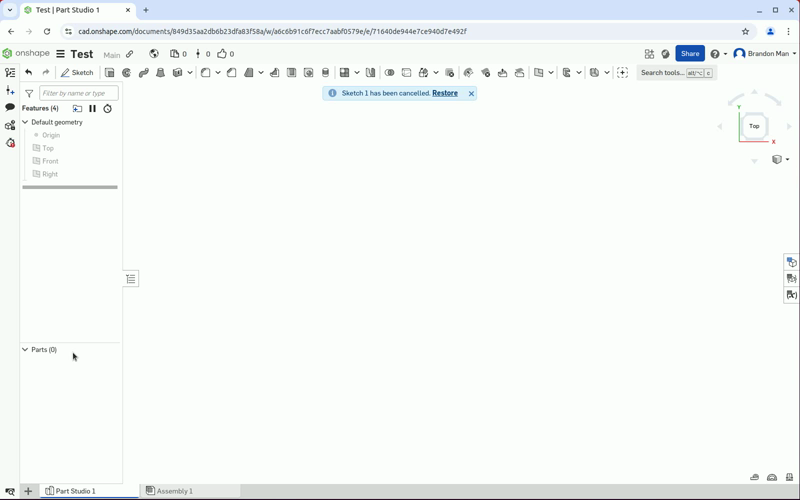
key_down(shift)
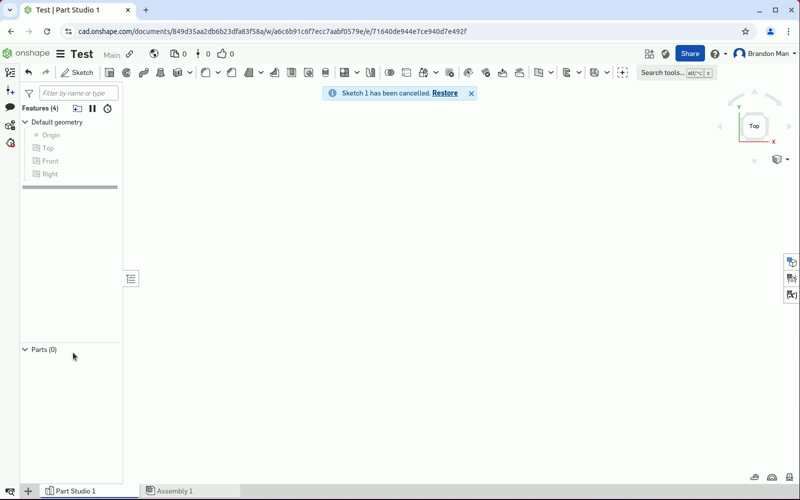
key(up)
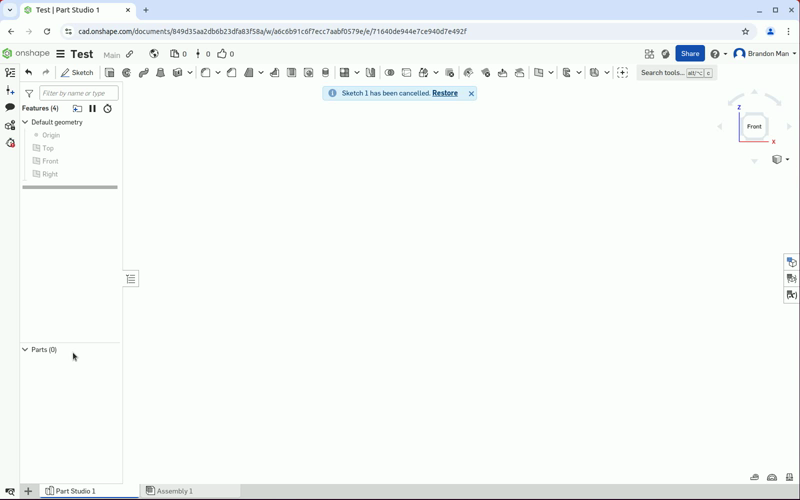
key_up(shift)
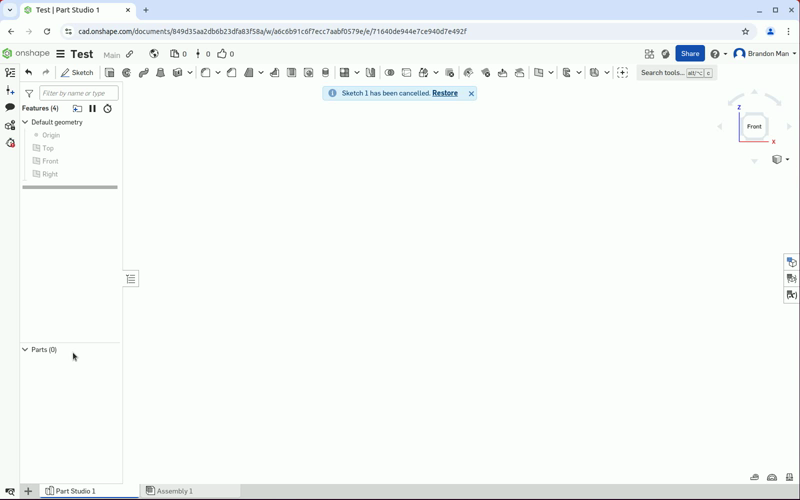
mouse_move(73, 352)
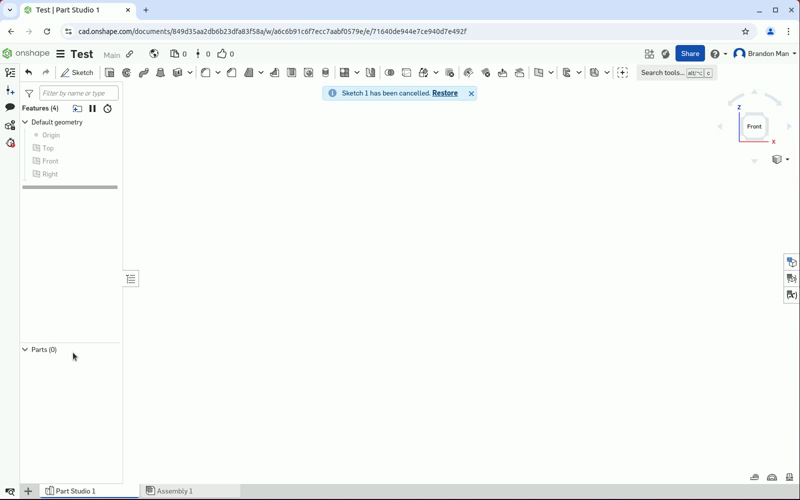
key(shift+y)
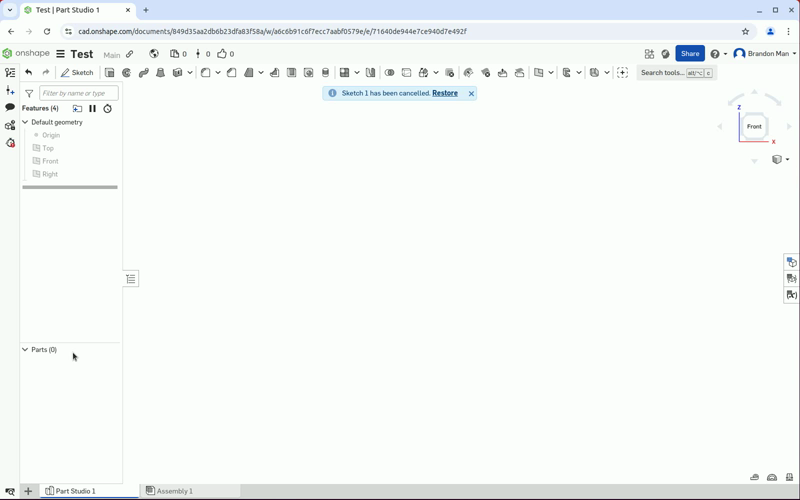
key(shift+s)
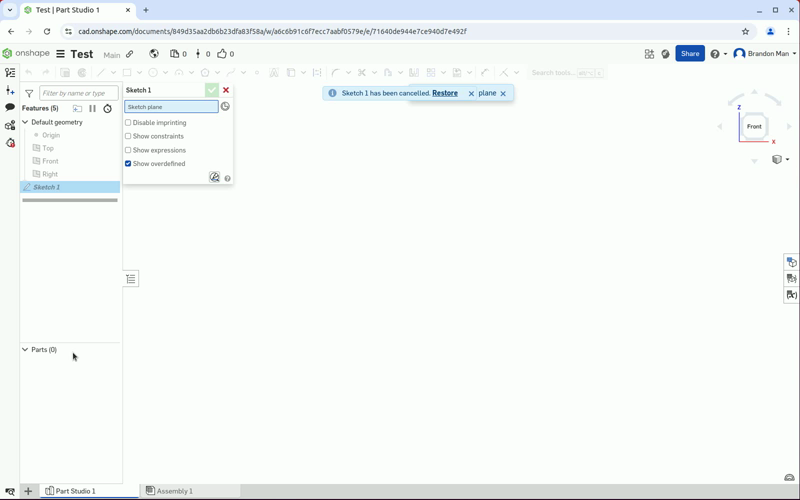
mouse_move(73, 163)
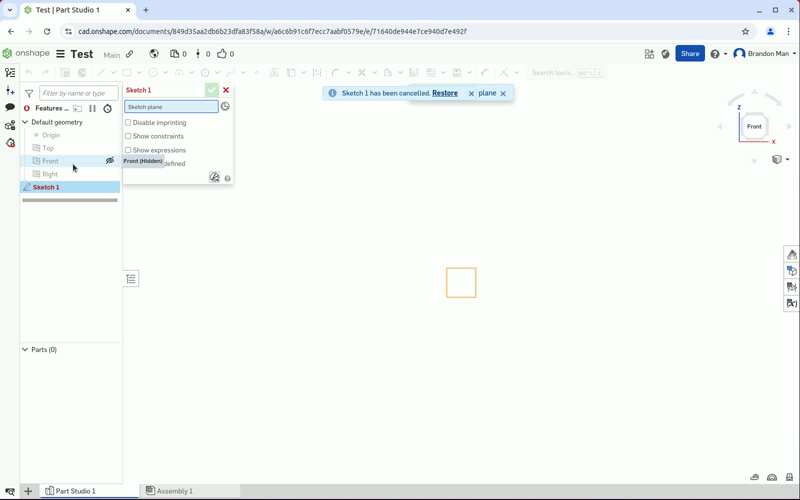
click(73, 163)
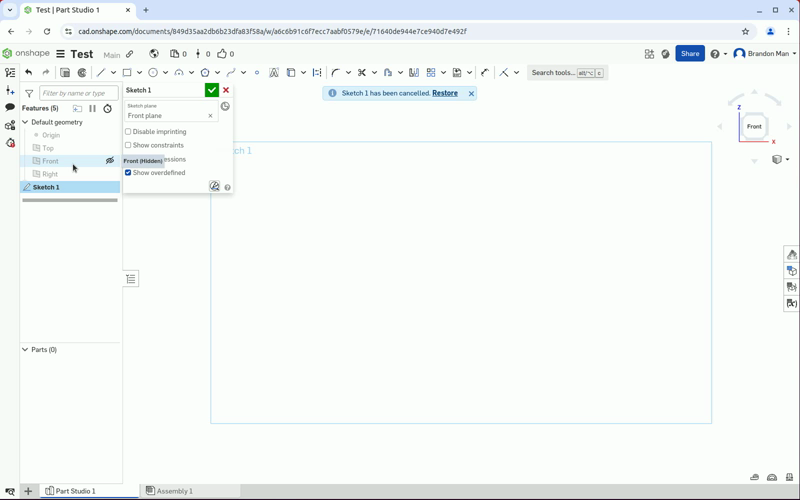
mouse_move(73, 352)
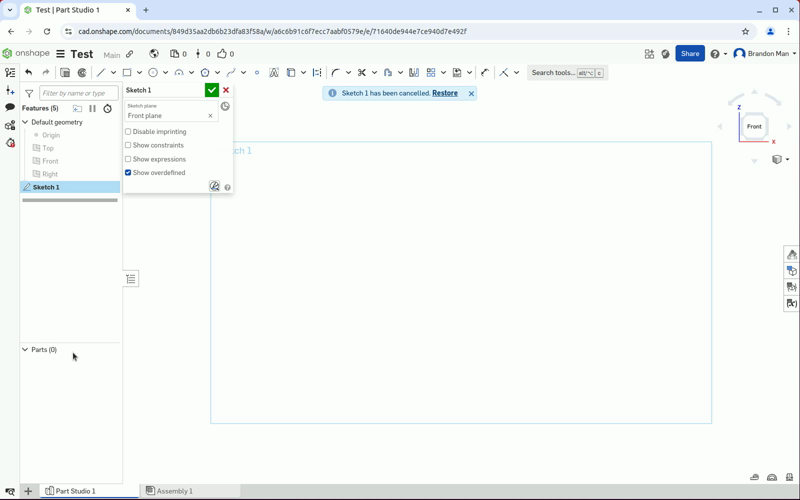
key(y)
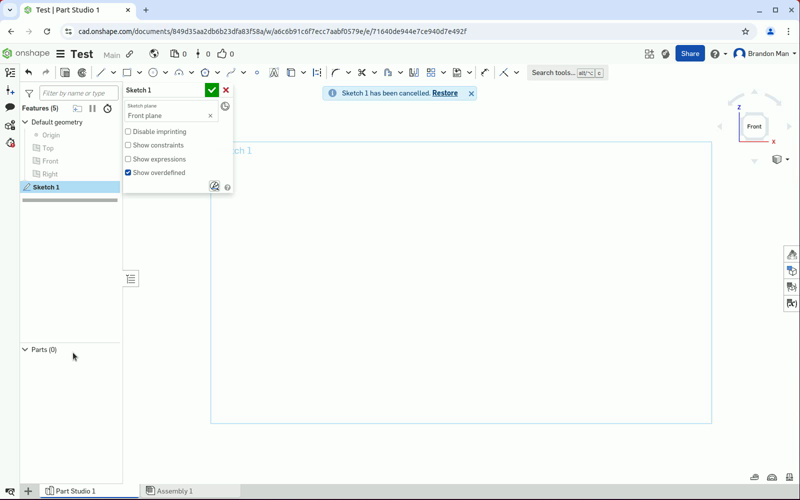
key(a)
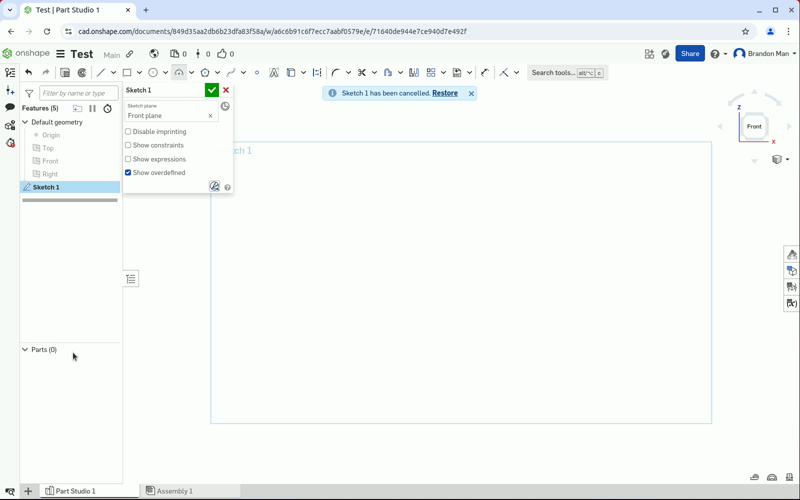
key_down(shift)
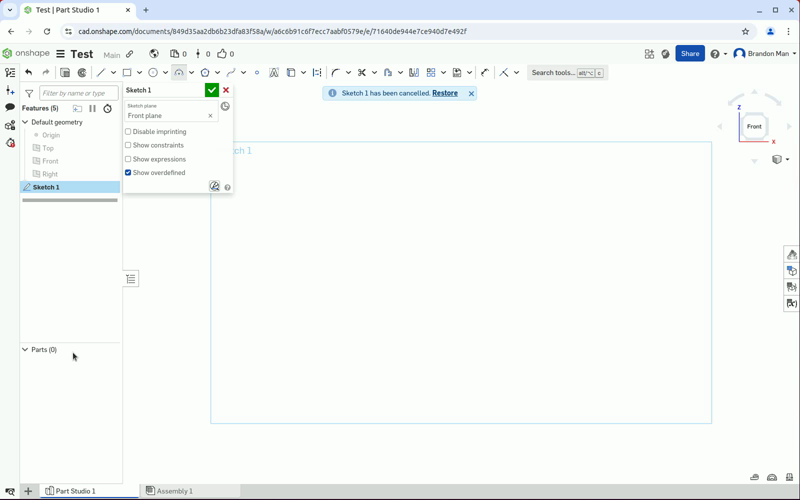
mouse_move(362, 262)
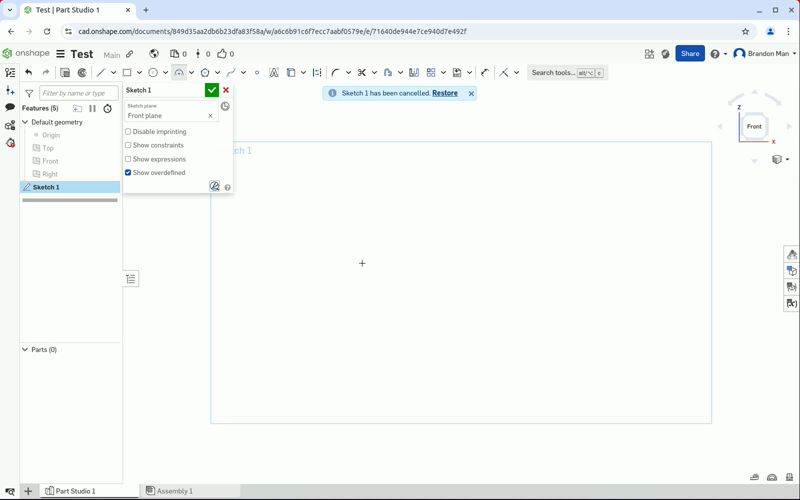
click(362, 262)
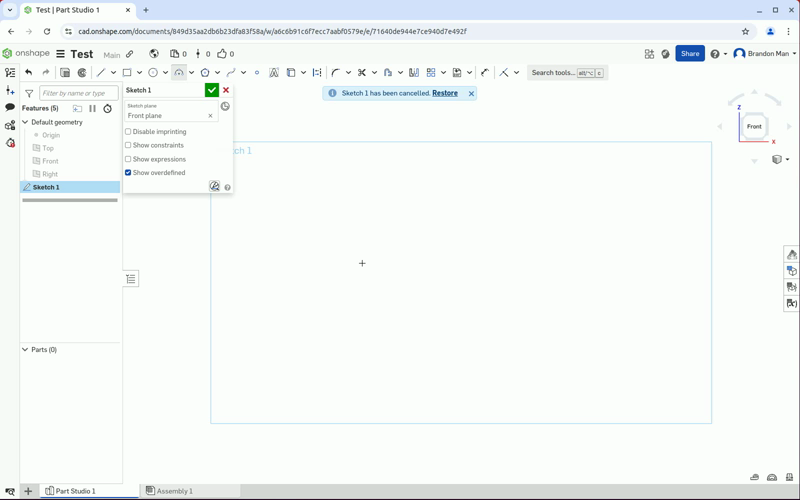
key_up(shift)
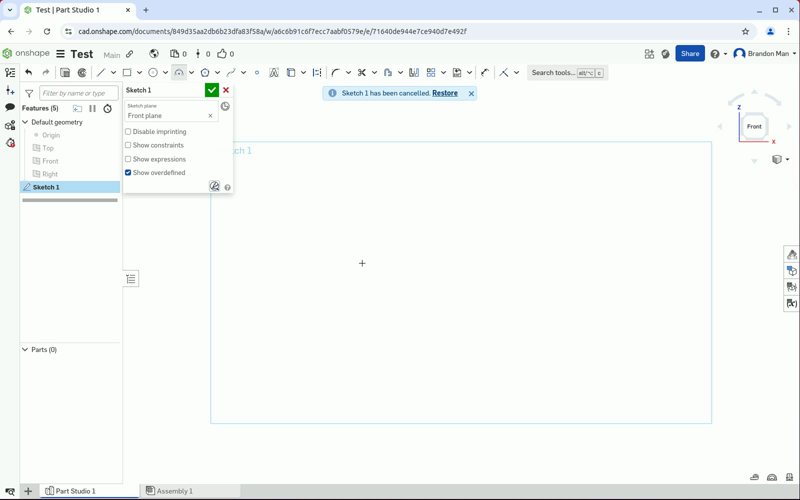
key_down(shift)
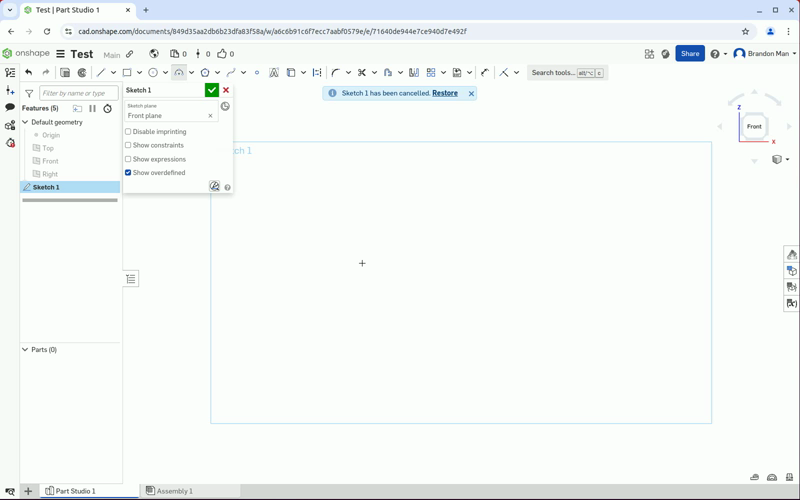
mouse_move(383, 268)
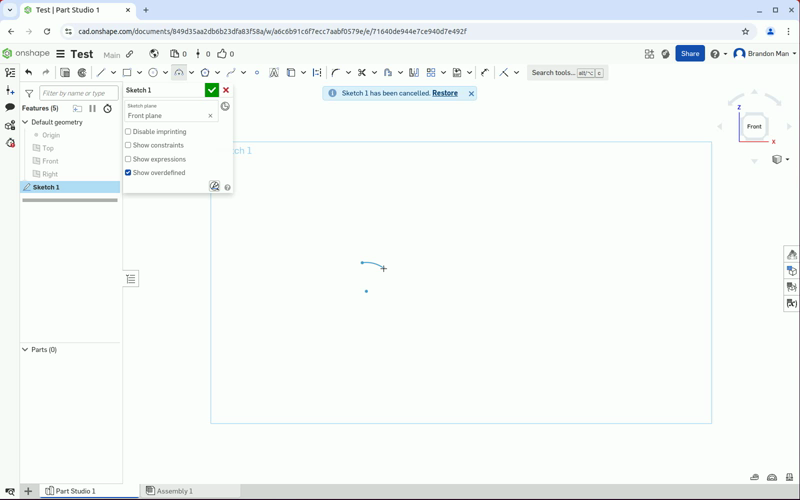
click(383, 268)
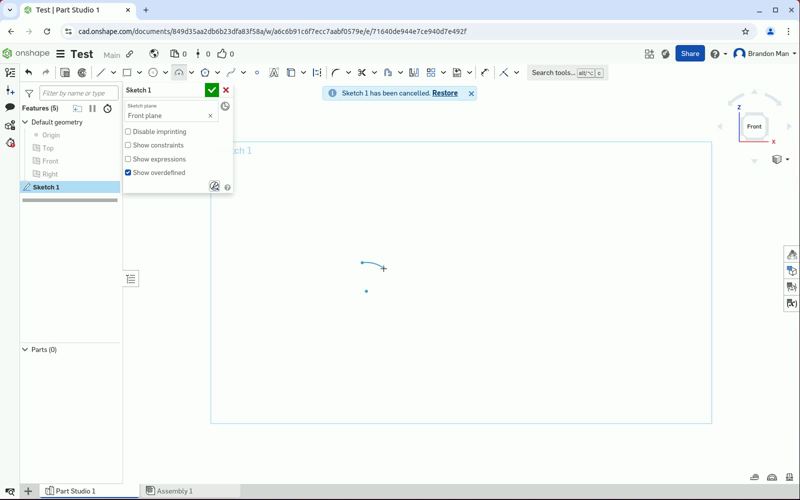
mouse_move(373, 261)
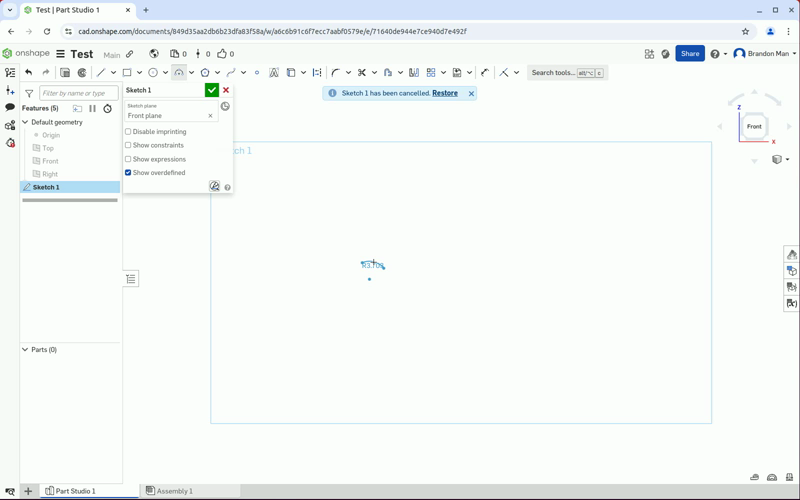
click(373, 261)
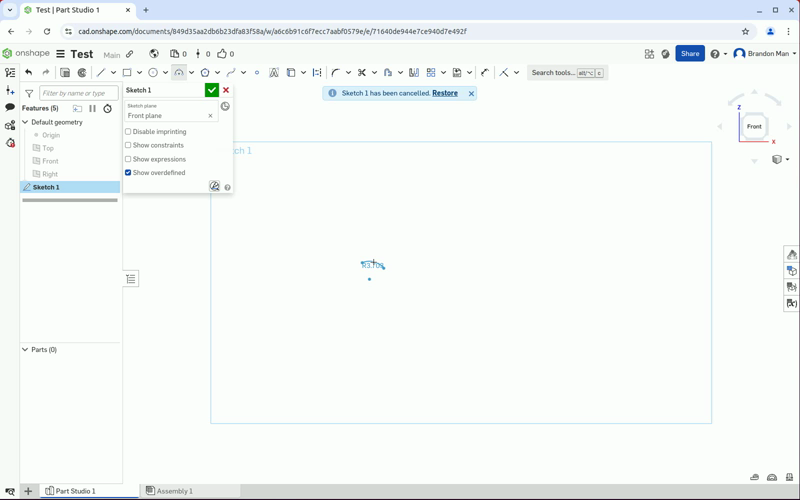
key_up(shift)
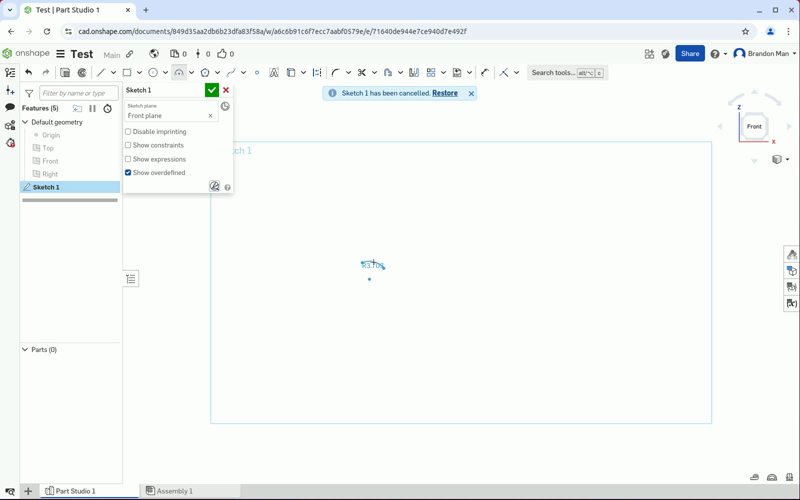
mouse_move(383, 268)
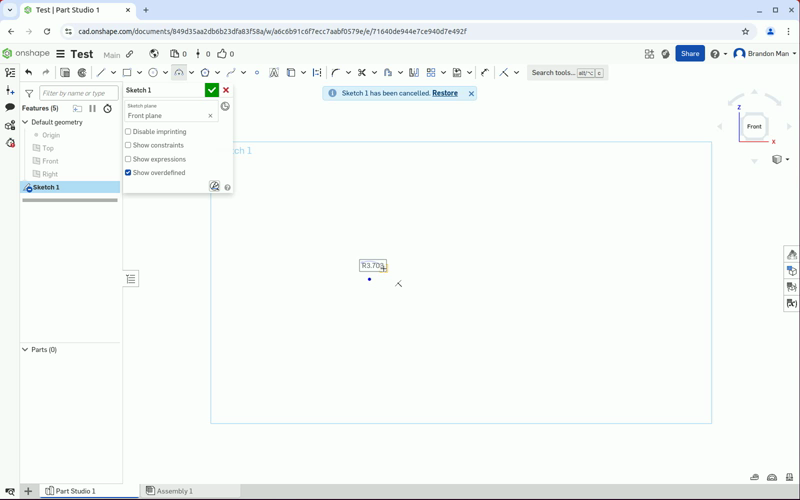
click(383, 268)
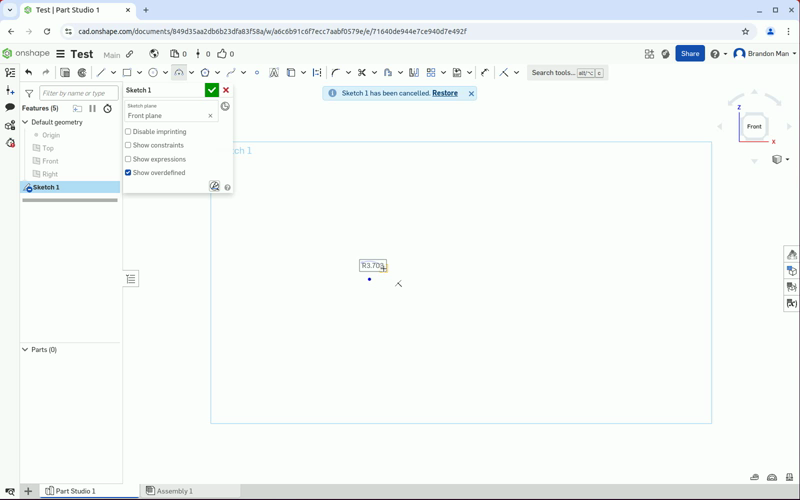
key_down(shift)
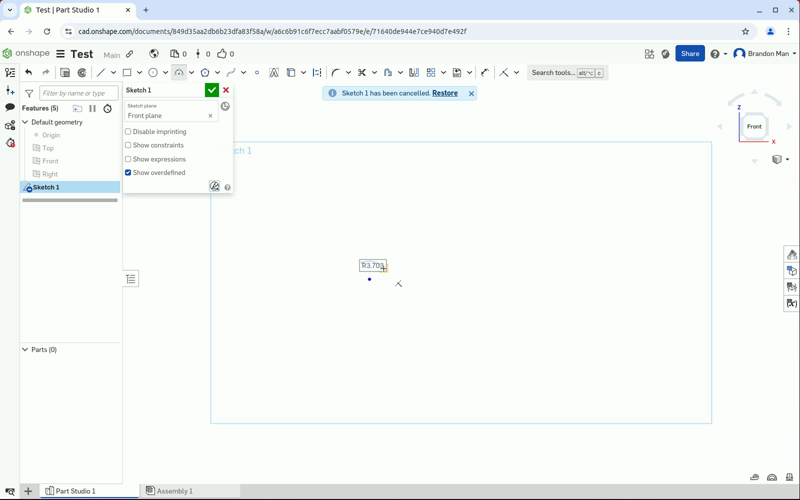
mouse_move(423, 230)
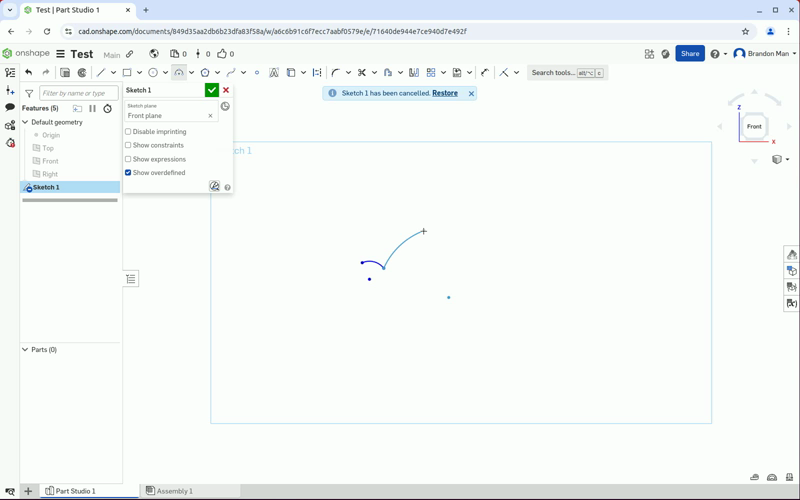
click(423, 230)
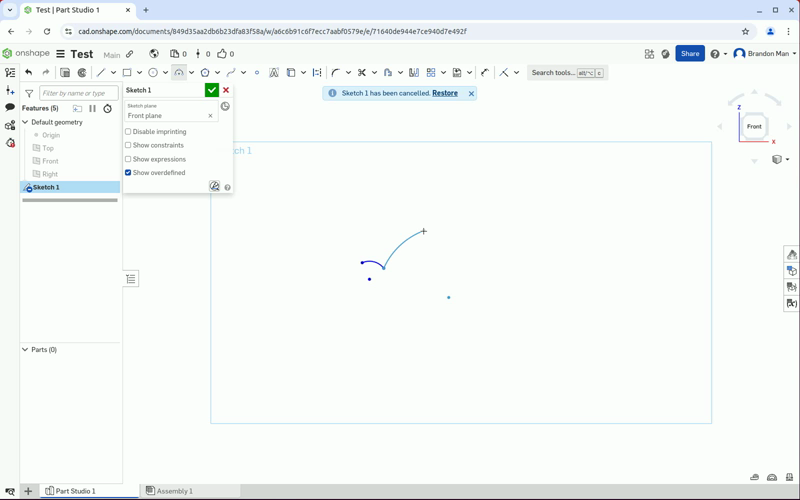
mouse_move(399, 244)
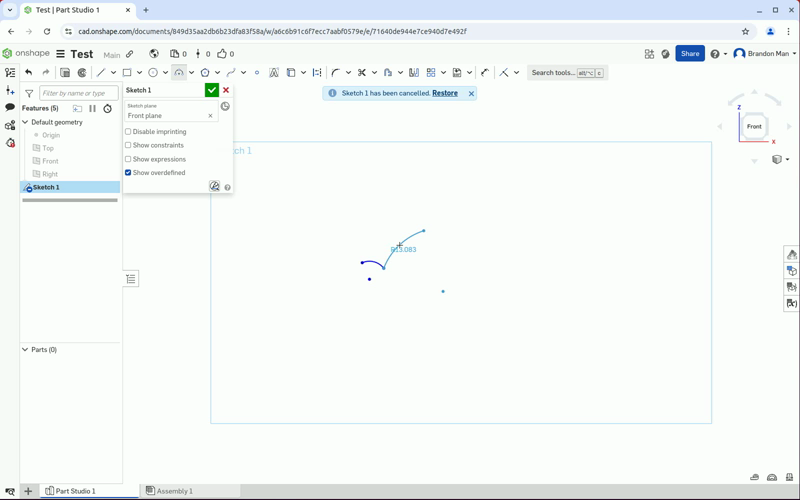
click(399, 244)
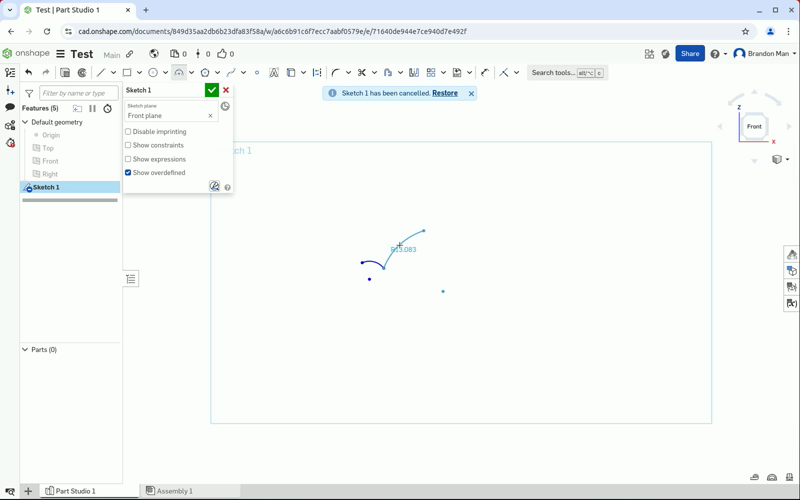
key_up(shift)
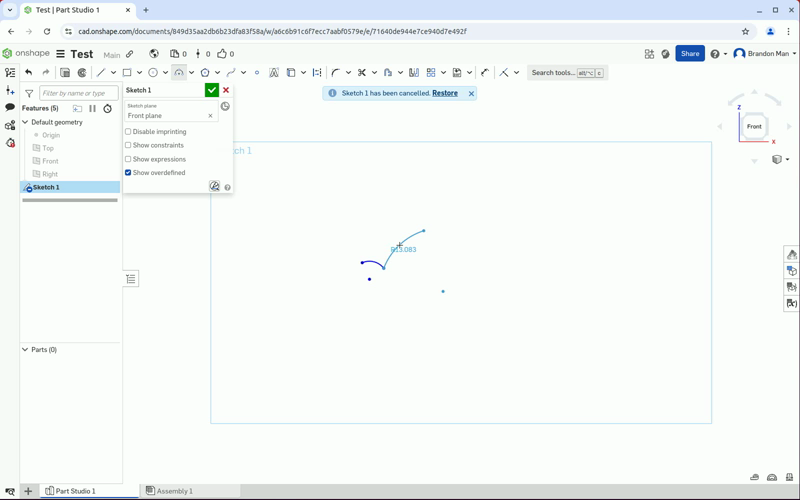
mouse_move(423, 230)
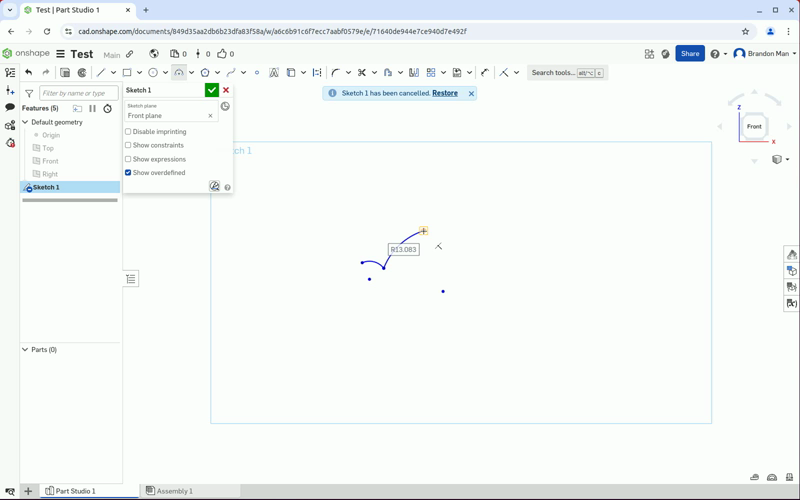
click(423, 230)
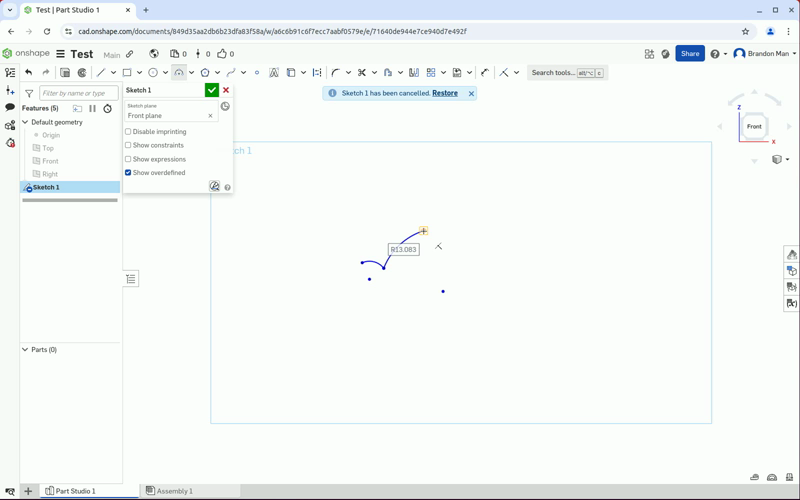
key_down(shift)
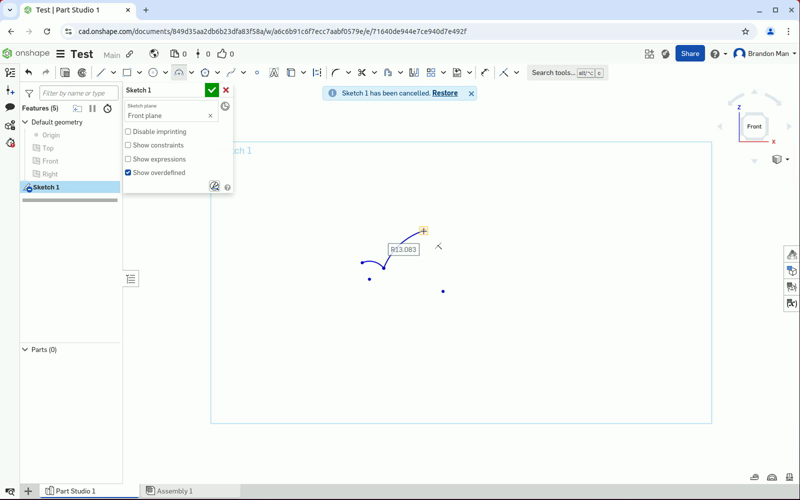
mouse_move(417, 210)
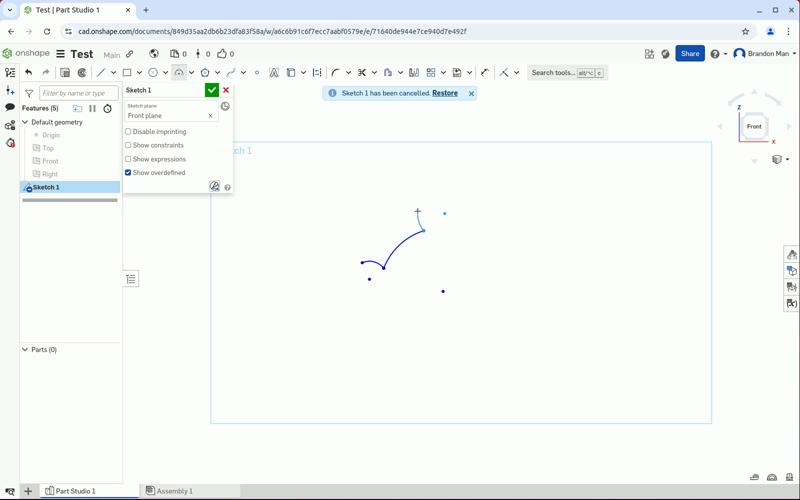
click(417, 210)
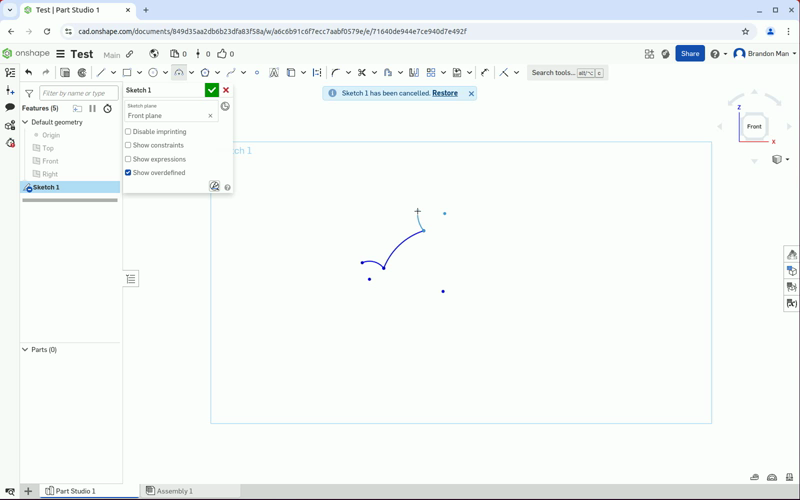
mouse_move(412, 222)
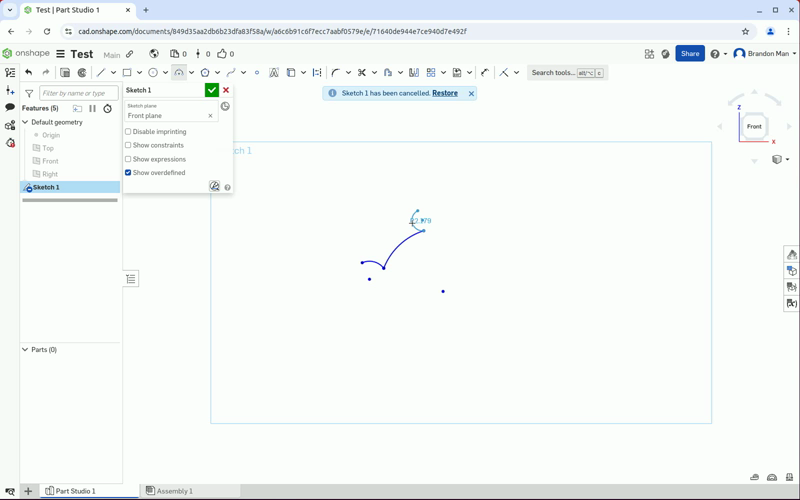
click(412, 222)
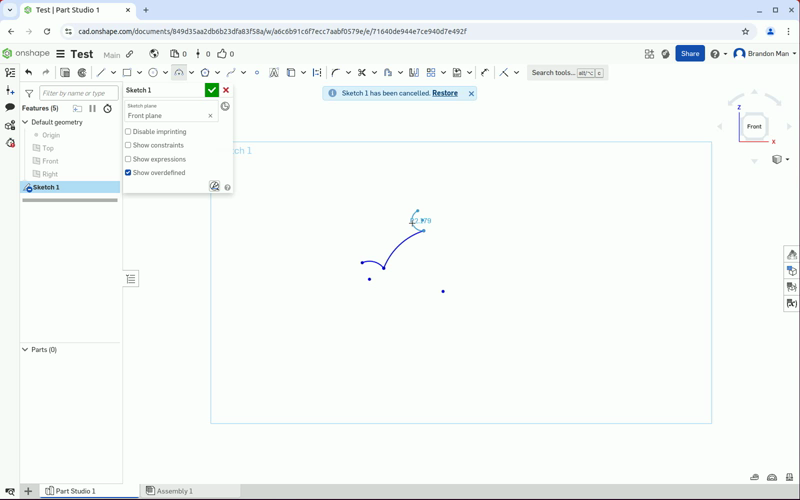
key_up(shift)
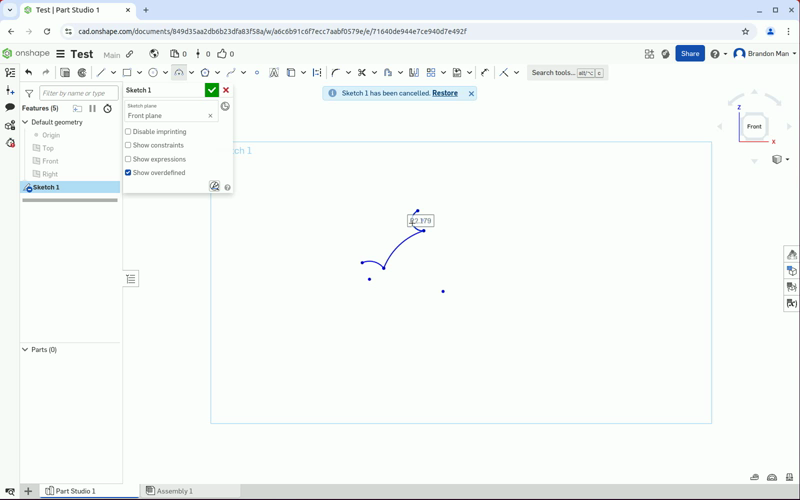
mouse_move(417, 210)
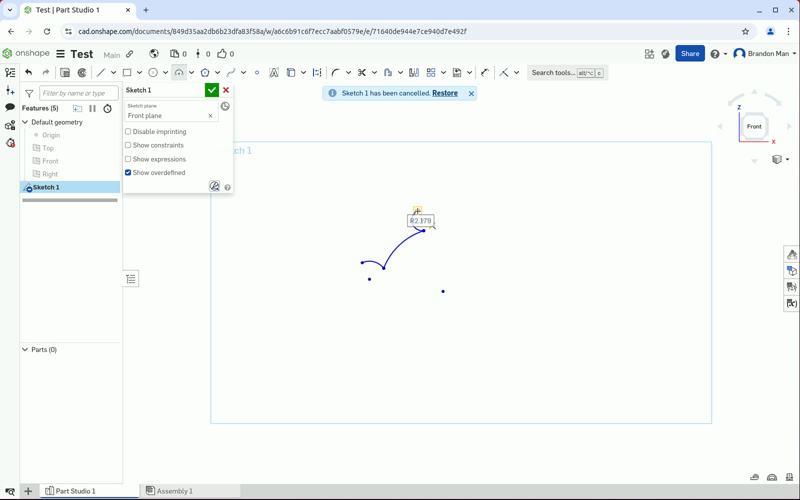
click(417, 210)
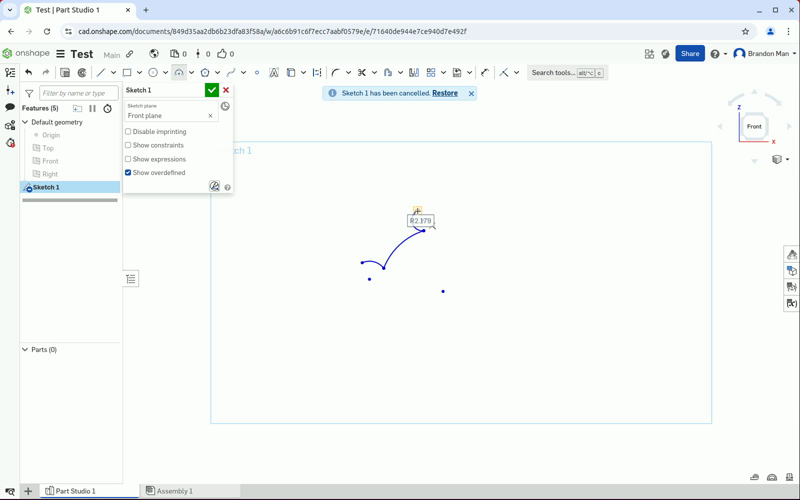
mouse_move(362, 262)
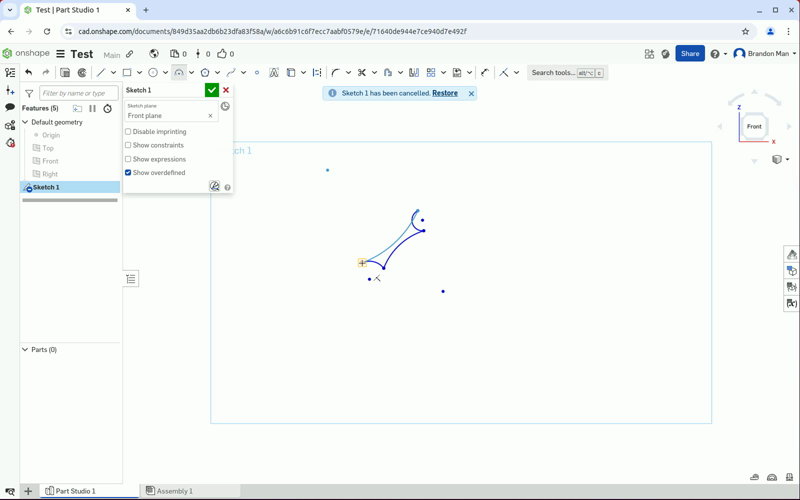
click(362, 262)
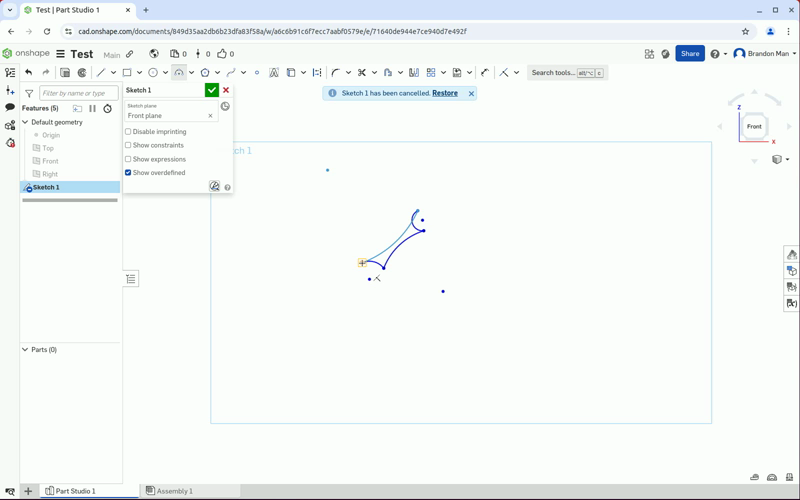
key_down(shift)
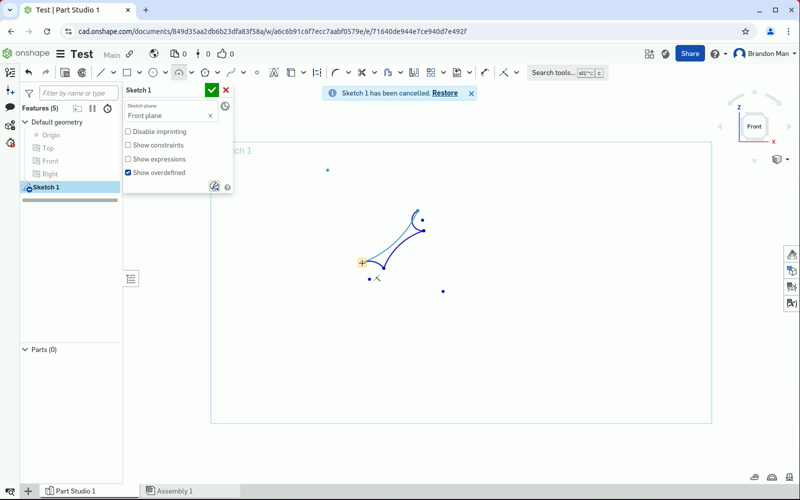
mouse_move(383, 230)
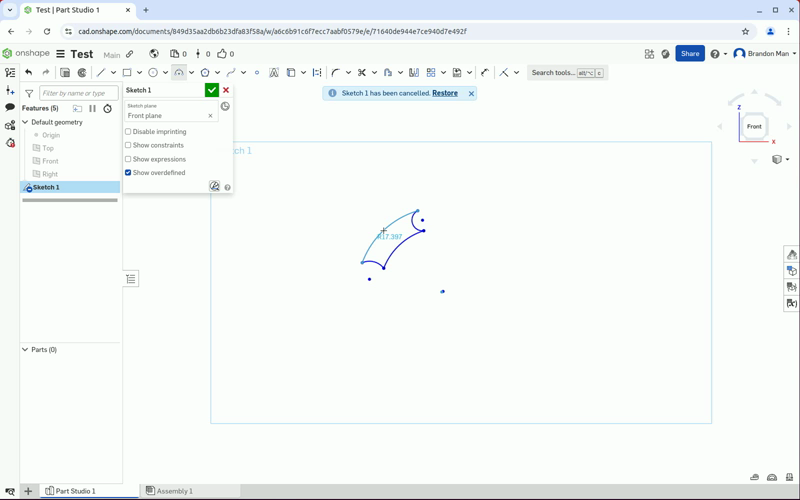
click(383, 230)
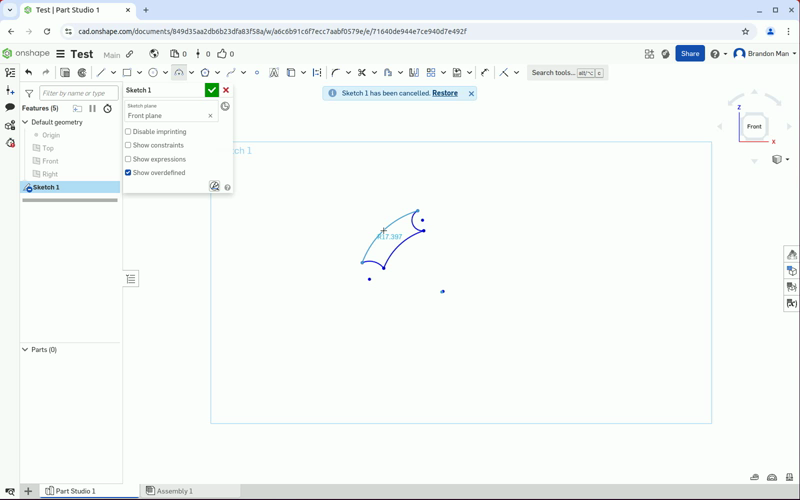
key_up(shift)
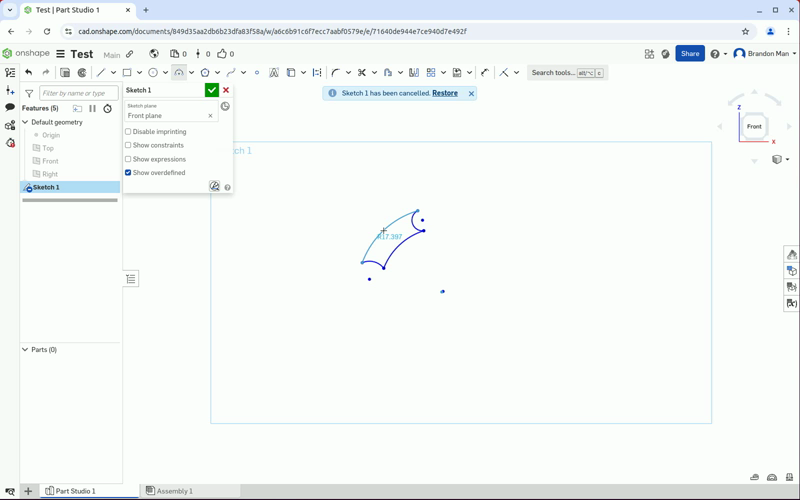
key(esc)
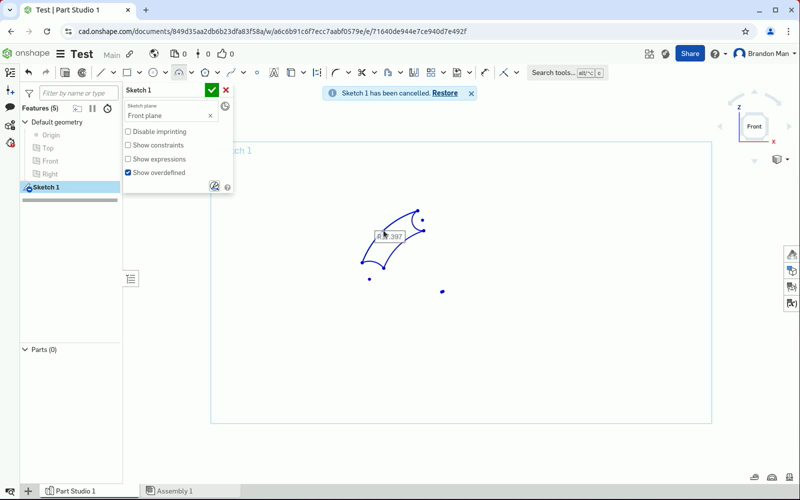
mouse_move(400, 222)
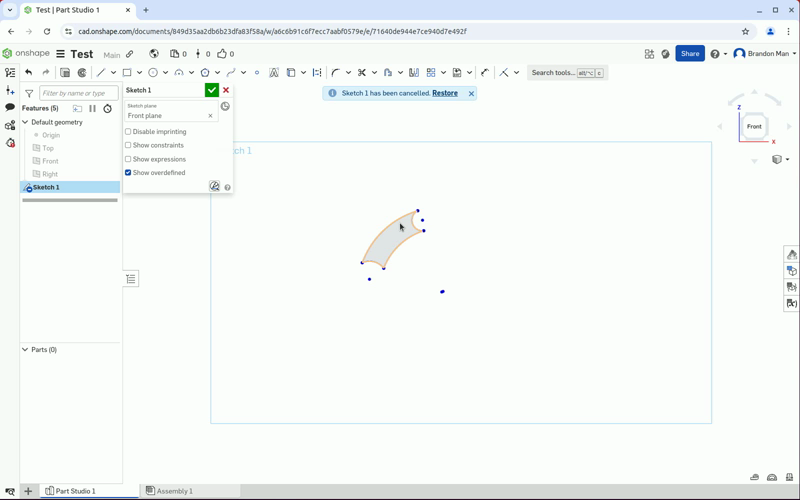
scroll(6)
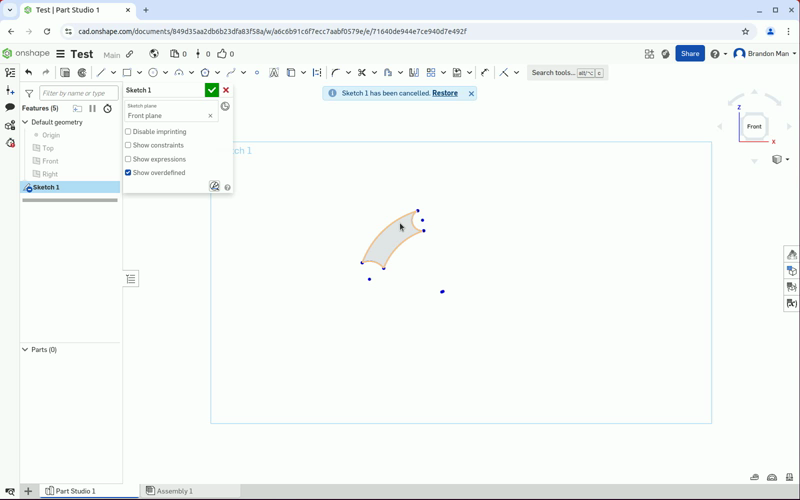
scroll(6)
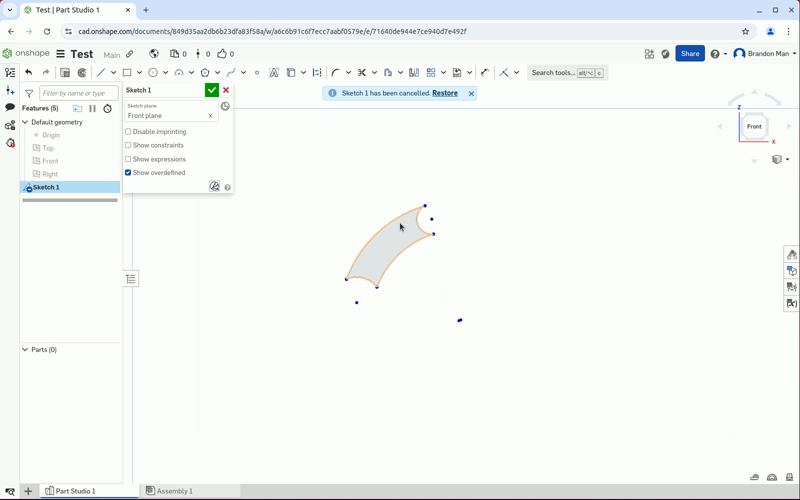
scroll(6)
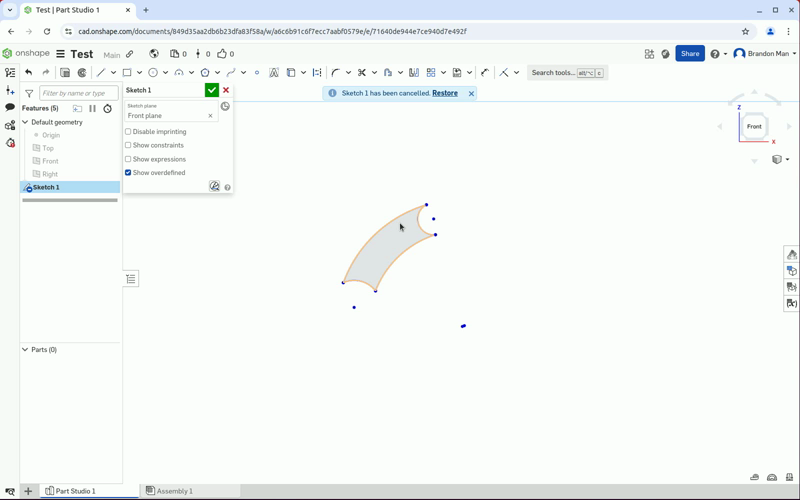
scroll(6)
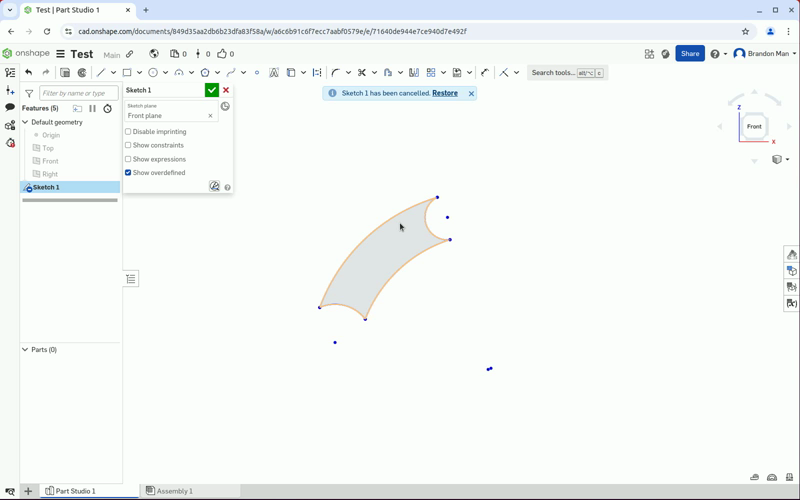
scroll(6)
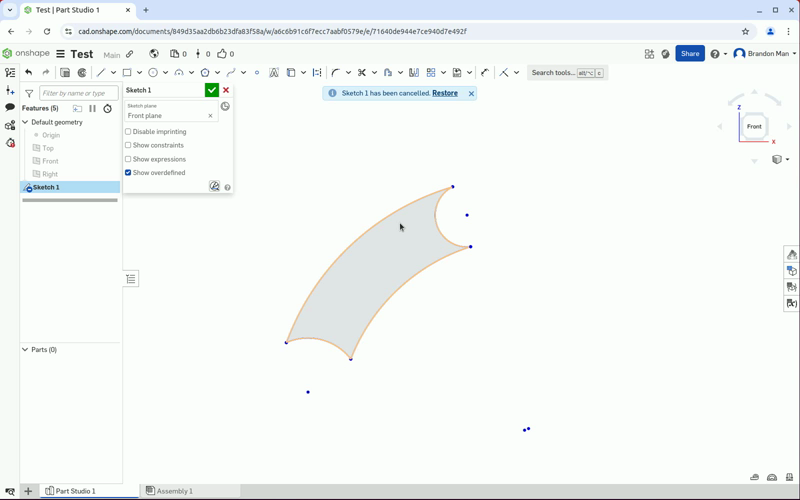
scroll(6)
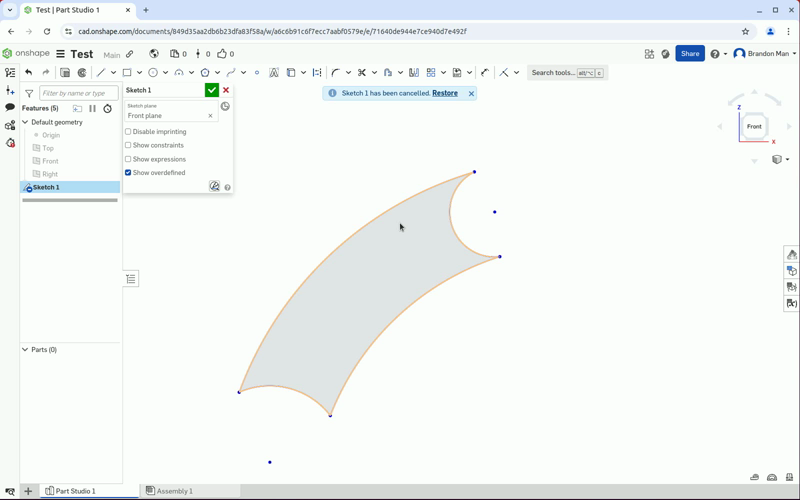
scroll(6)
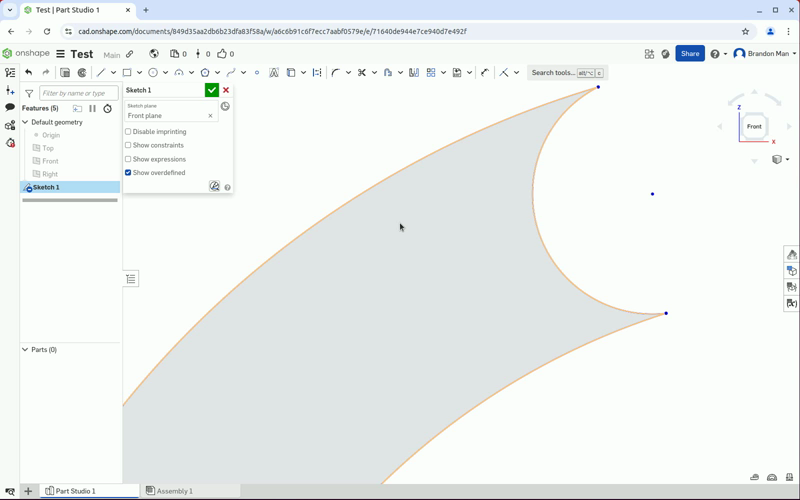
click(400, 222)
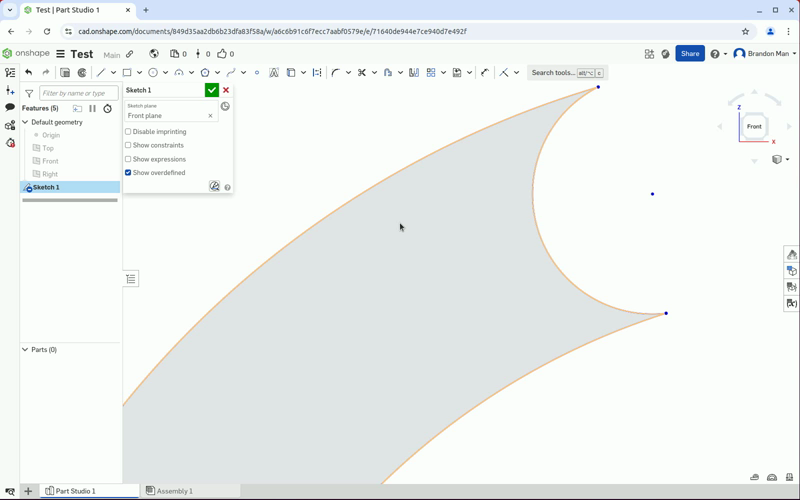
scroll(-6)
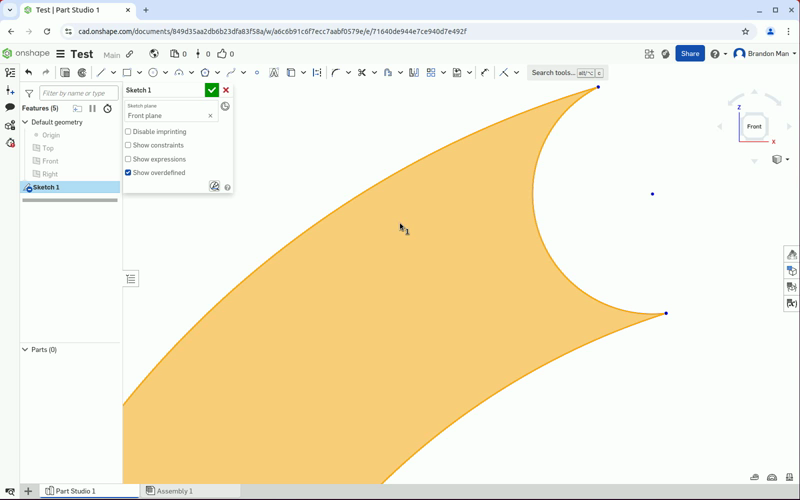
scroll(-6)
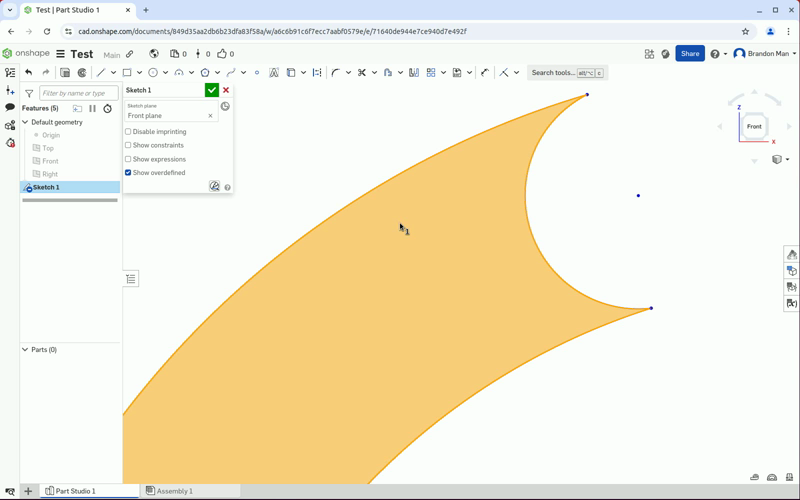
scroll(-6)
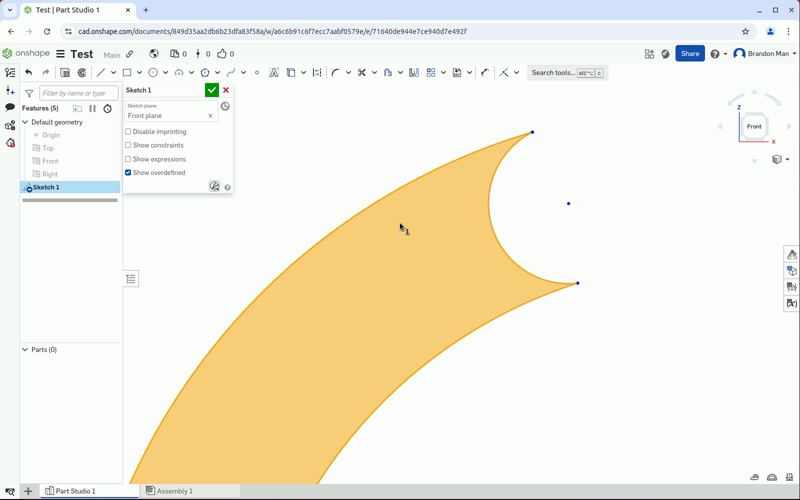
scroll(-6)
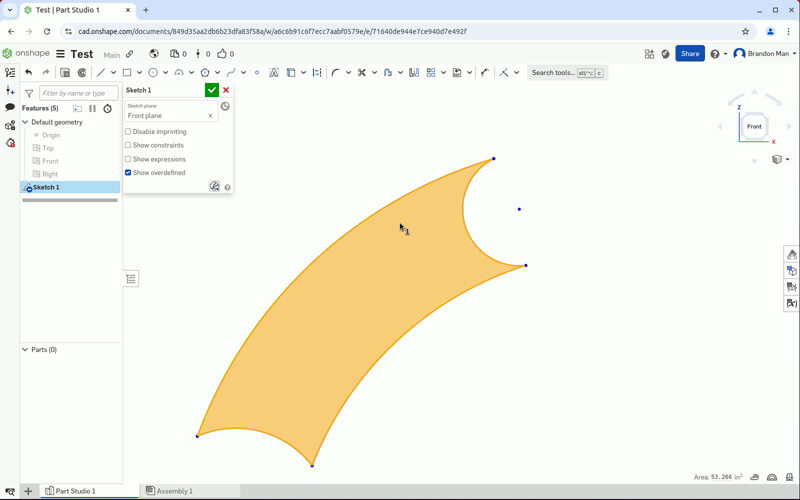
scroll(-6)
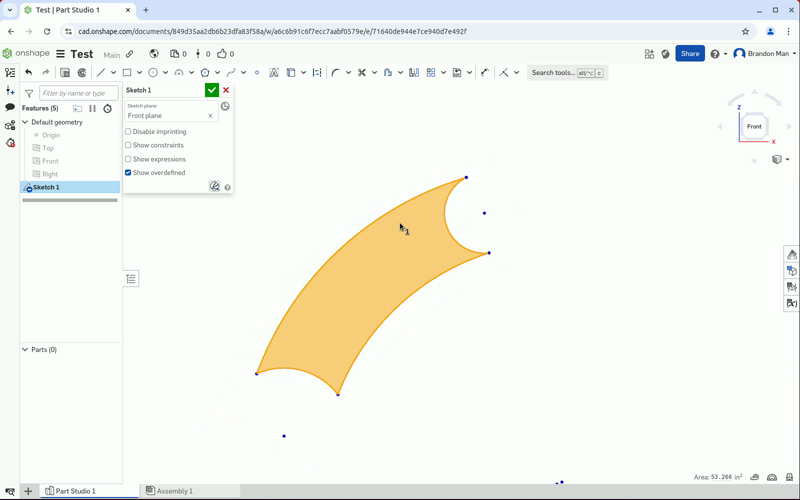
scroll(-6)
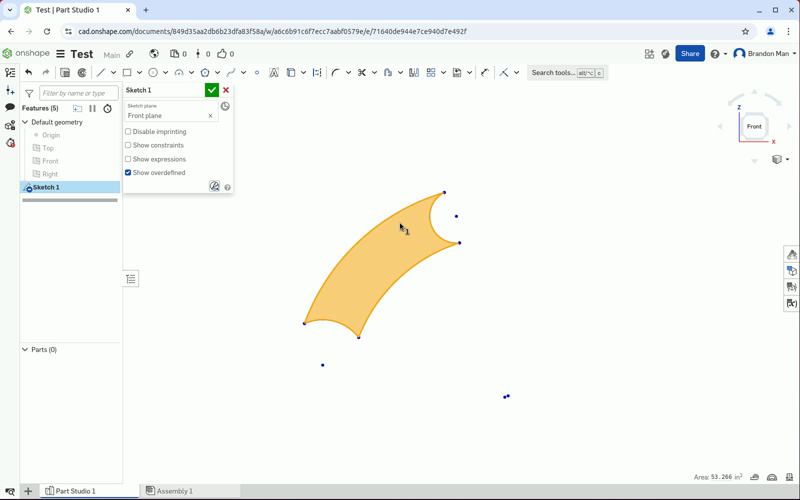
scroll(-6)
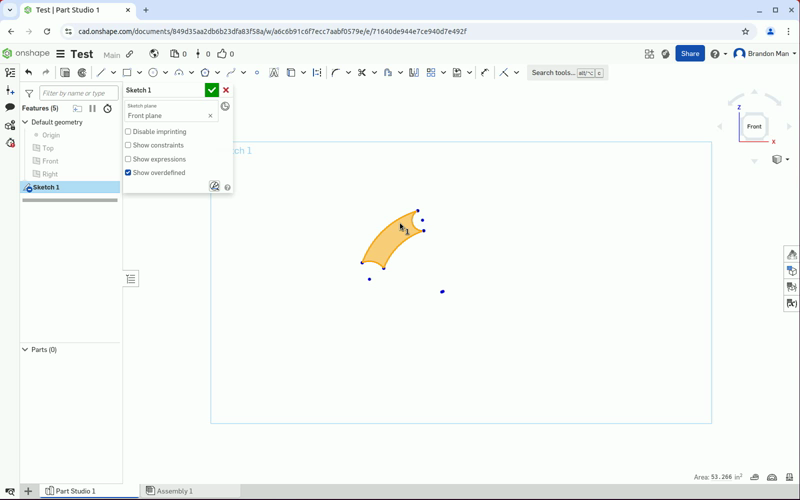
mouse_move(73, 352)
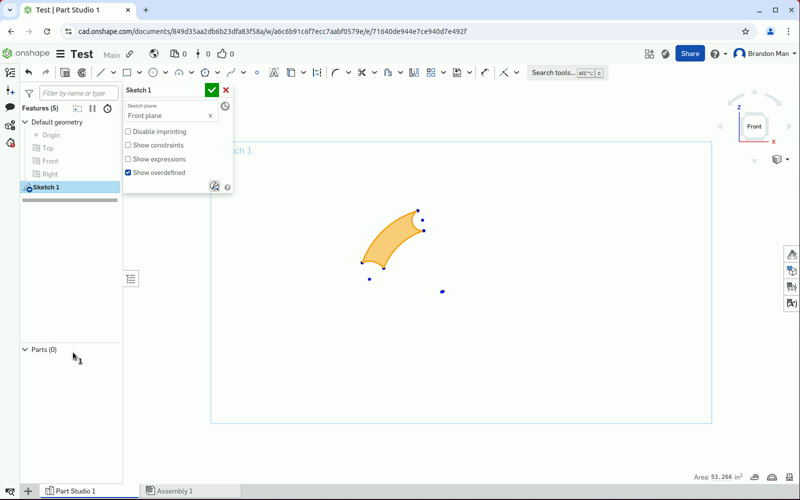
key(shift+y)
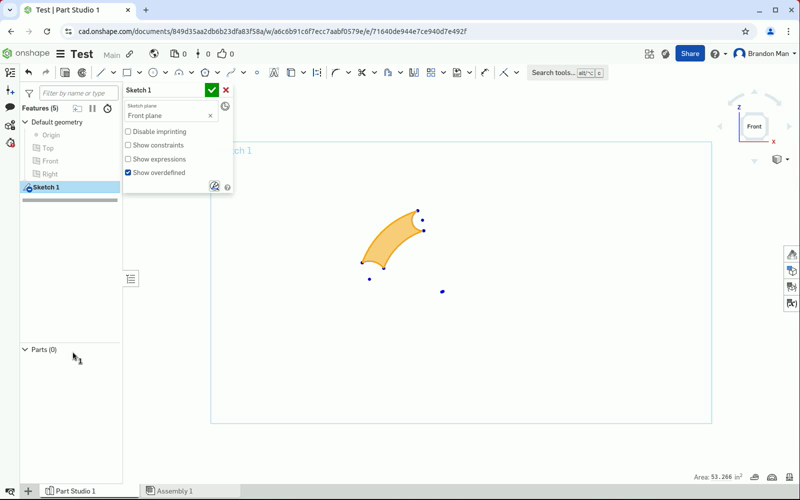
key(shift+e)
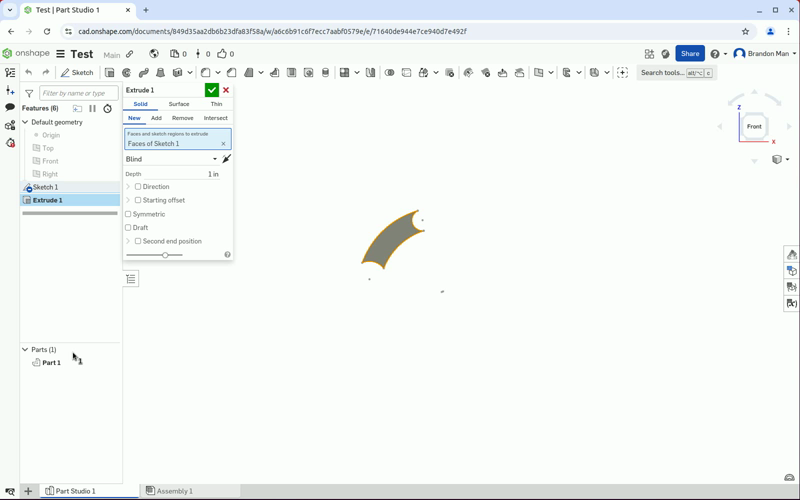
mouse_move(143, 106)
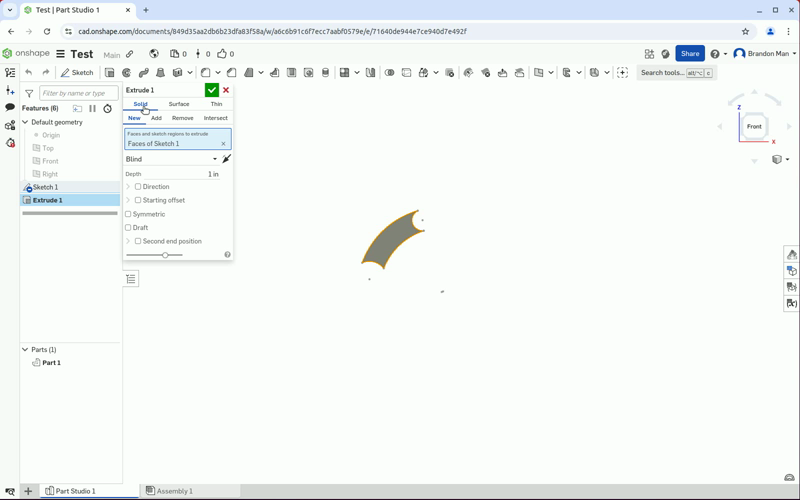
click(143, 106)
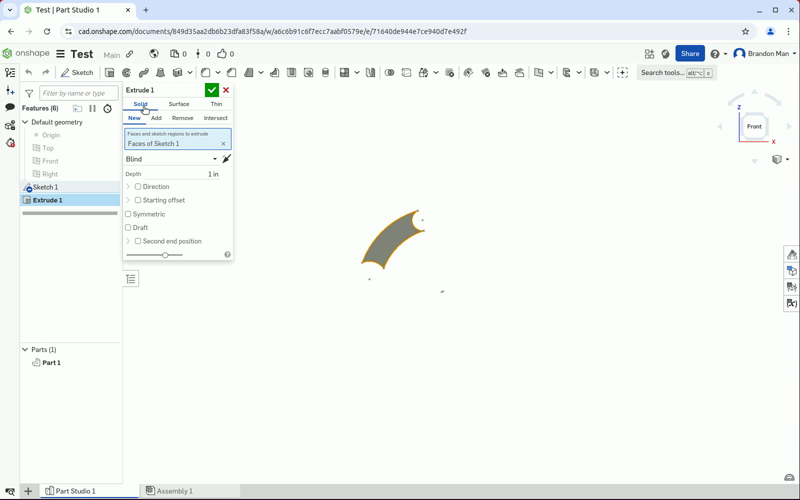
mouse_move(137, 120)
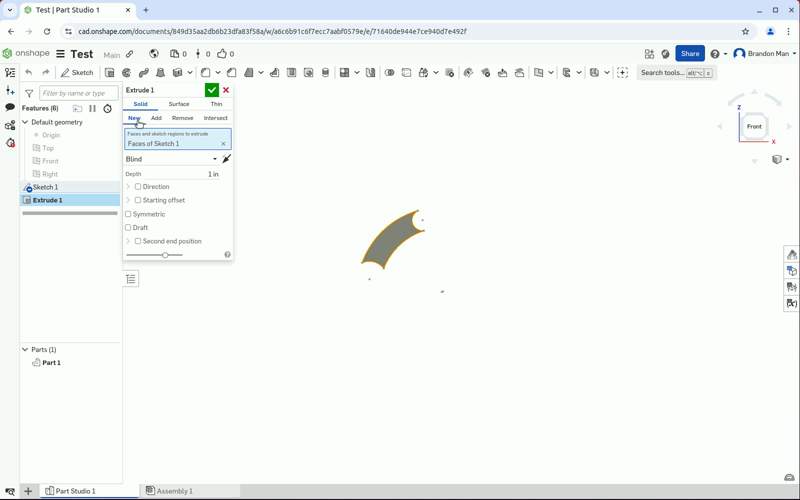
click(137, 120)
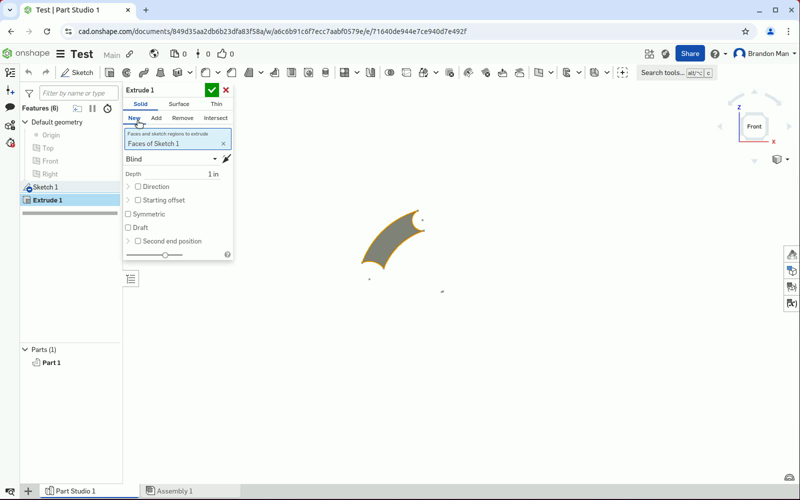
key(tab, 4)
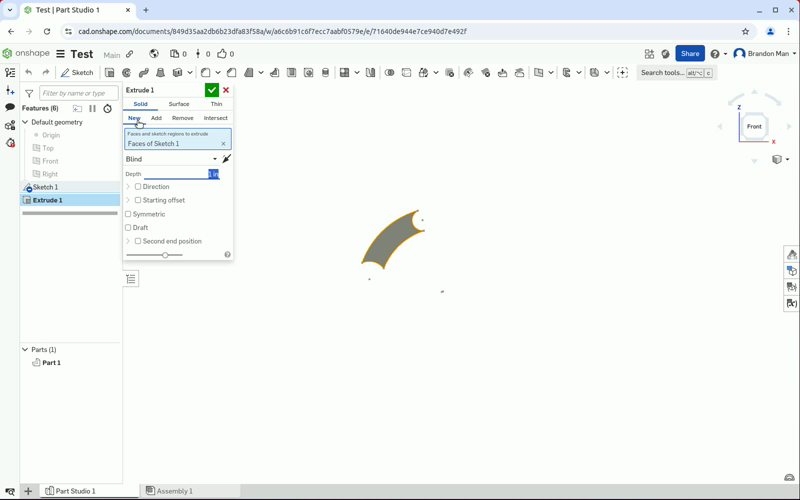
text(1.926)
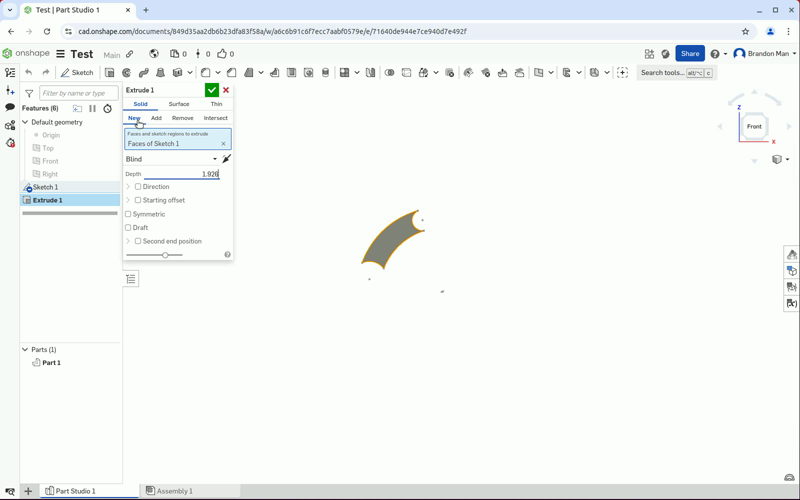
key(tab, 3)
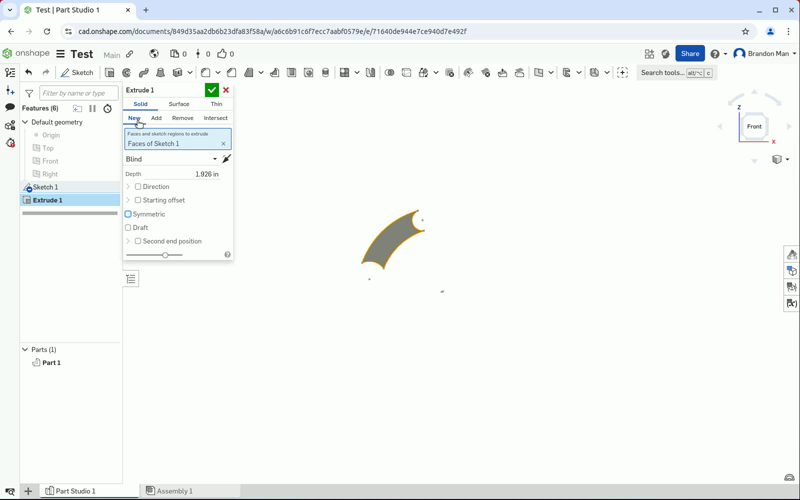
key(space)
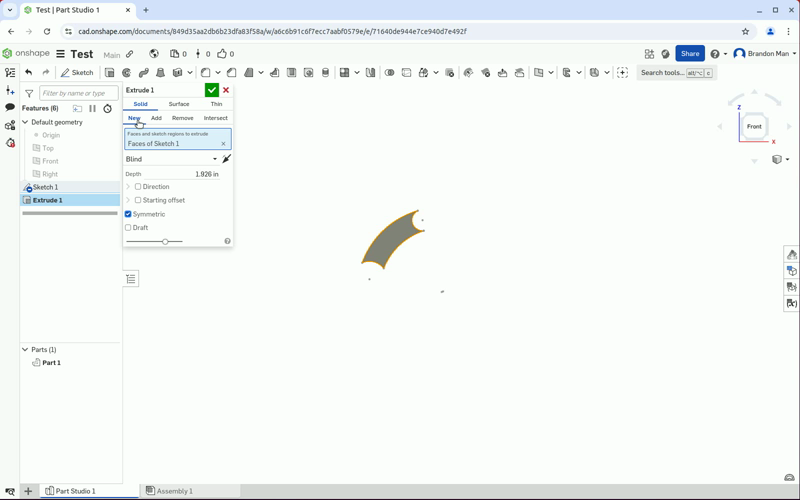
key(enter)
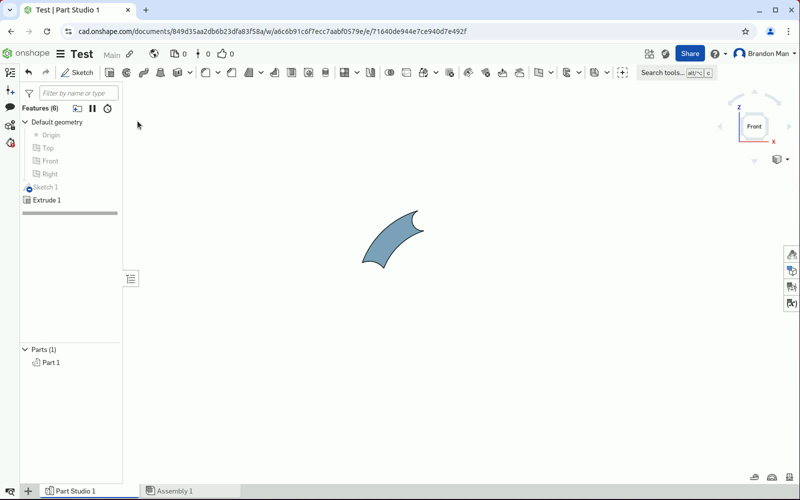
key(shift+h)
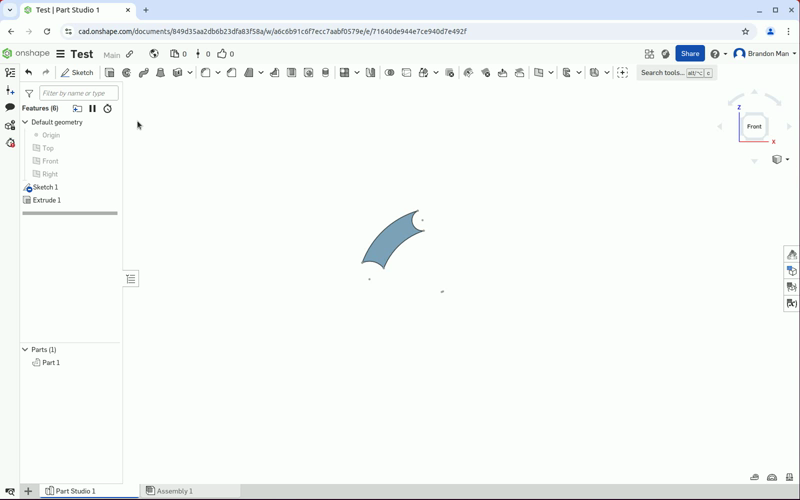
key(shift+h)
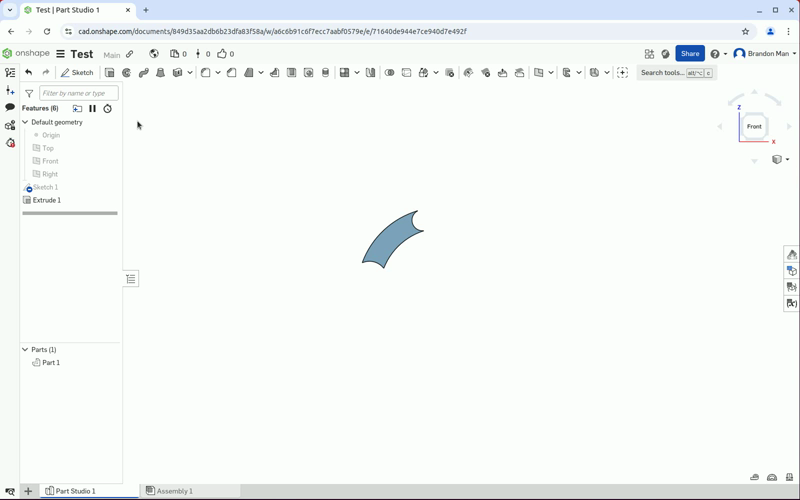
mouse_move(73, 189)
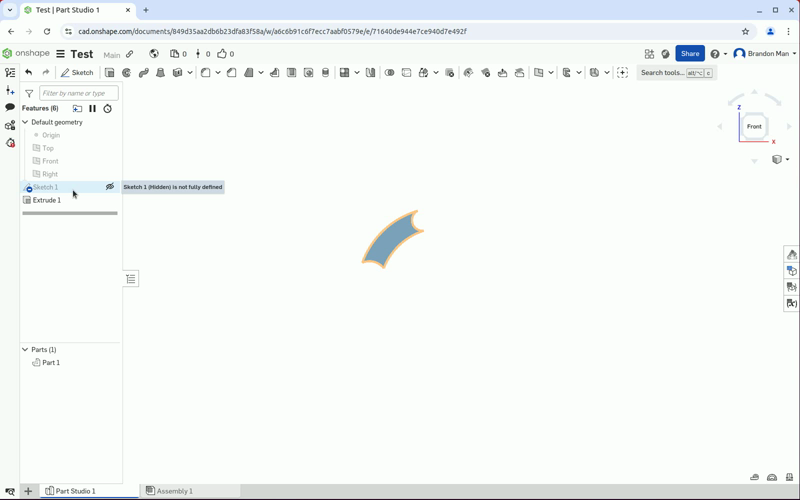
click(73, 189)
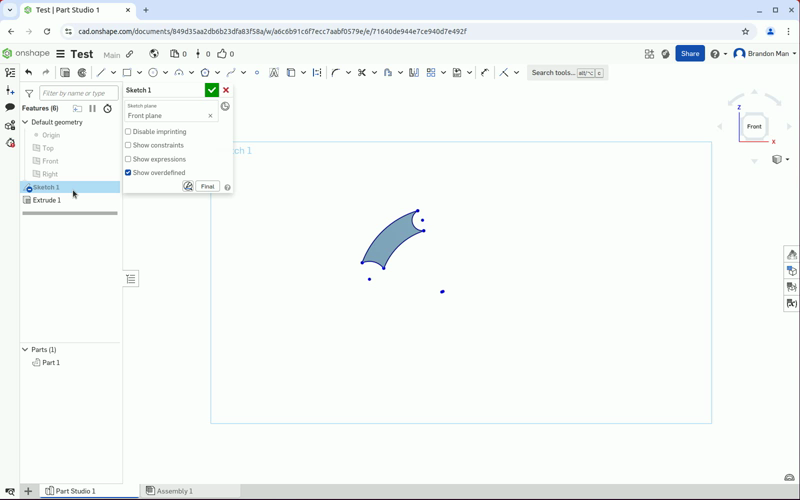
mouse_move(229, 92)
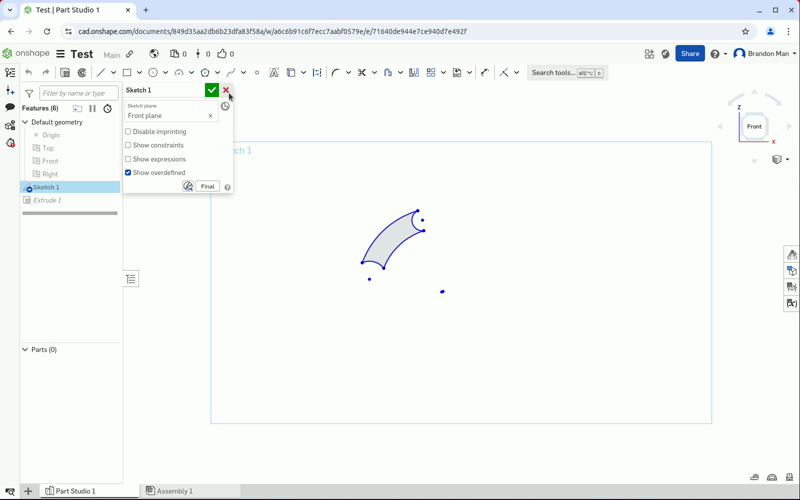
click(229, 92)
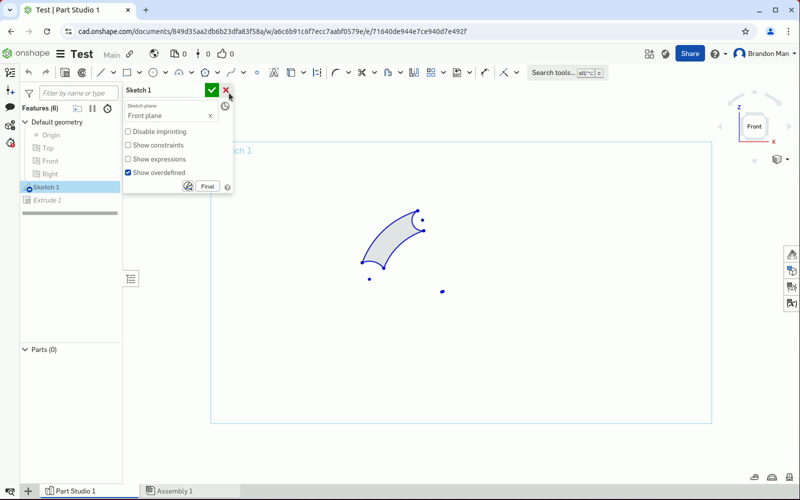
key(shift+s)
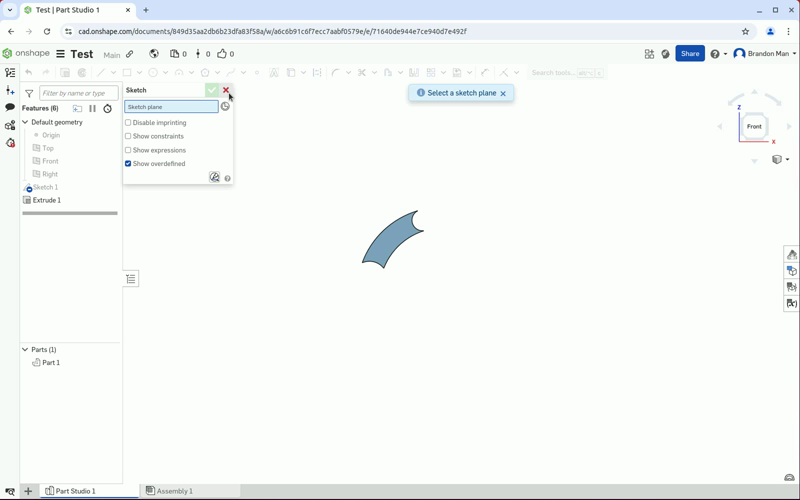
mouse_move(73, 163)
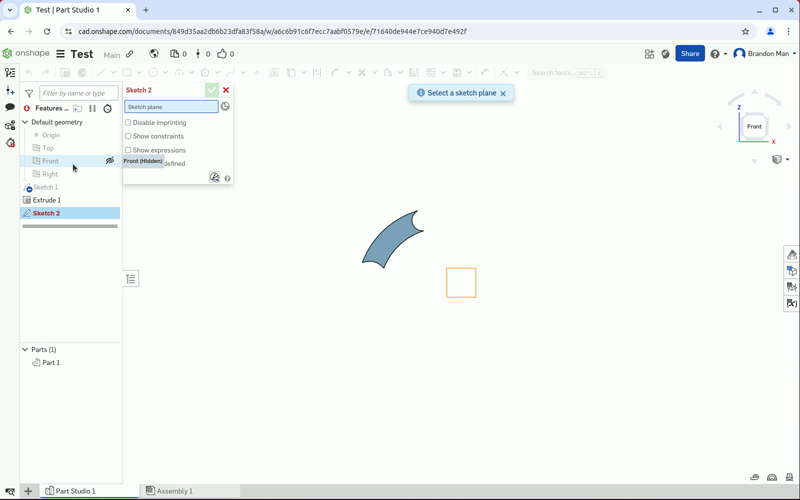
click(73, 163)
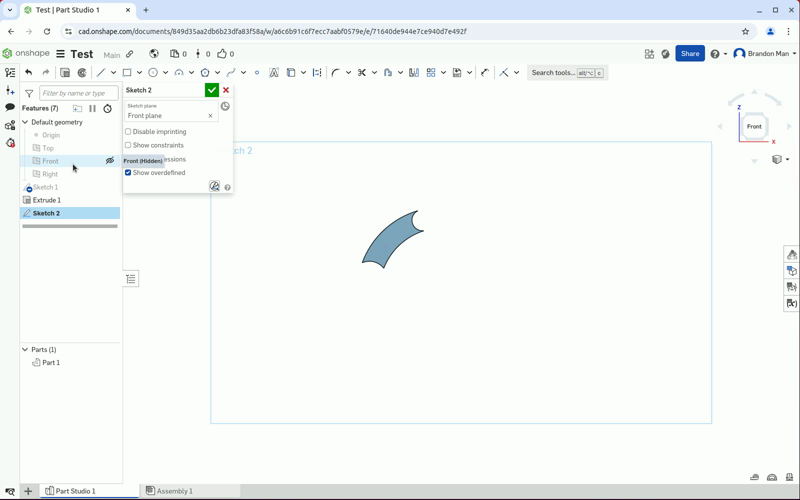
mouse_move(73, 352)
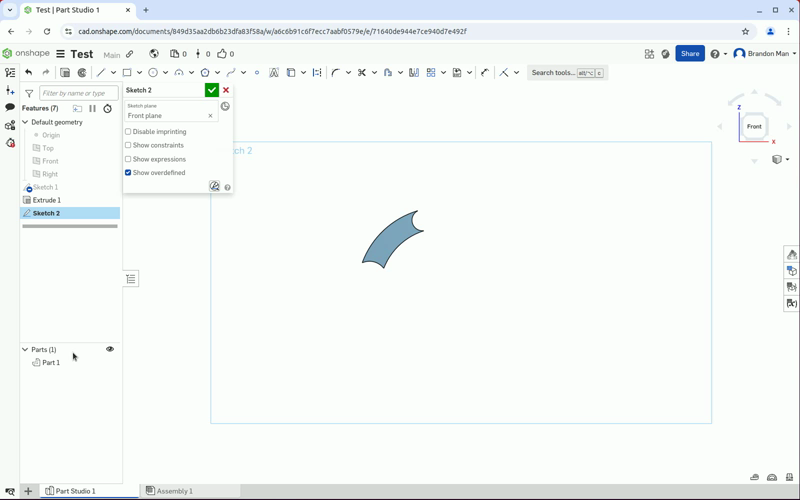
key(y)
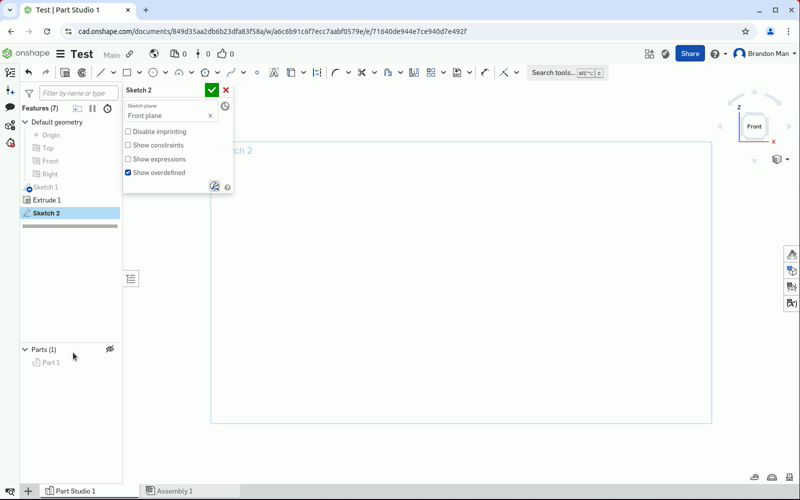
key(c)
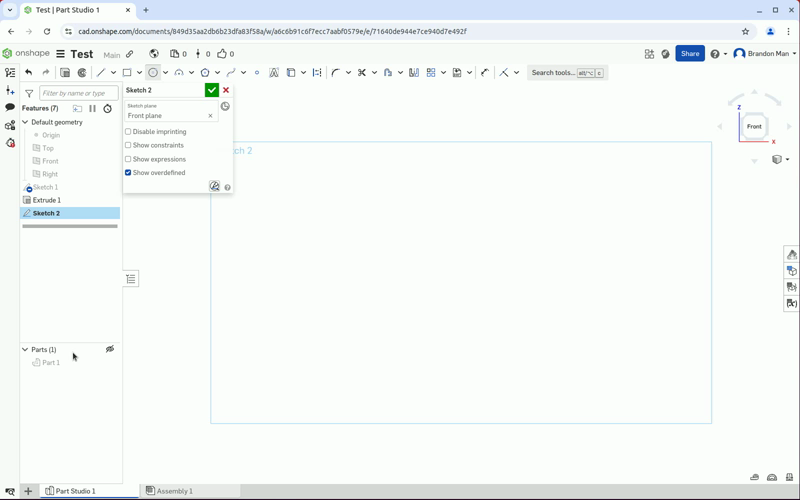
key_down(shift)
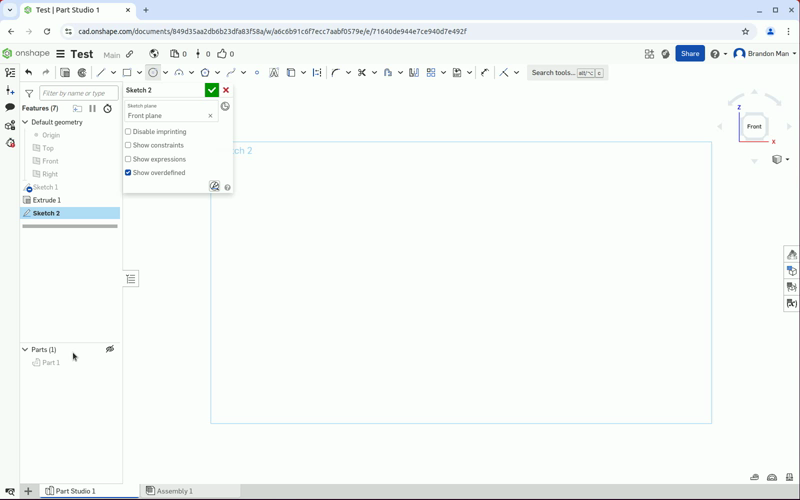
mouse_move(369, 282)
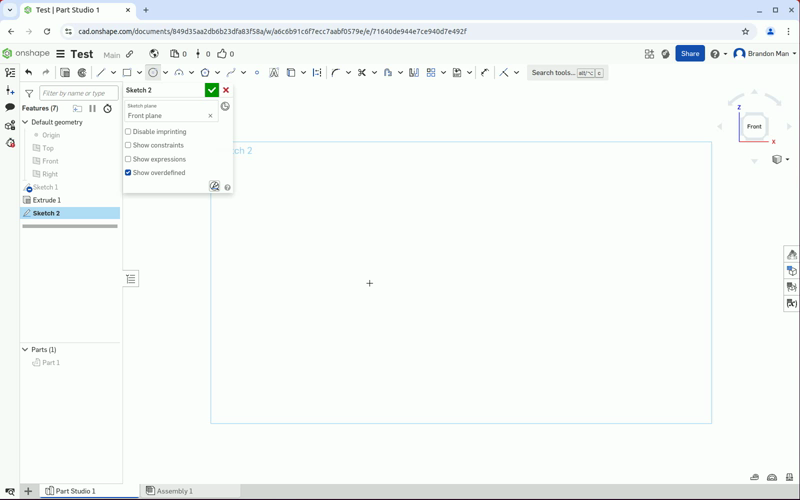
click(369, 282)
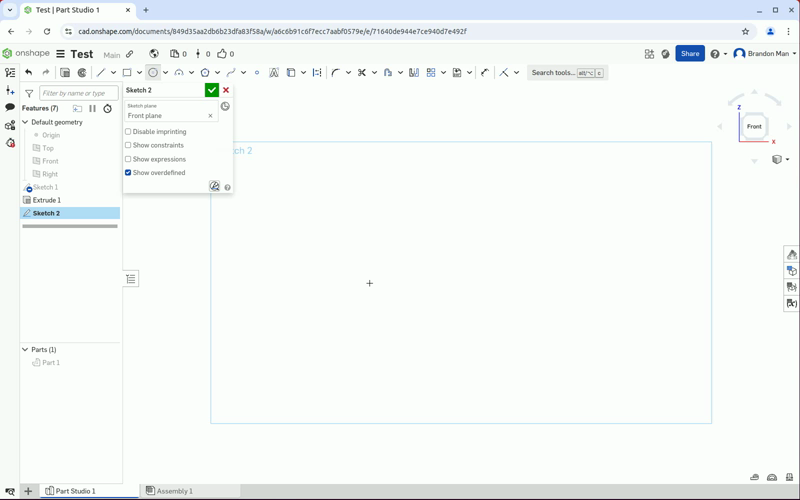
key_up(shift)
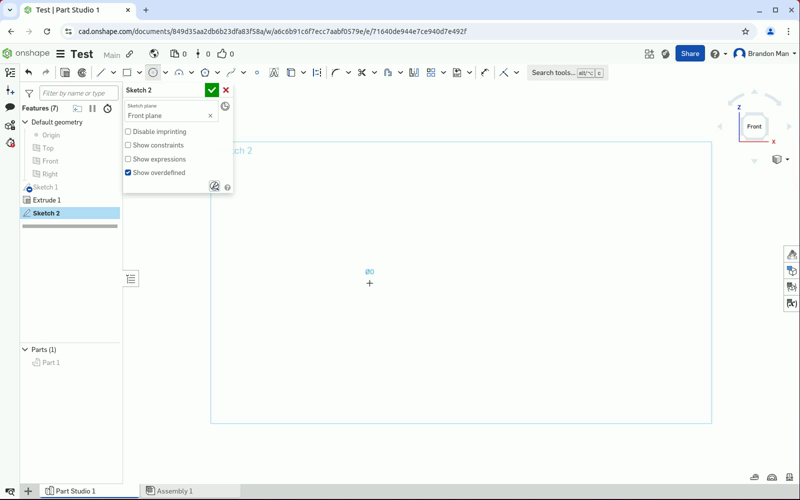
mouse_move(391, 282)
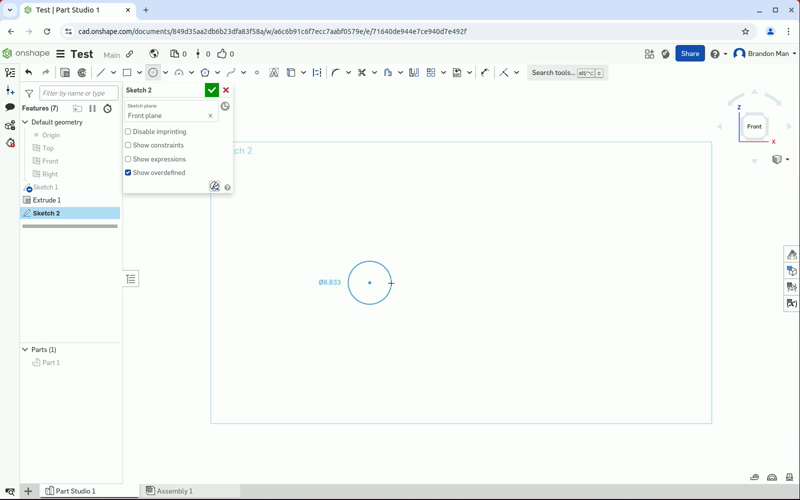
click(391, 282)
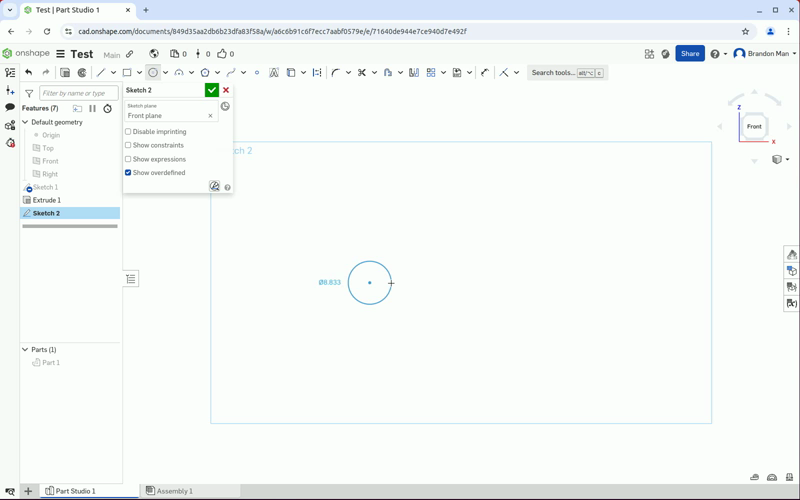
key(esc)
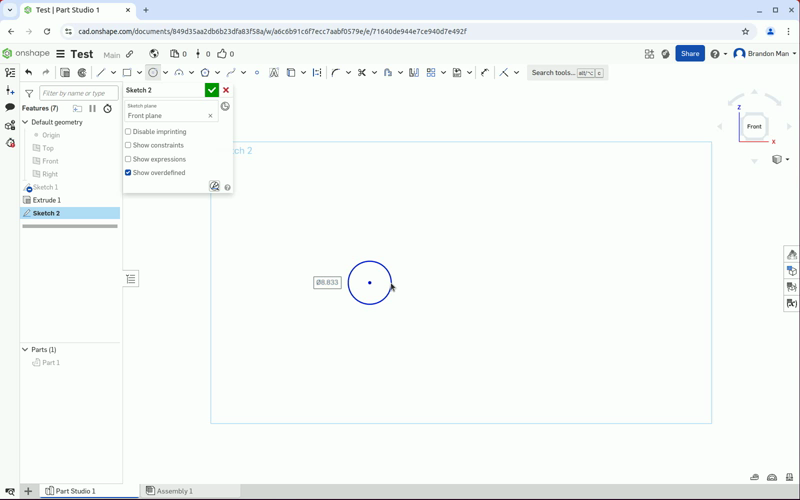
key(c)
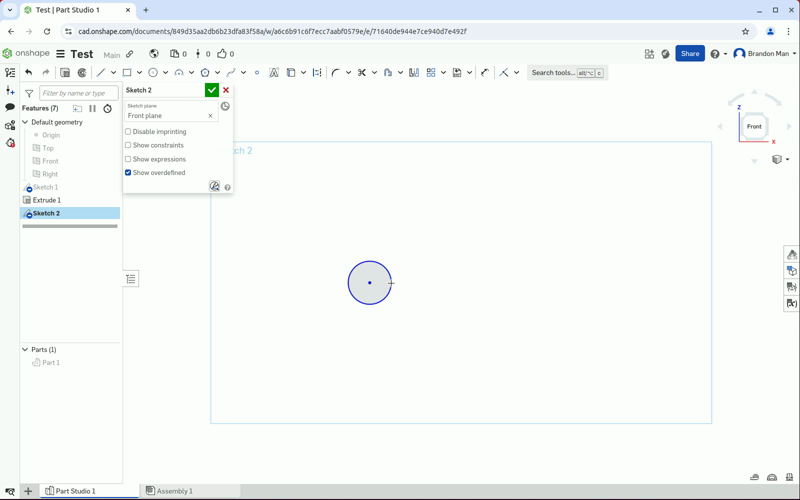
key_down(shift)
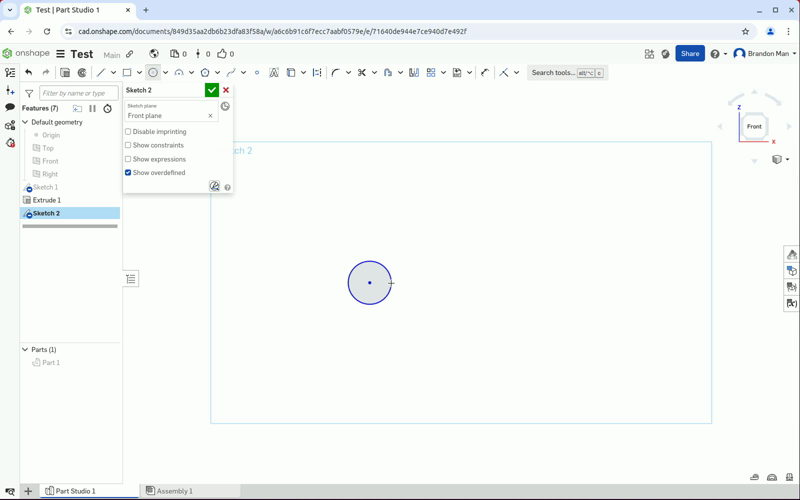
mouse_move(369, 282)
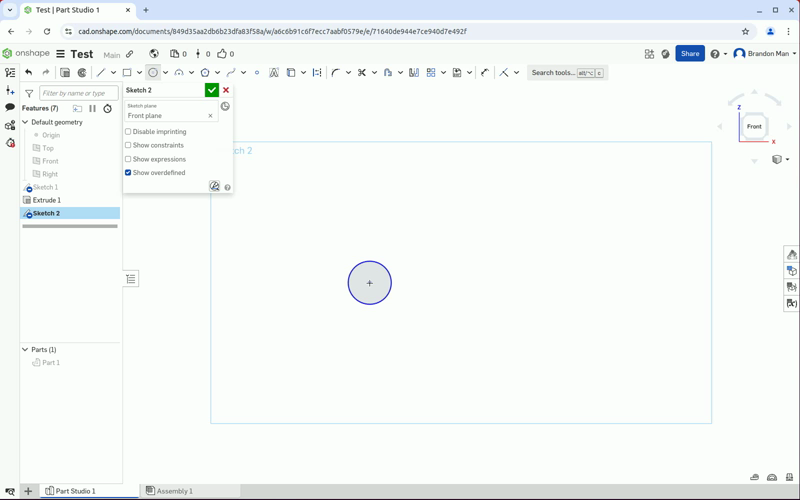
click(369, 282)
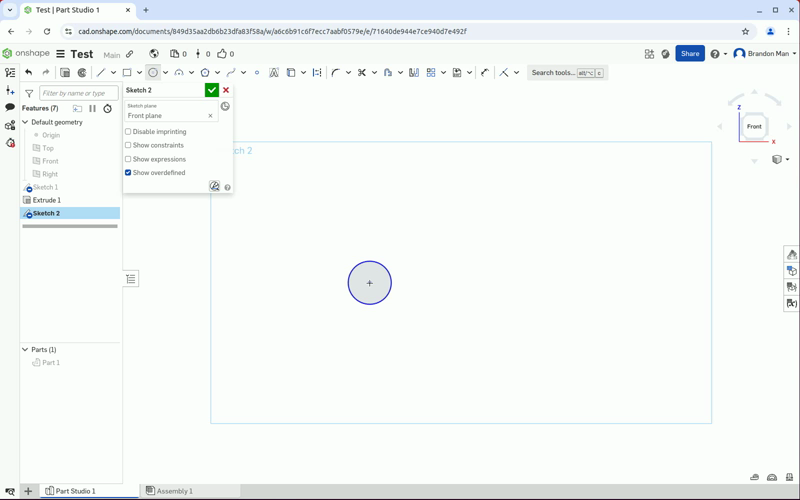
key_up(shift)
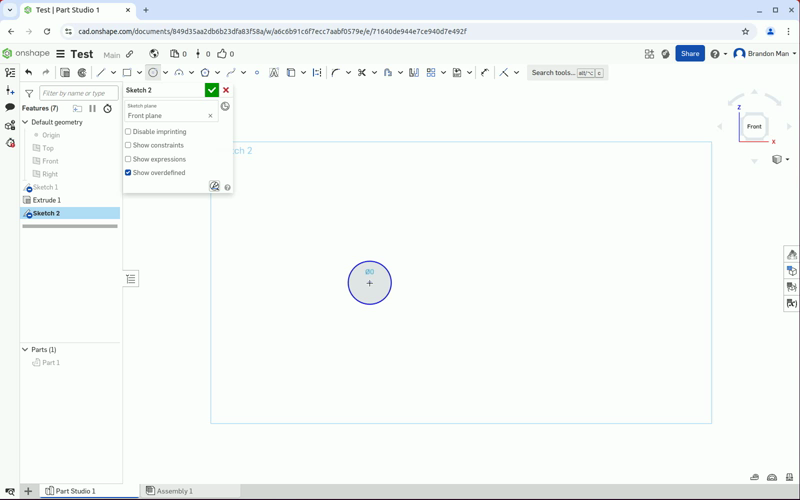
mouse_move(380, 282)
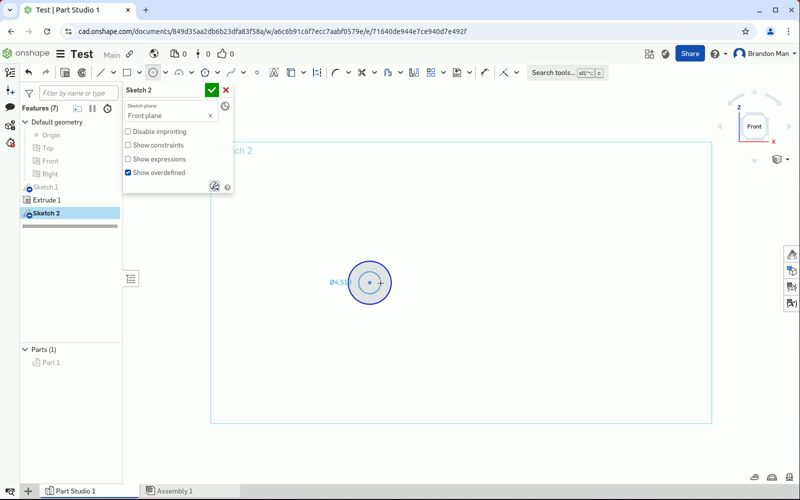
click(380, 282)
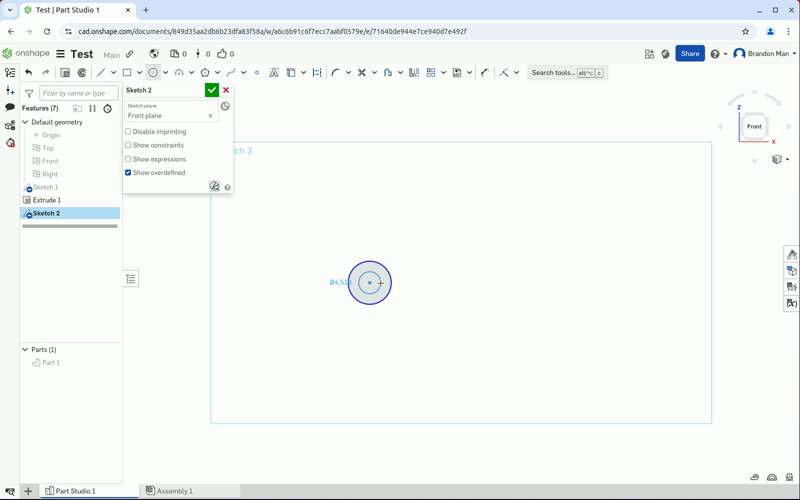
key(esc)
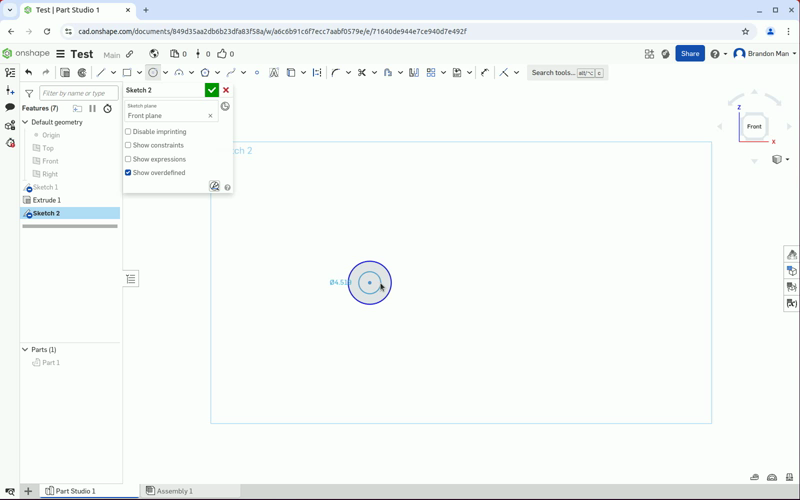
mouse_move(350, 278)
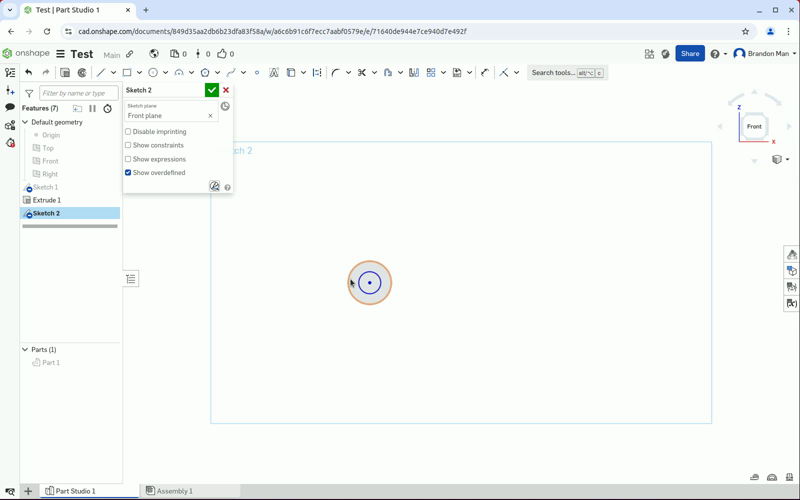
scroll(6)
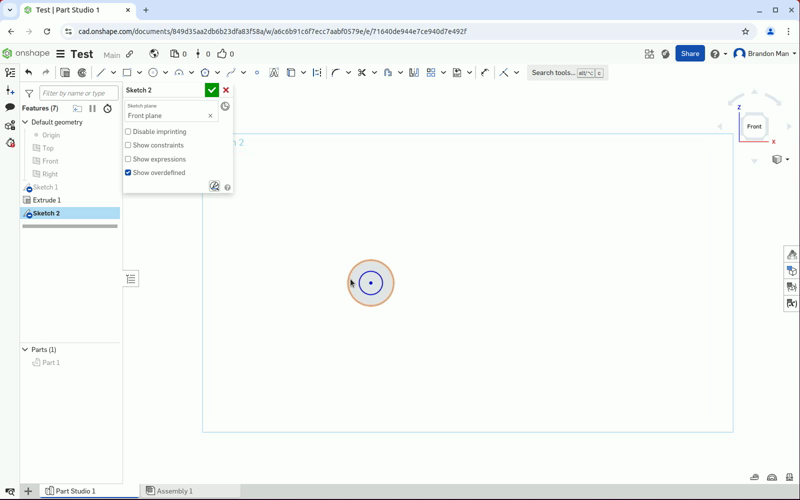
scroll(6)
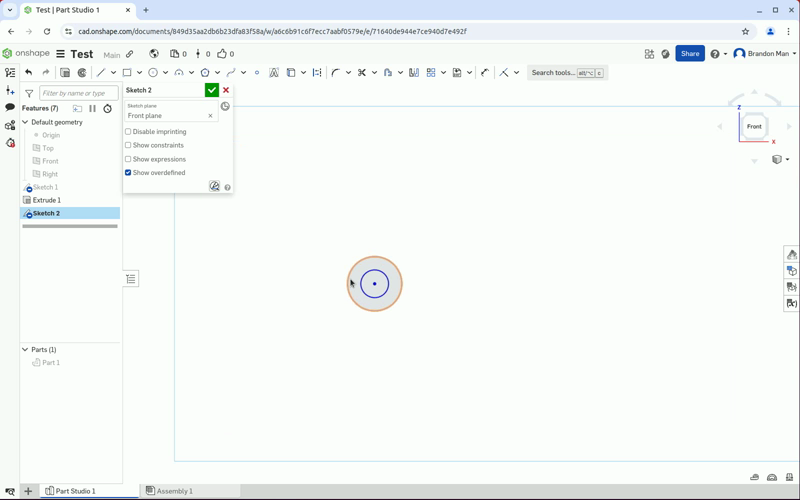
scroll(6)
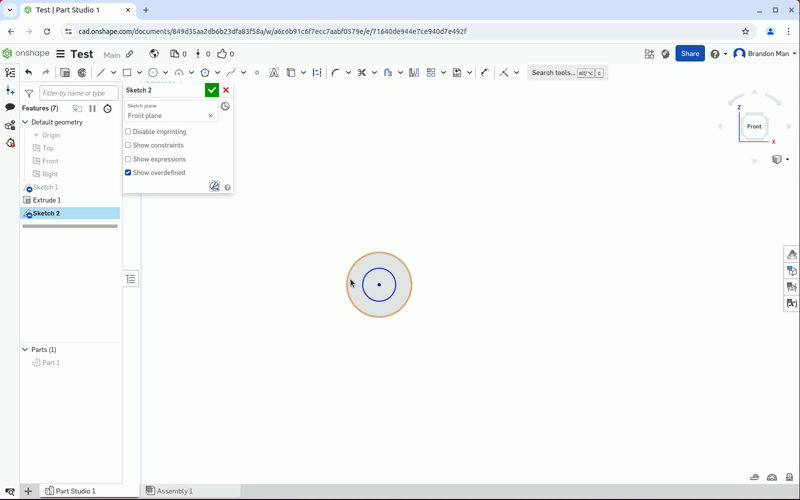
scroll(6)
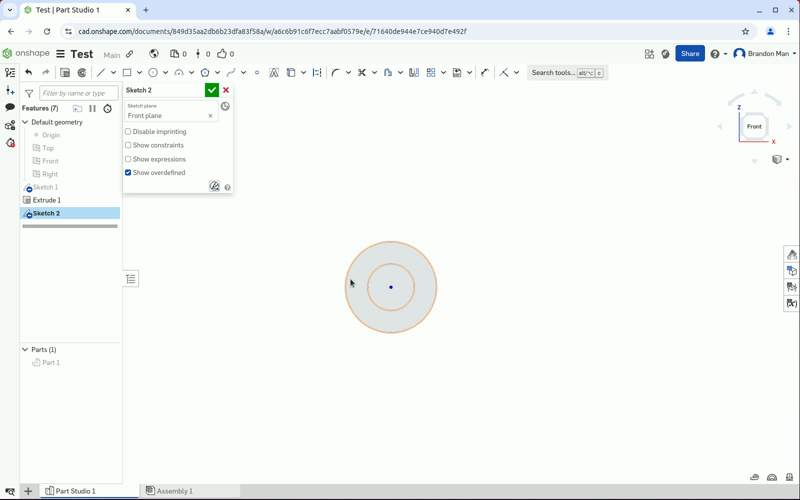
scroll(6)
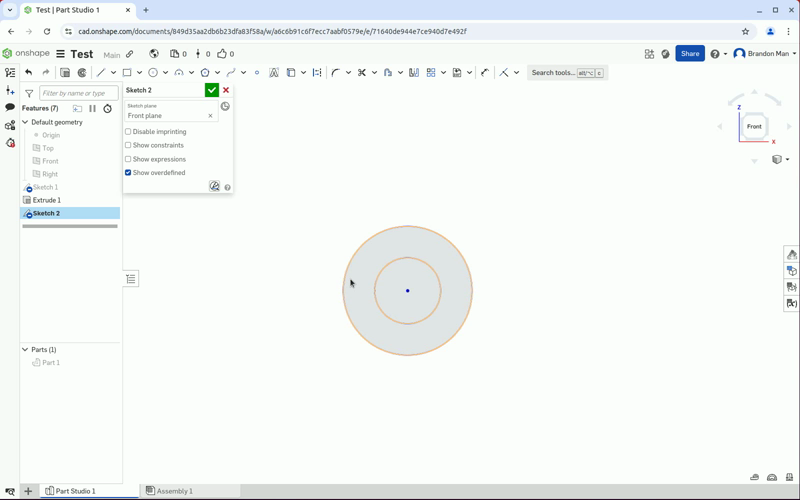
scroll(6)
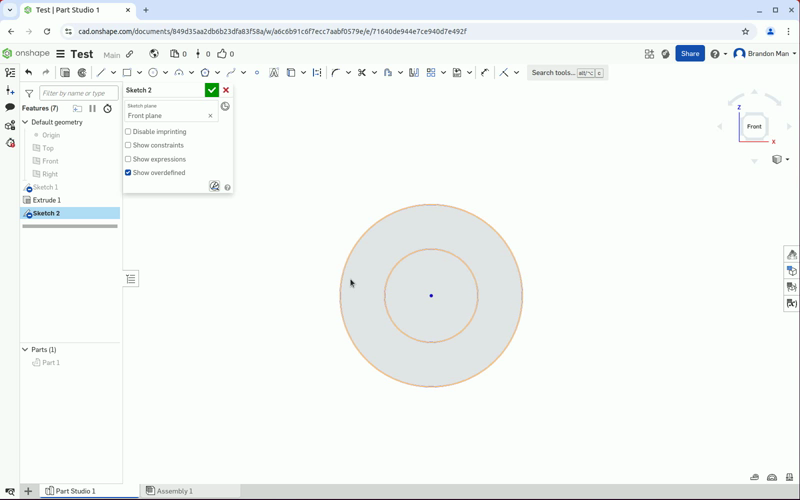
scroll(6)
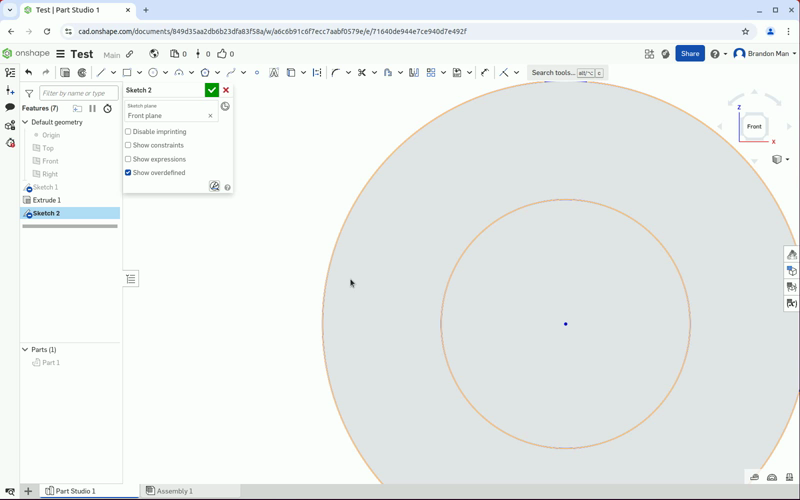
click(350, 278)
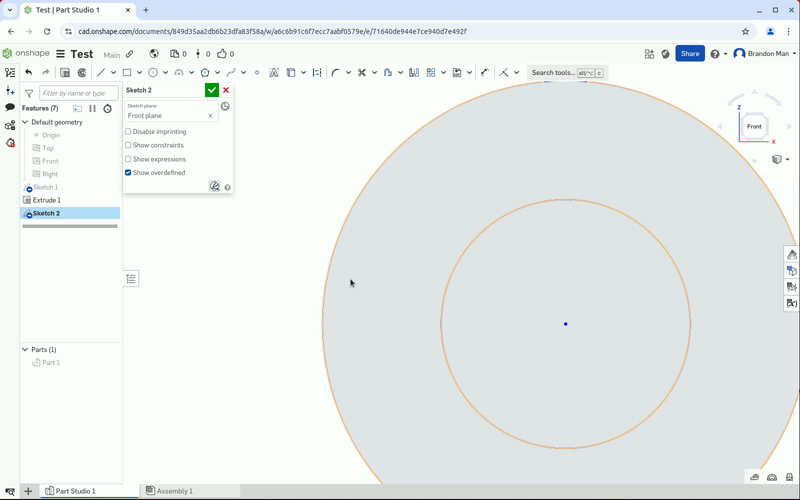
scroll(-6)
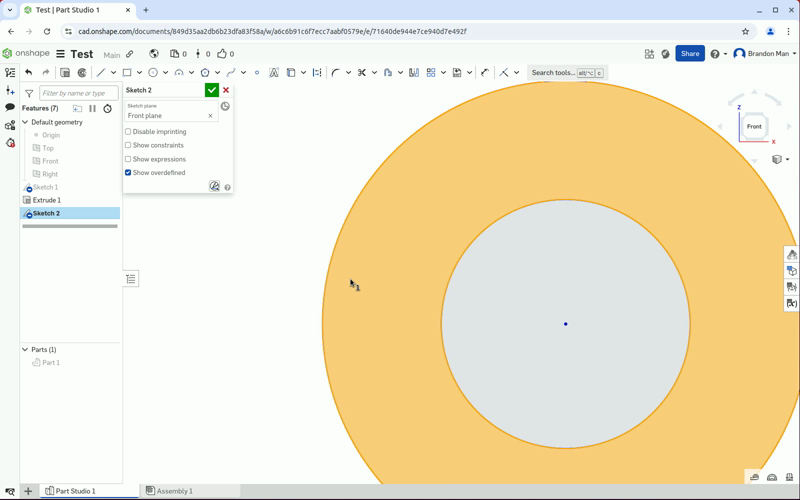
scroll(-6)
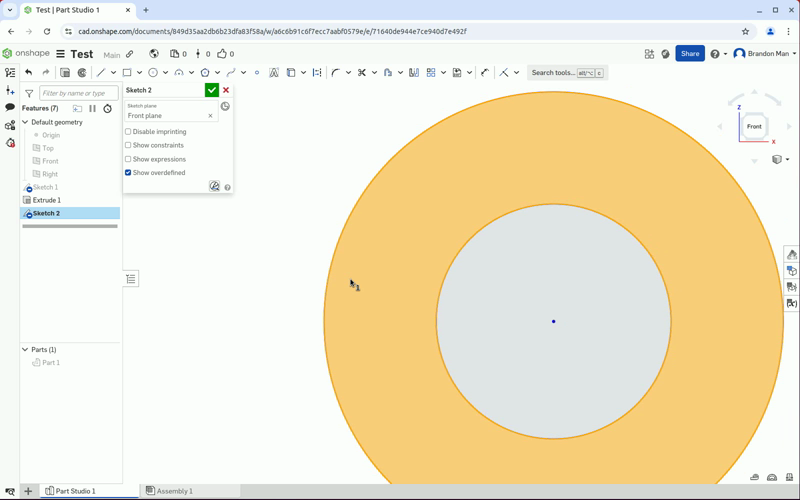
scroll(-6)
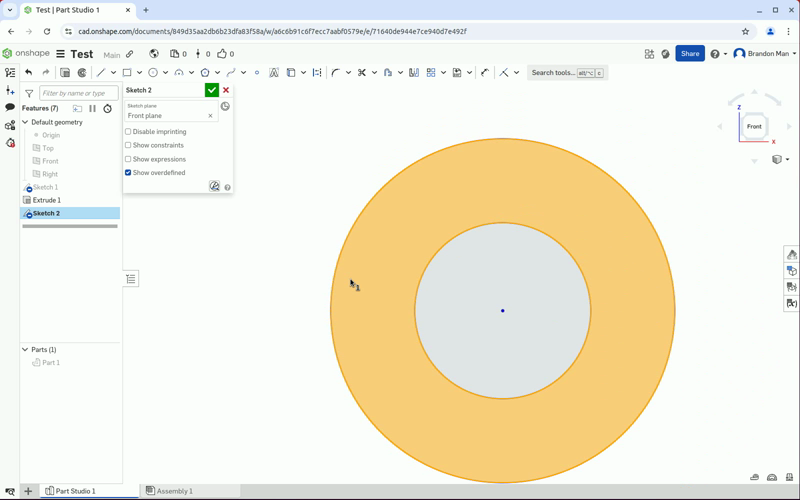
scroll(-6)
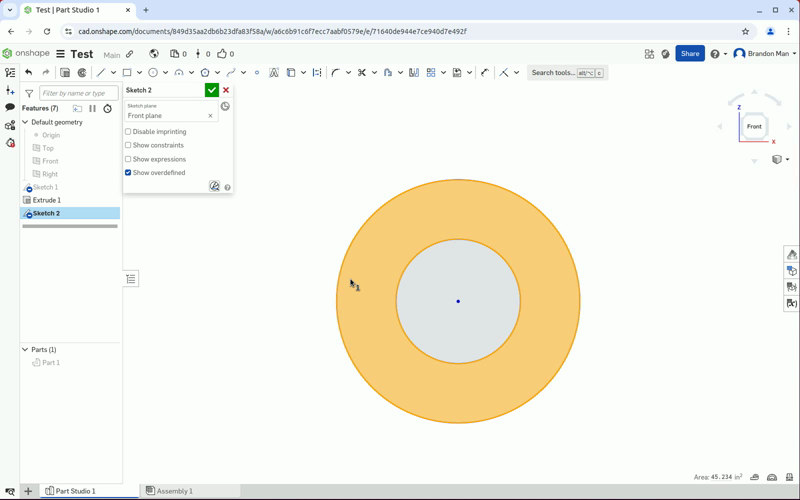
scroll(-6)
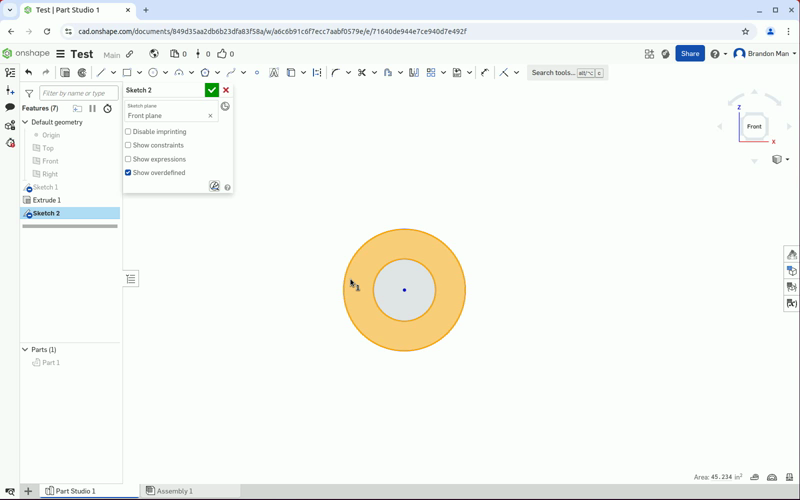
scroll(-6)
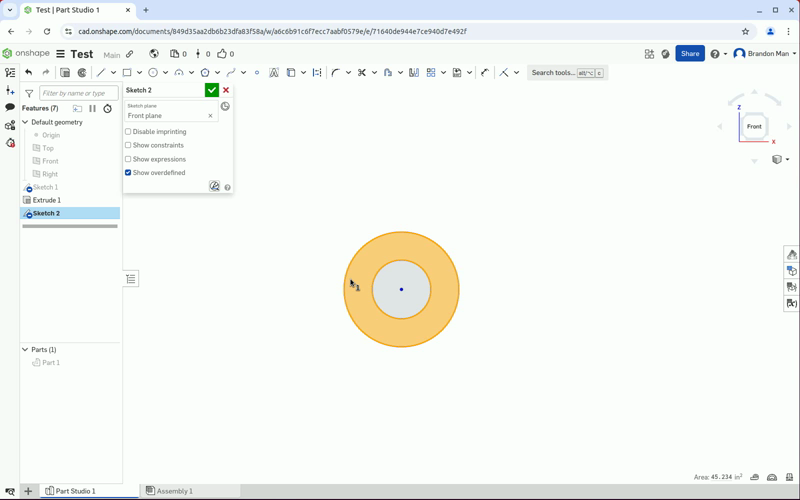
scroll(-6)
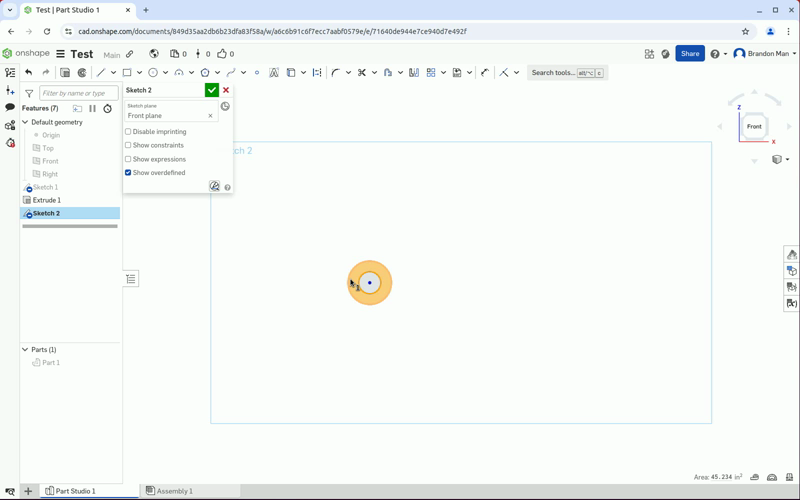
mouse_move(73, 352)
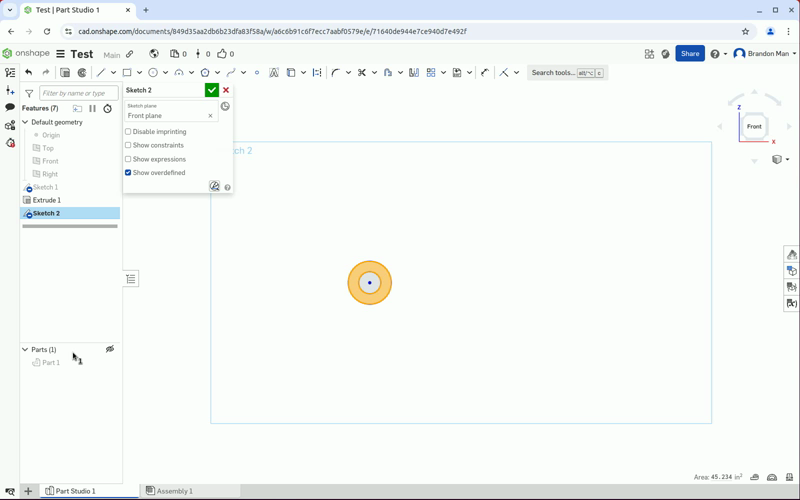
key(shift+y)
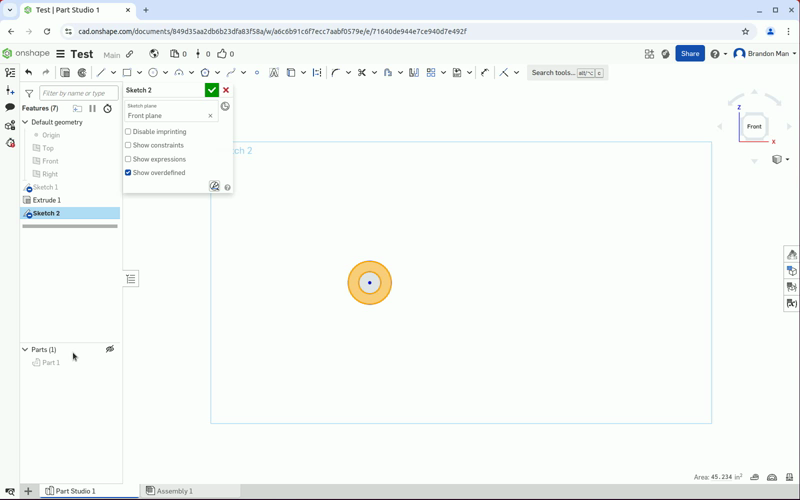
key(shift+e)
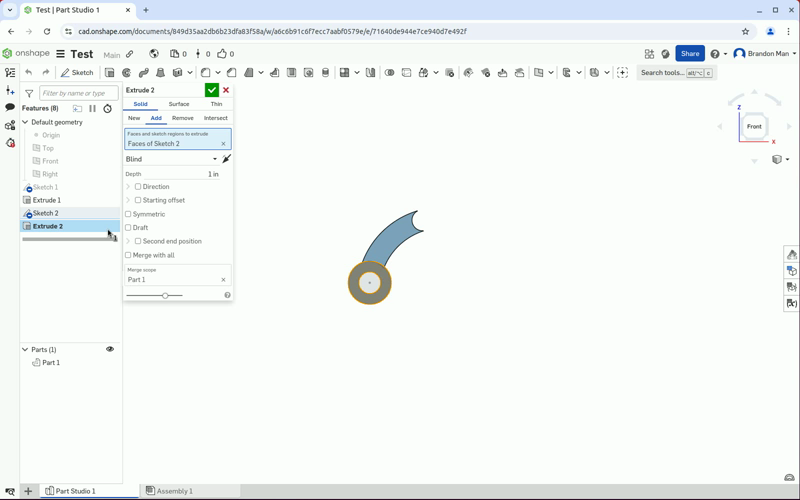
mouse_move(143, 106)
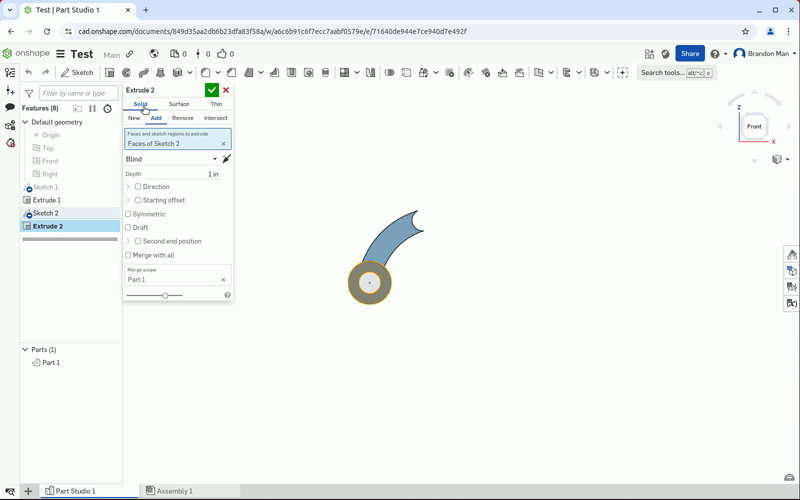
click(143, 106)
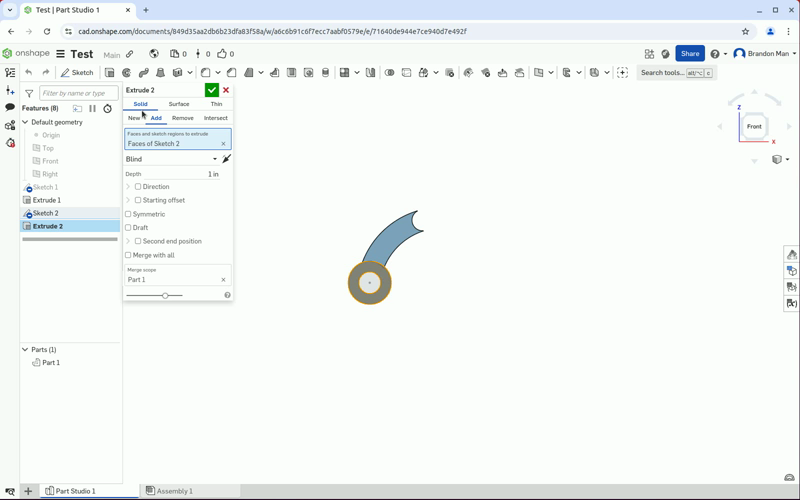
mouse_move(137, 120)
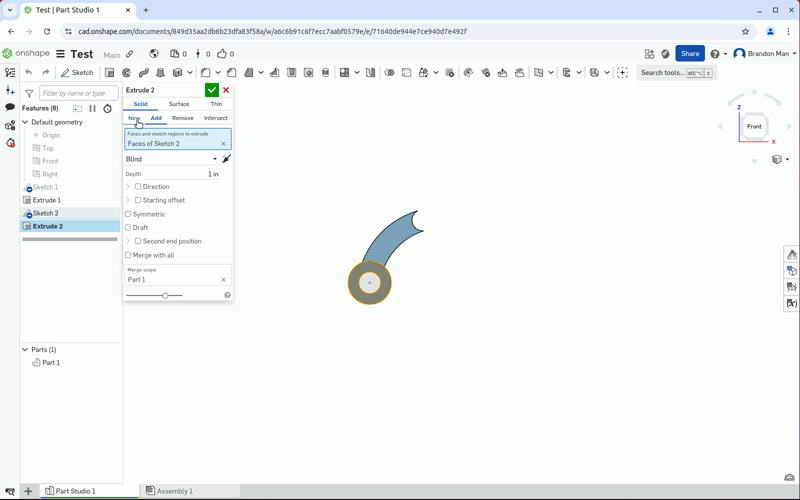
click(137, 120)
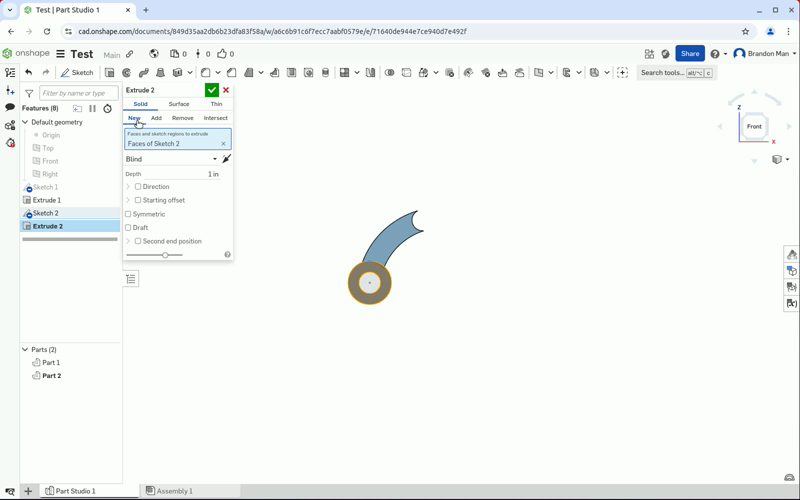
key(tab, 4)
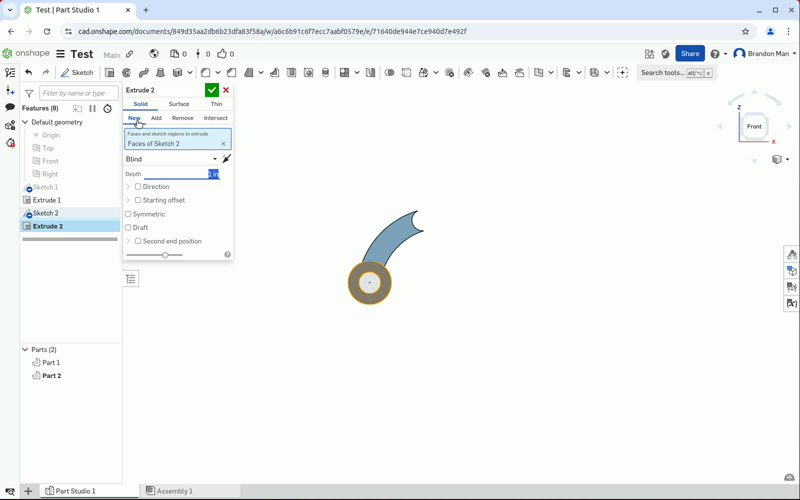
text(4.332)
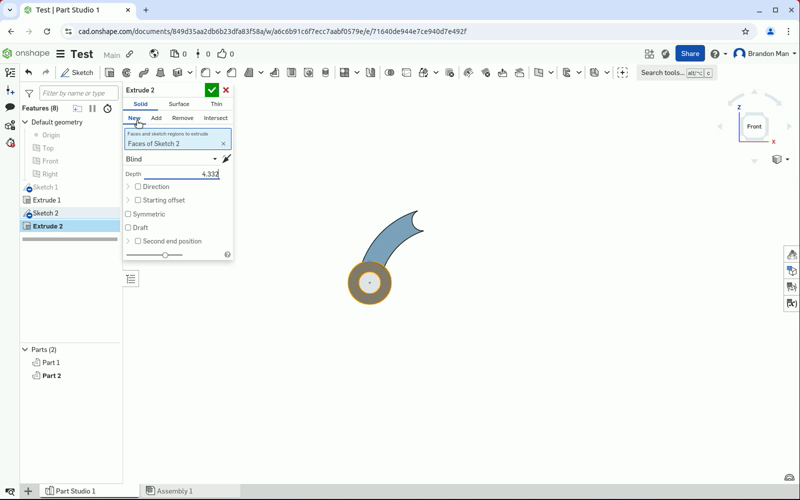
key(tab, 3)
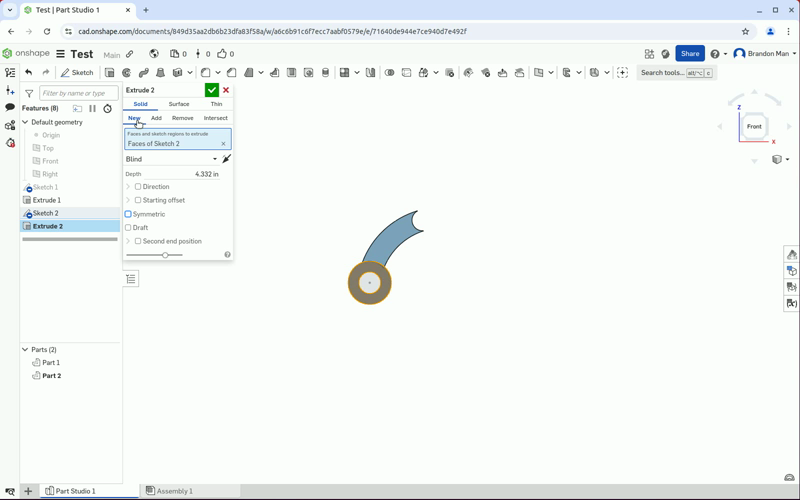
key(space)
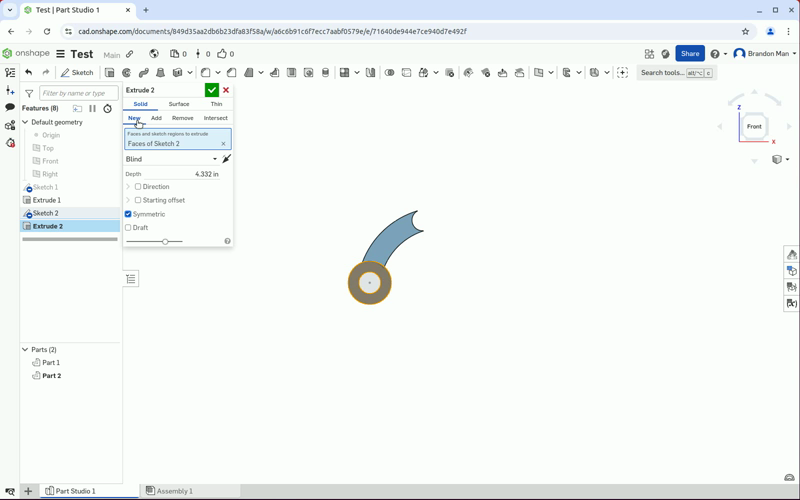
key(enter)
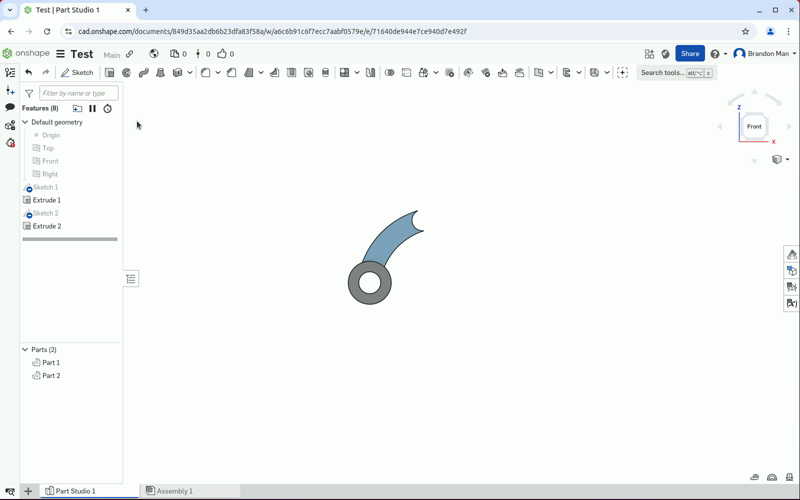
key(shift+h)
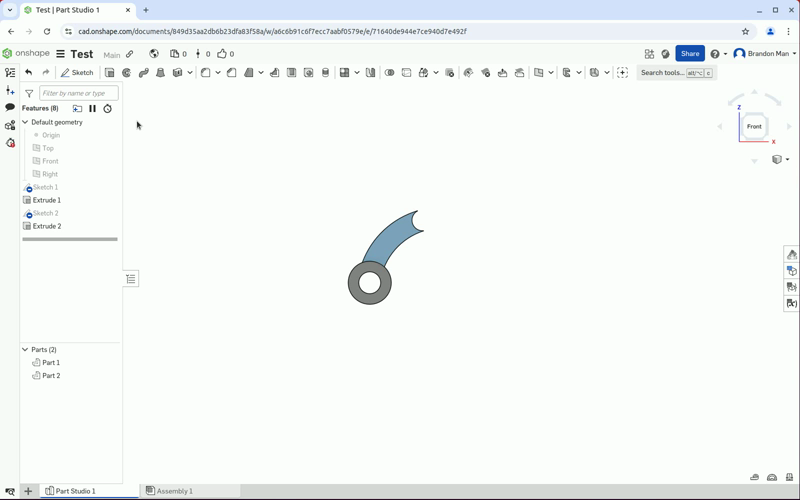
key(shift+h)
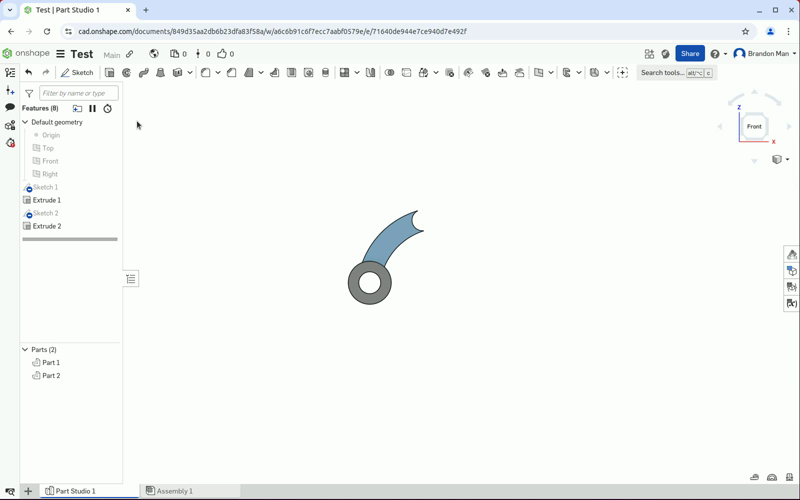
mouse_move(73, 189)
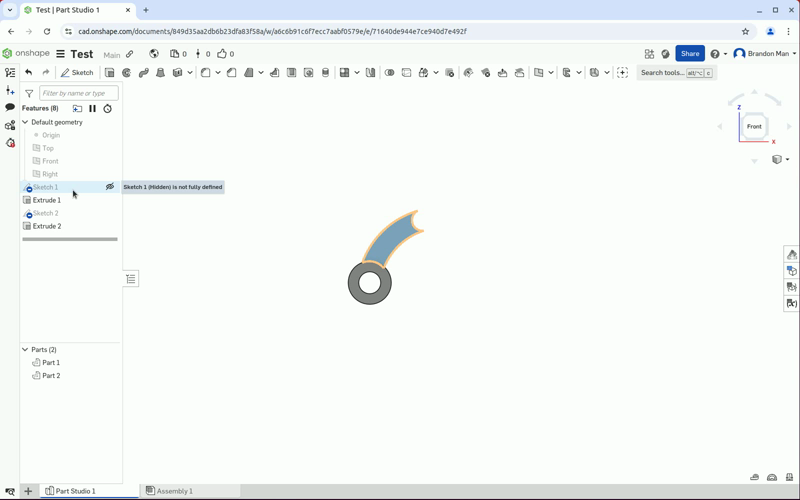
click(73, 189)
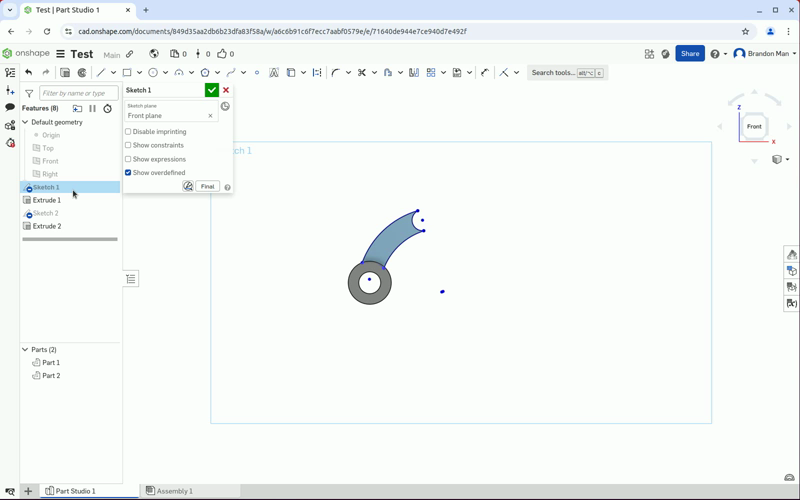
mouse_move(229, 92)
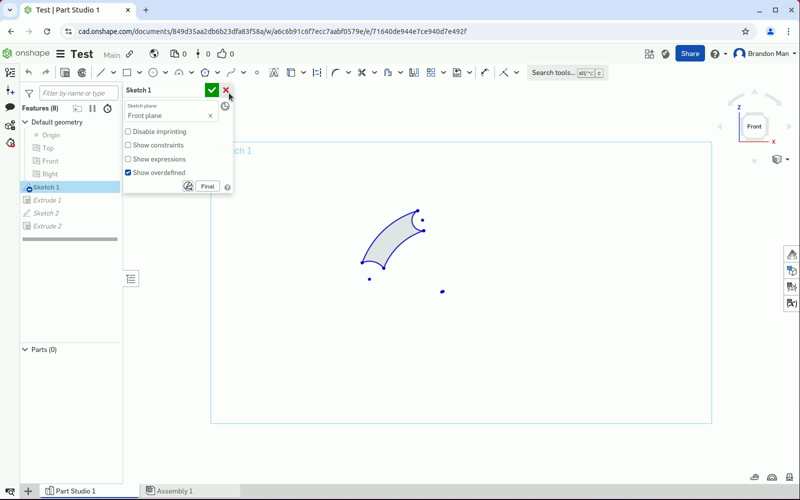
click(229, 92)
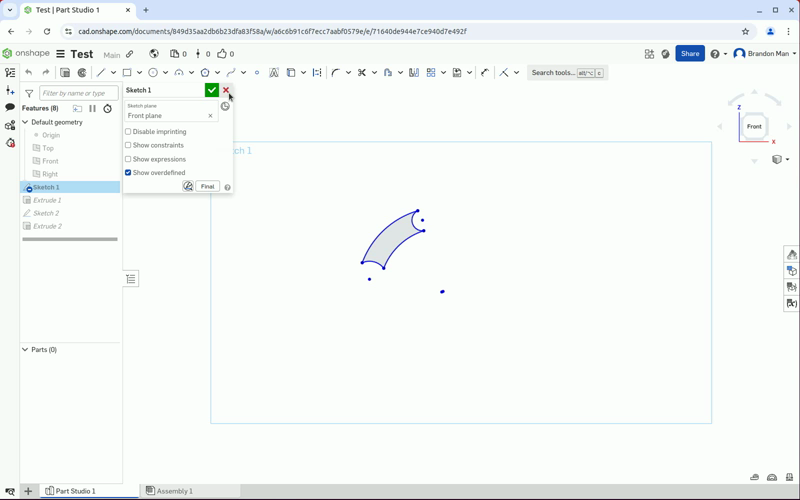
key(shift+s)
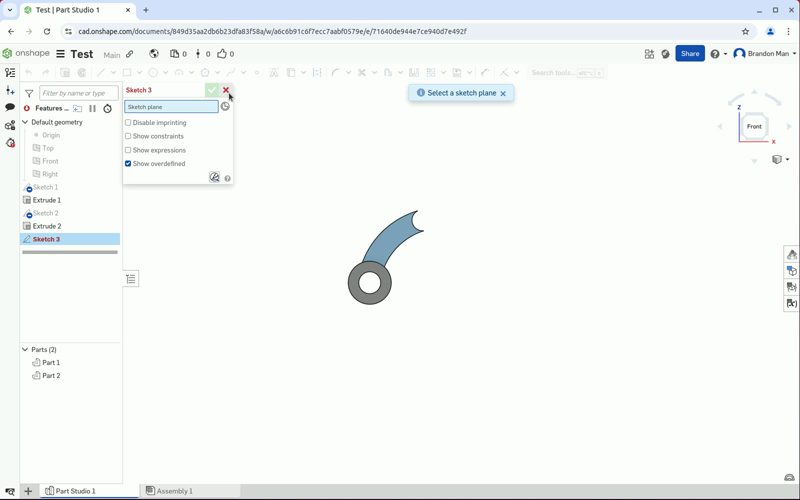
mouse_move(73, 163)
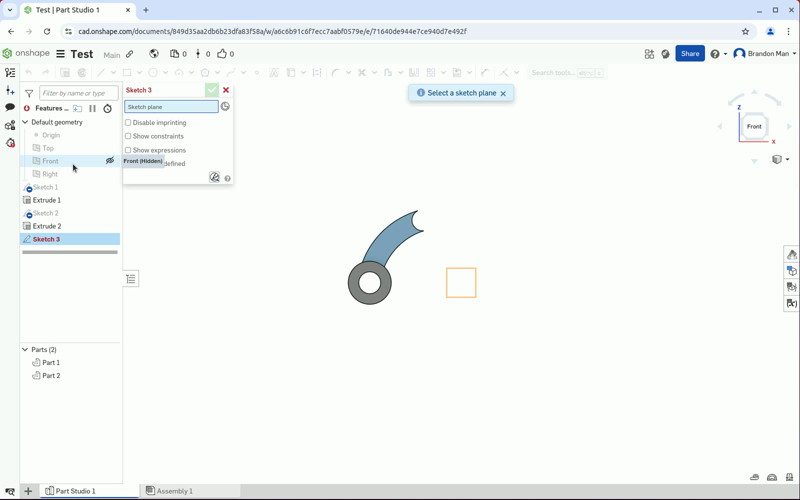
click(73, 163)
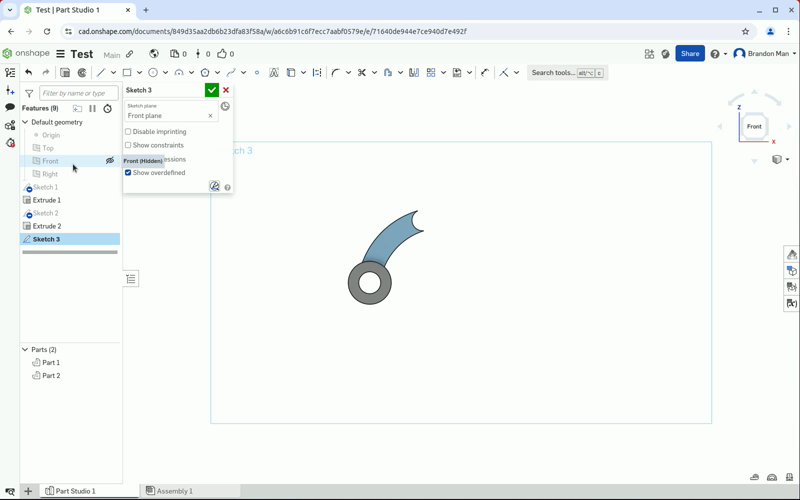
mouse_move(73, 352)
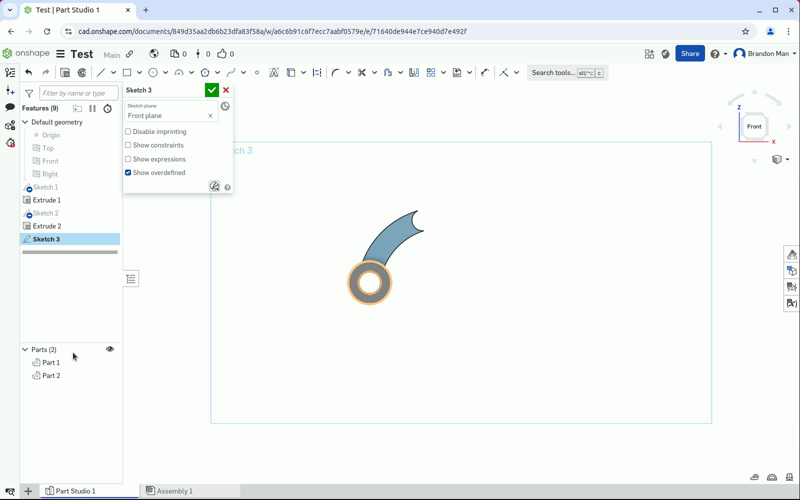
key(y)
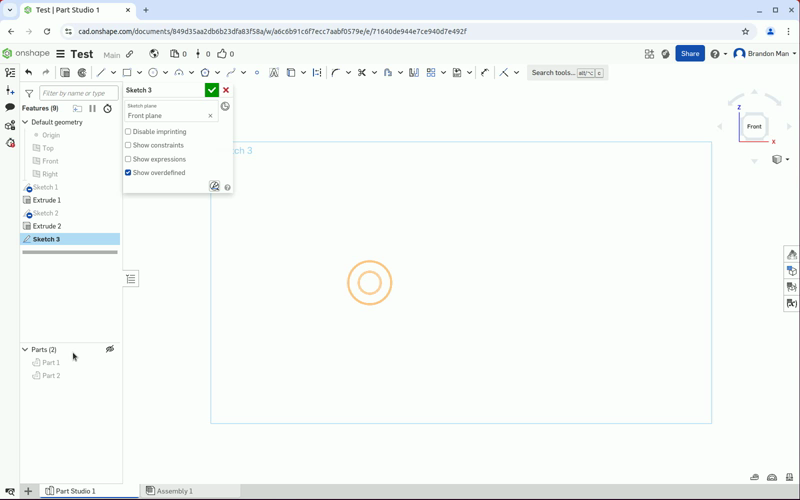
key(a)
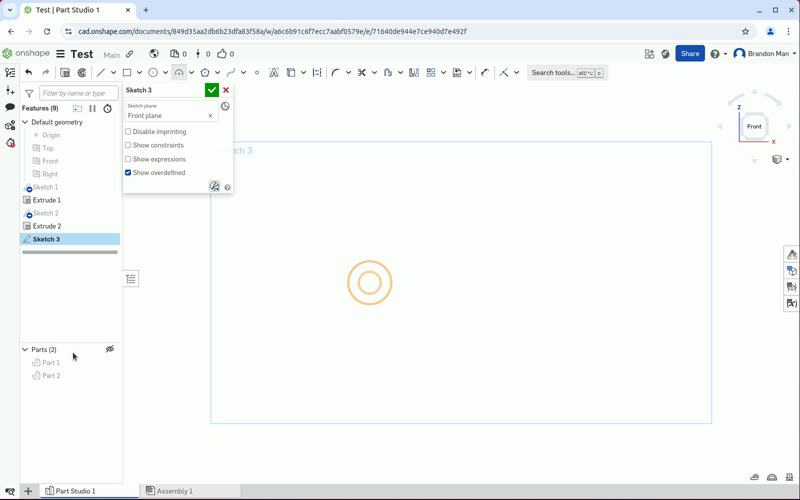
key_down(shift)
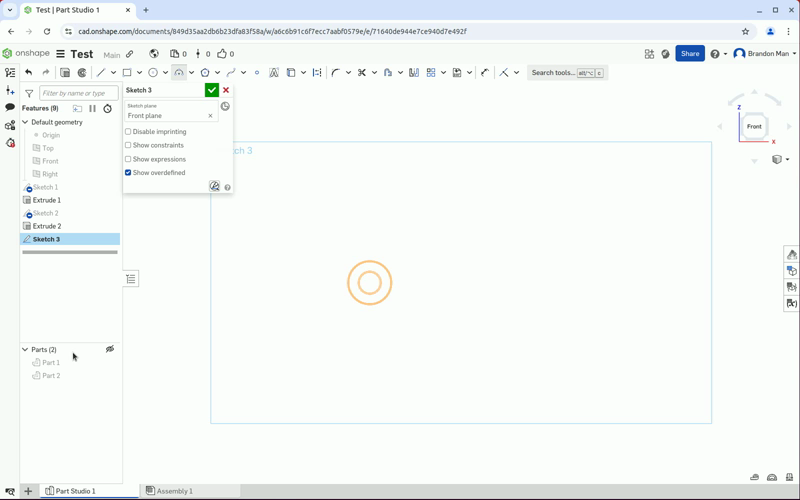
mouse_move(418, 211)
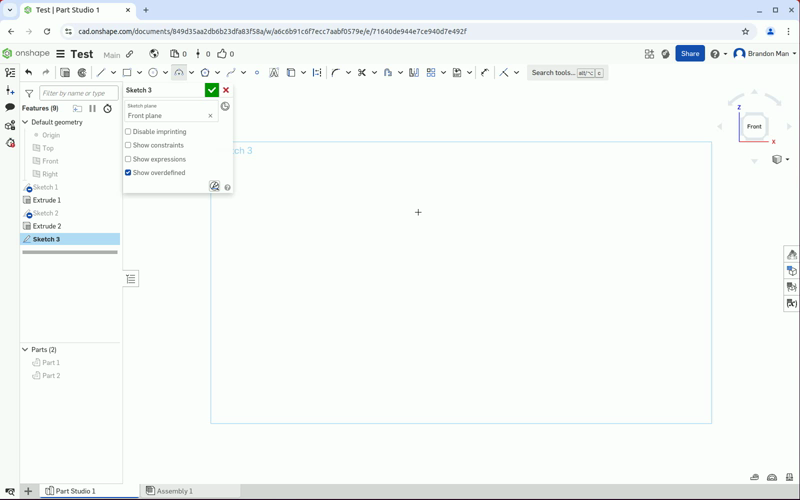
click(418, 211)
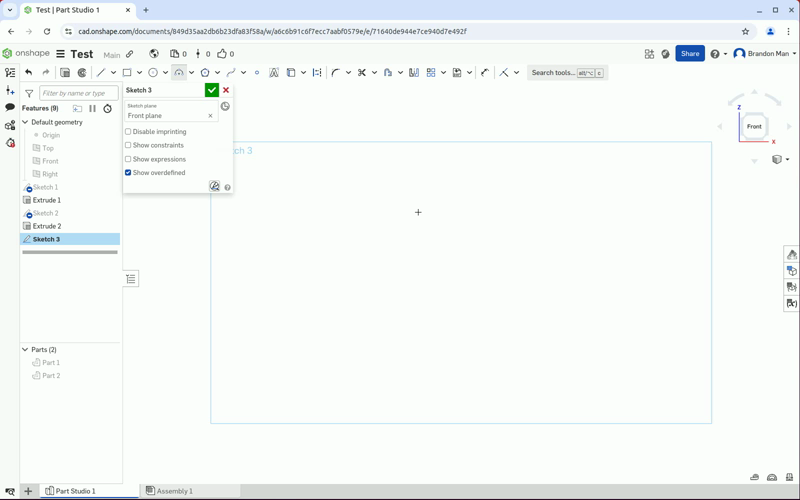
key_up(shift)
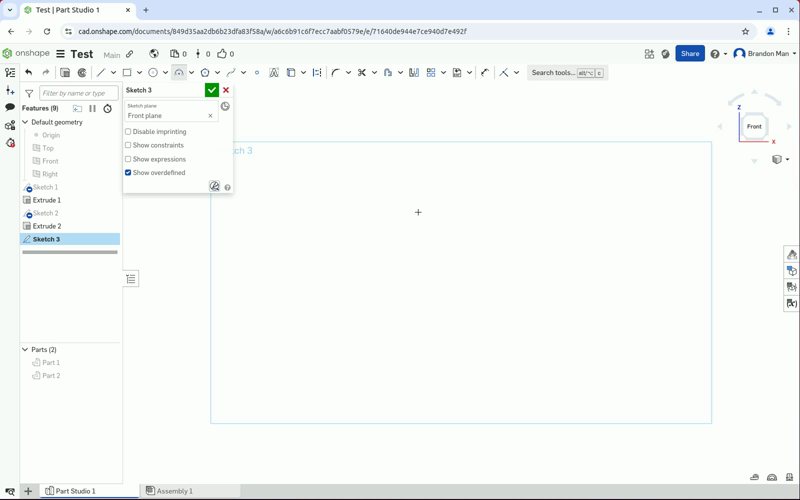
key_down(shift)
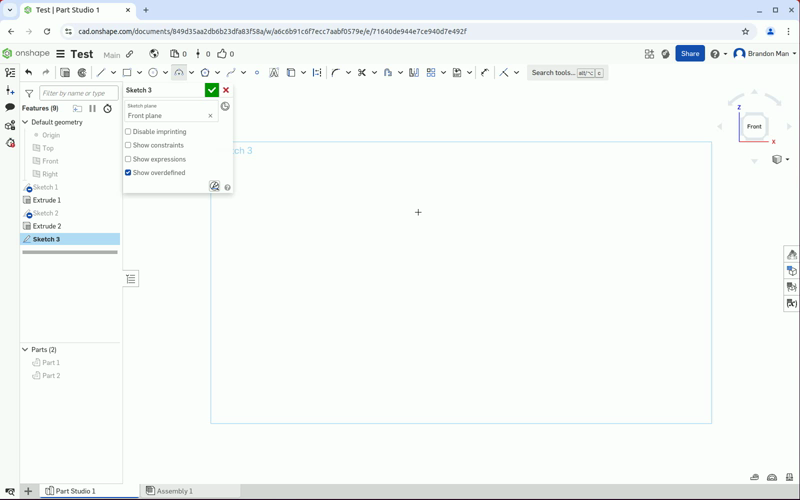
mouse_move(422, 210)
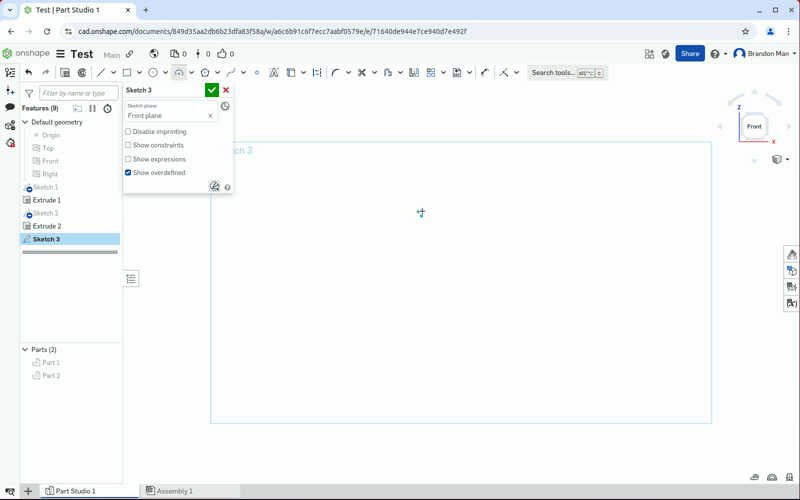
scroll(6)
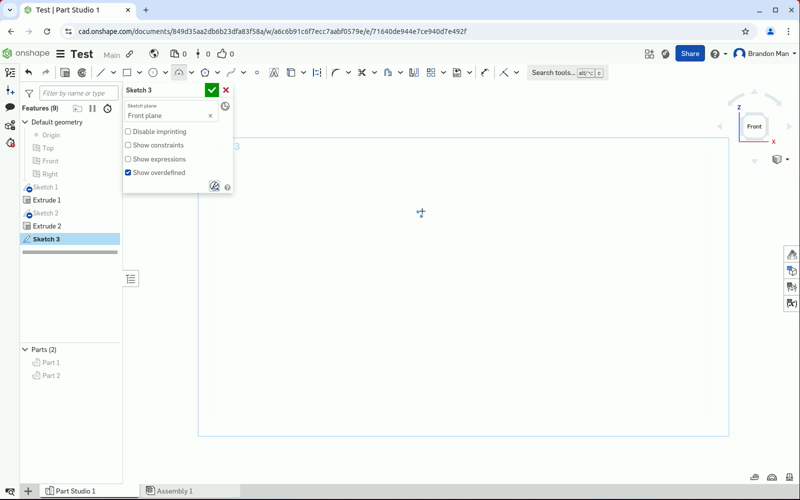
scroll(6)
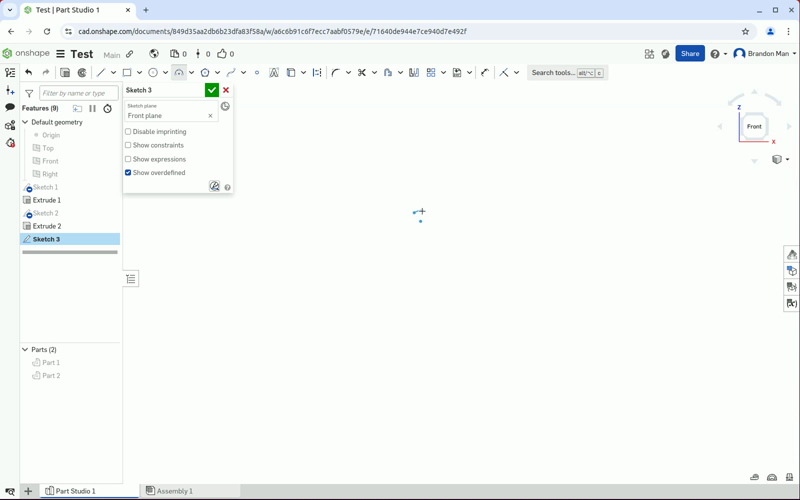
scroll(6)
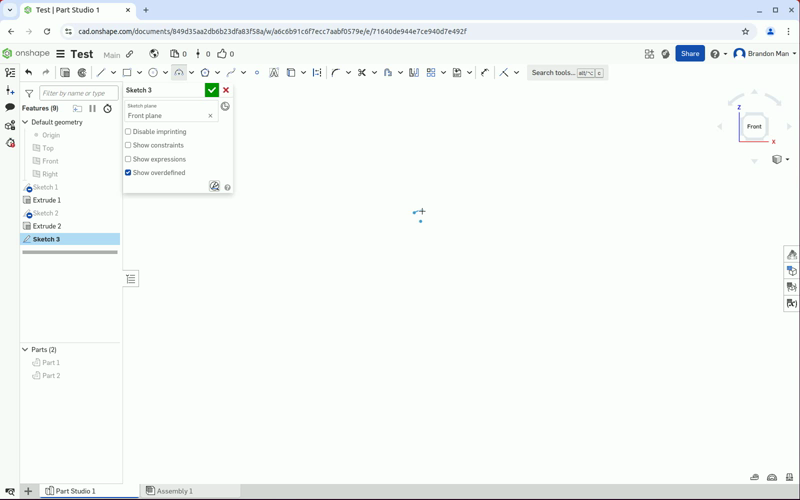
scroll(6)
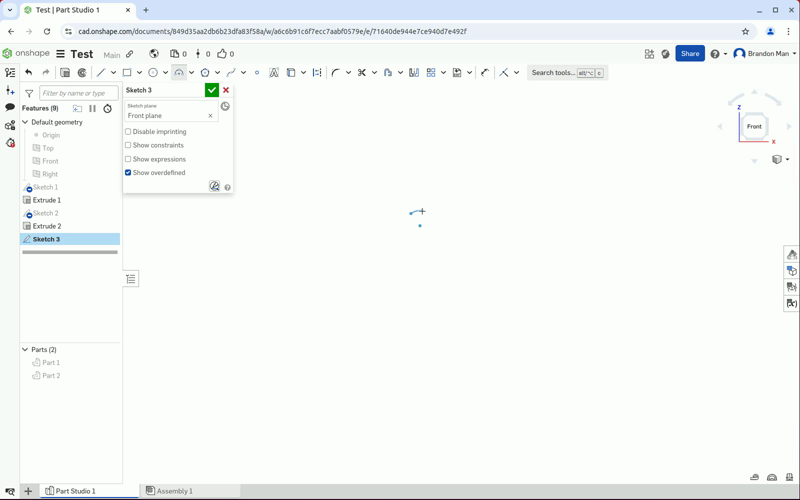
scroll(6)
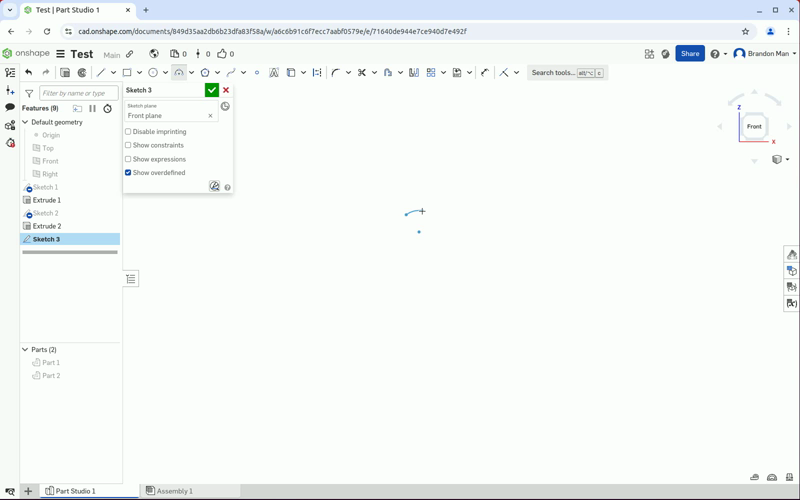
scroll(6)
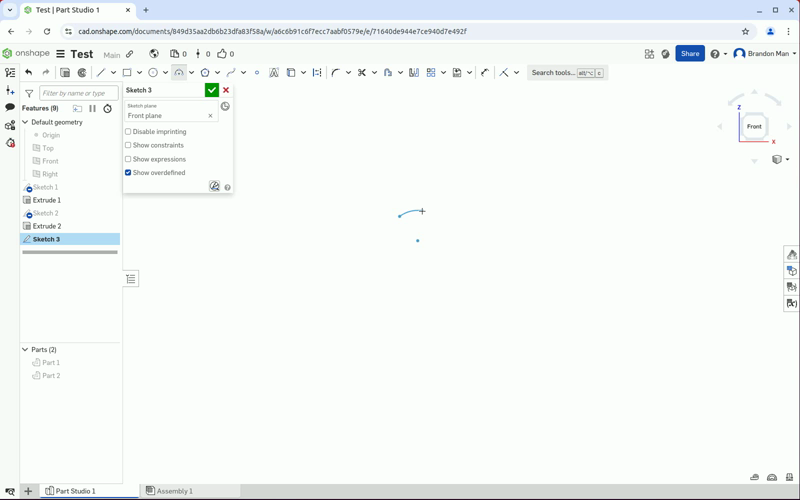
scroll(6)
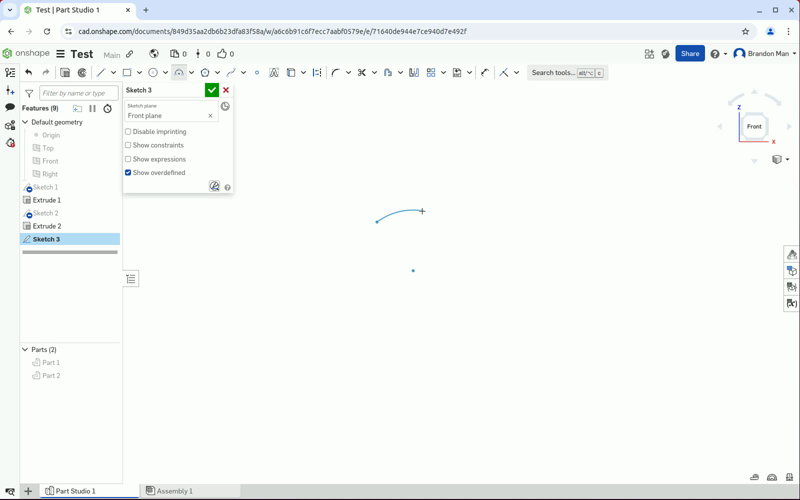
click(422, 210)
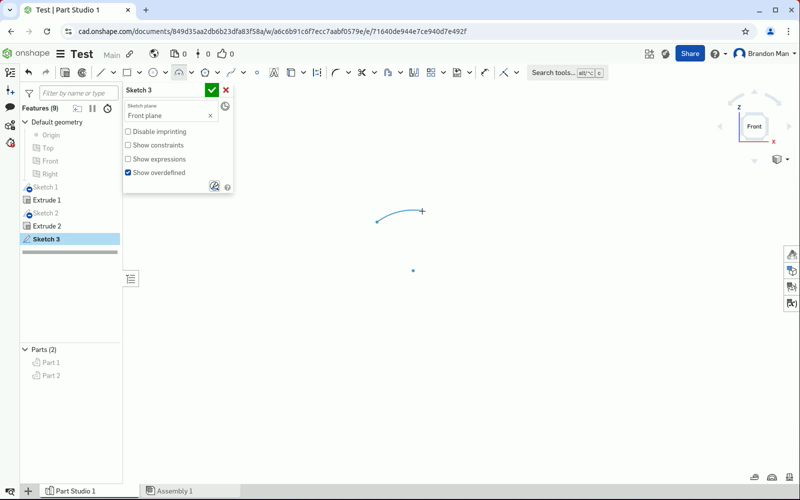
scroll(-6)
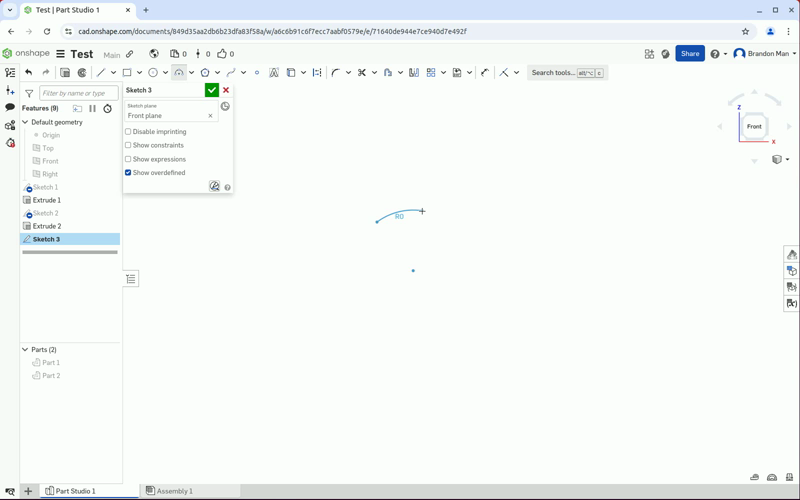
scroll(-6)
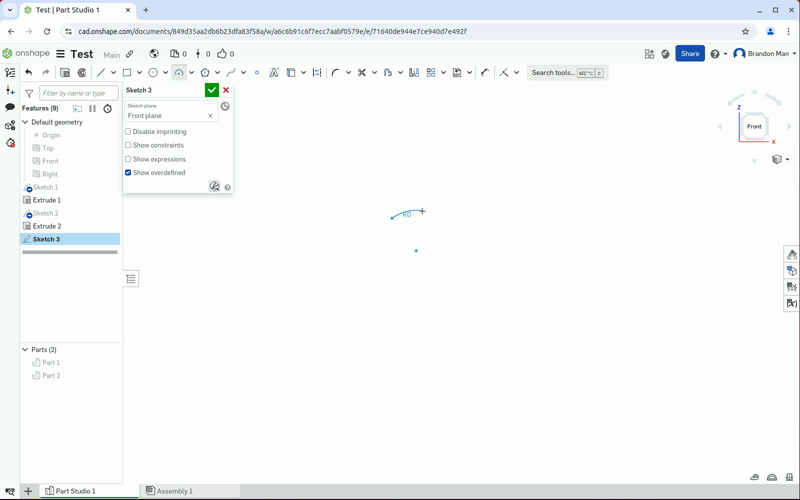
scroll(-6)
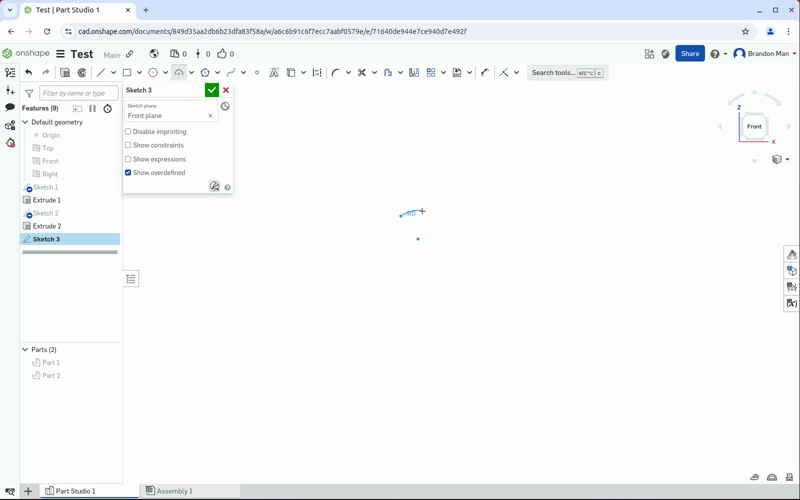
scroll(-6)
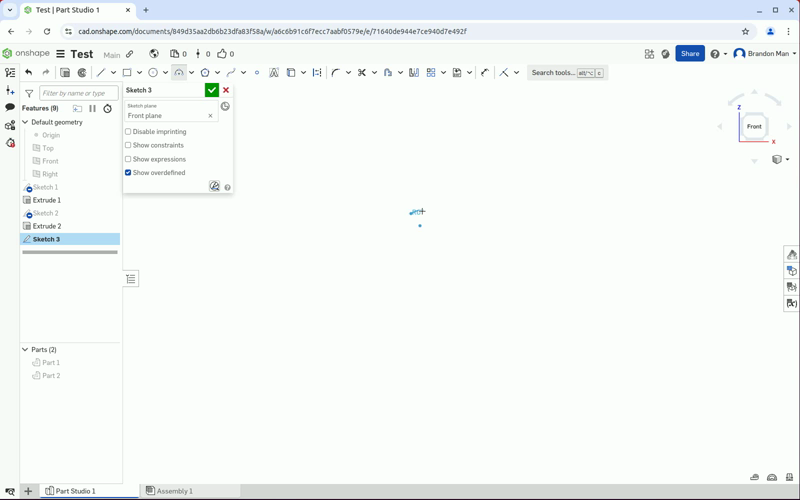
scroll(-6)
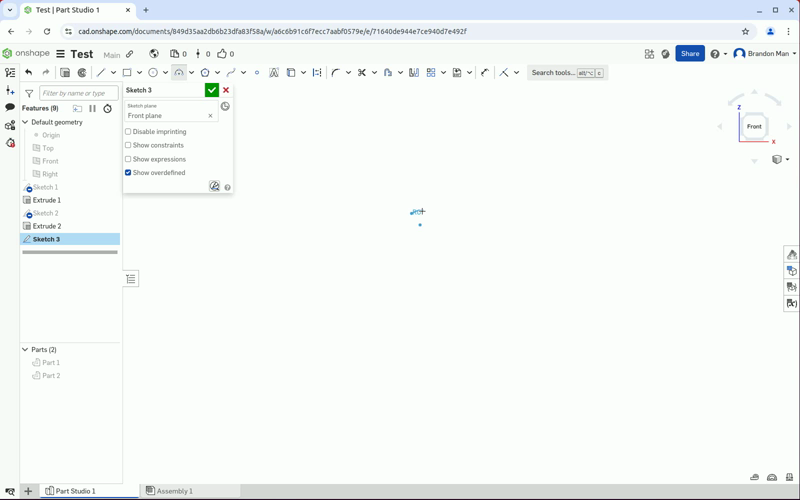
scroll(-6)
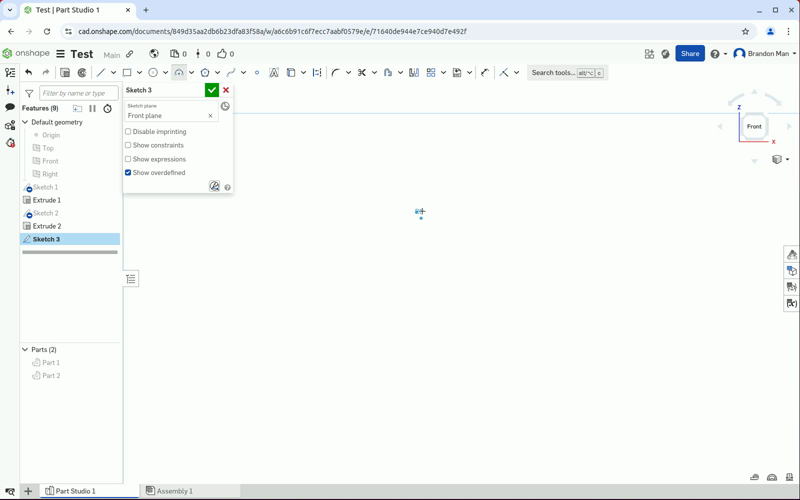
scroll(-6)
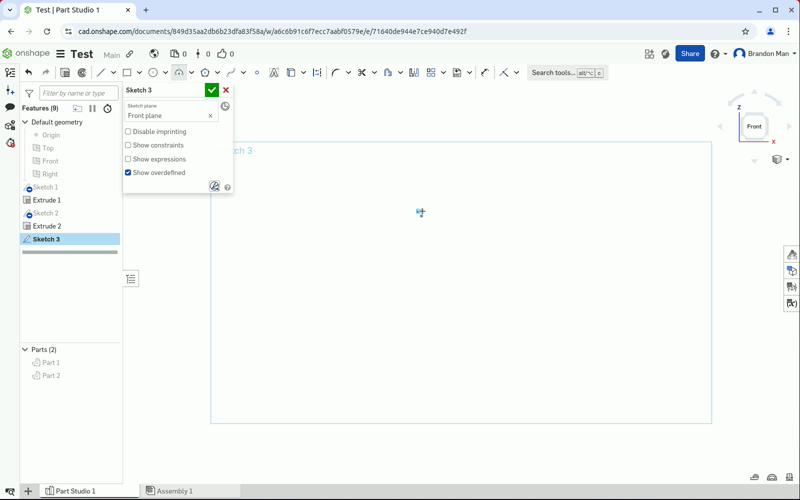
mouse_move(425, 231)
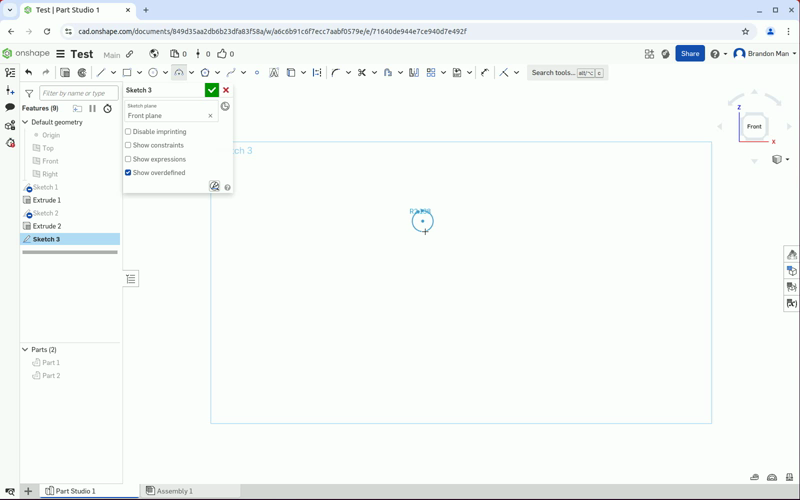
scroll(6)
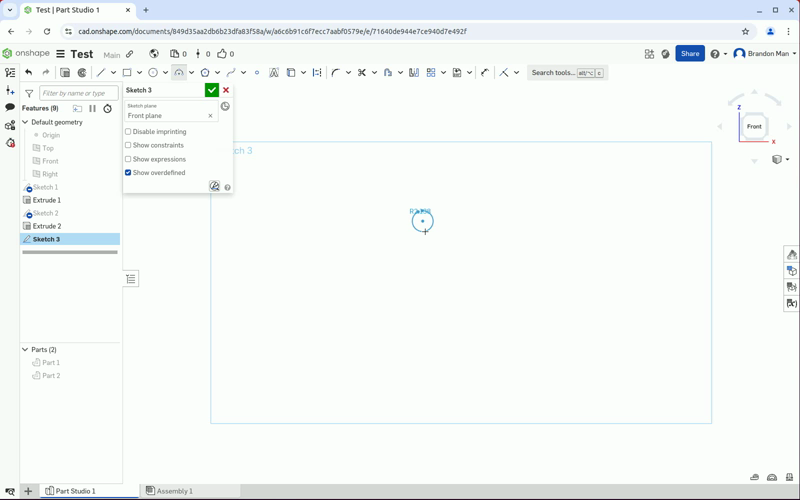
scroll(6)
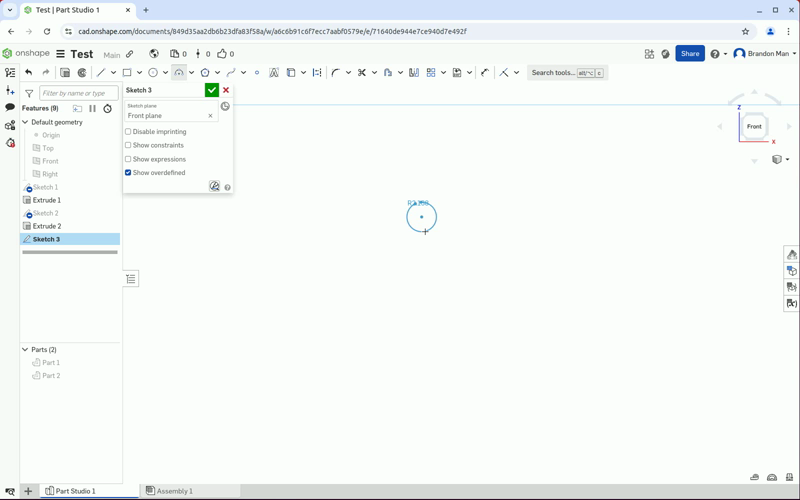
scroll(6)
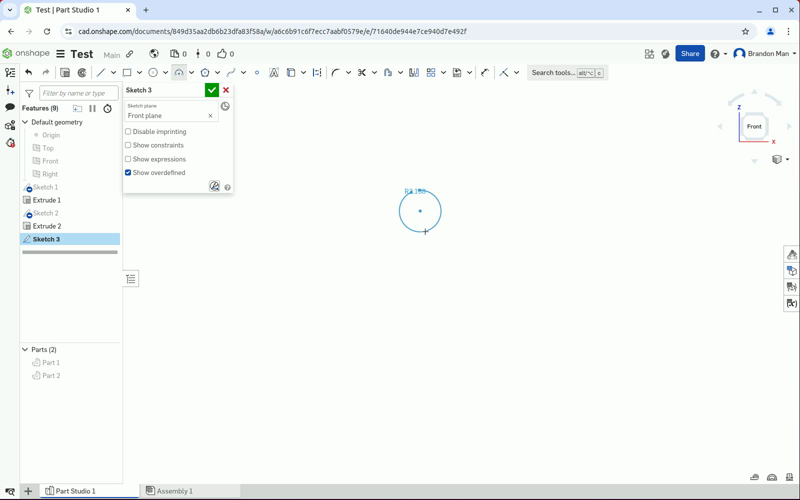
scroll(6)
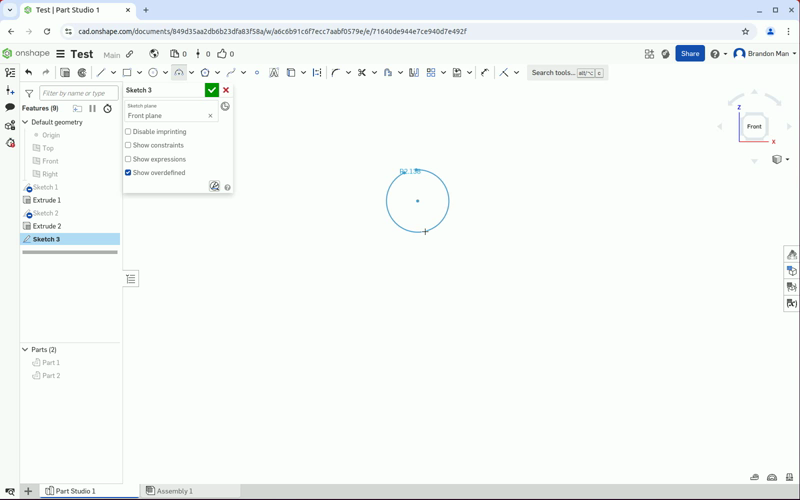
scroll(6)
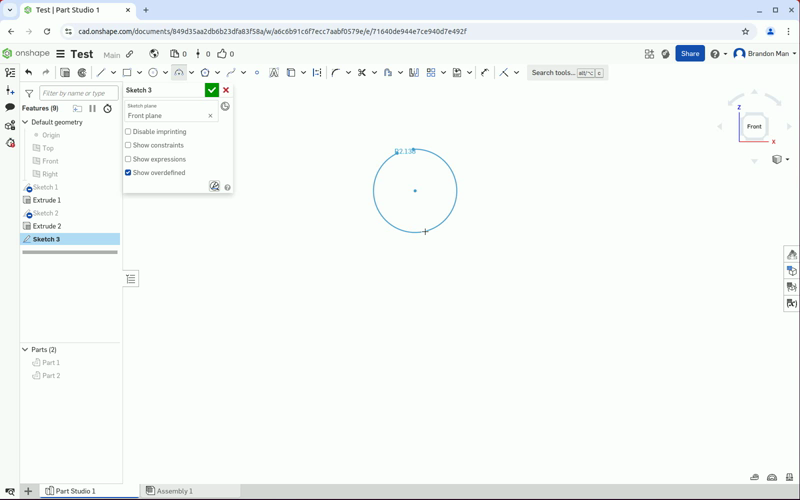
scroll(6)
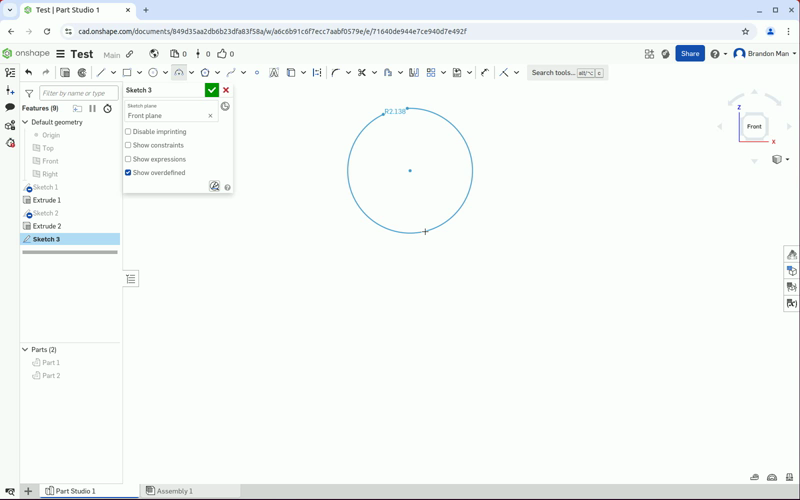
scroll(6)
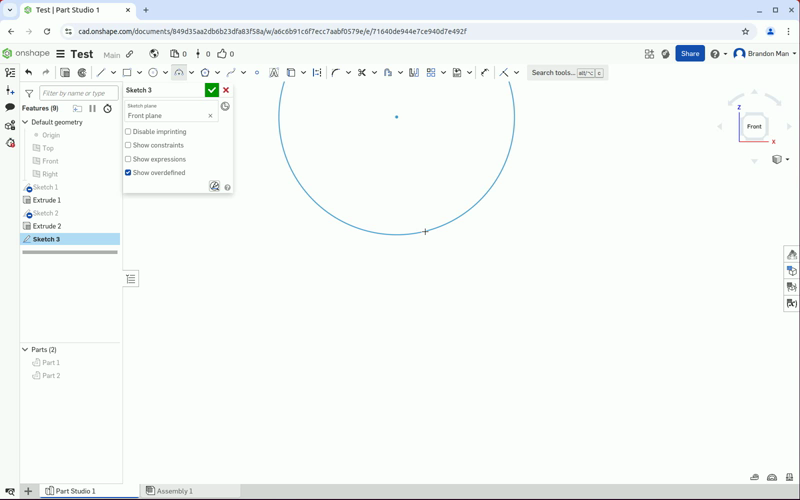
click(425, 231)
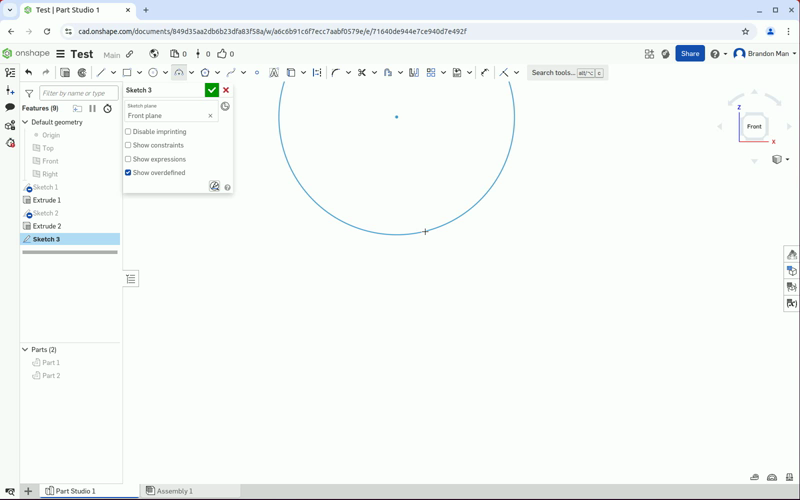
scroll(-6)
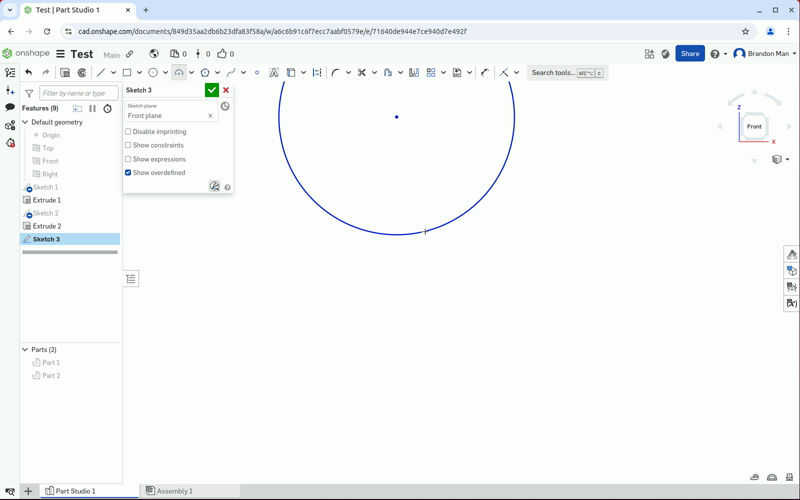
scroll(-6)
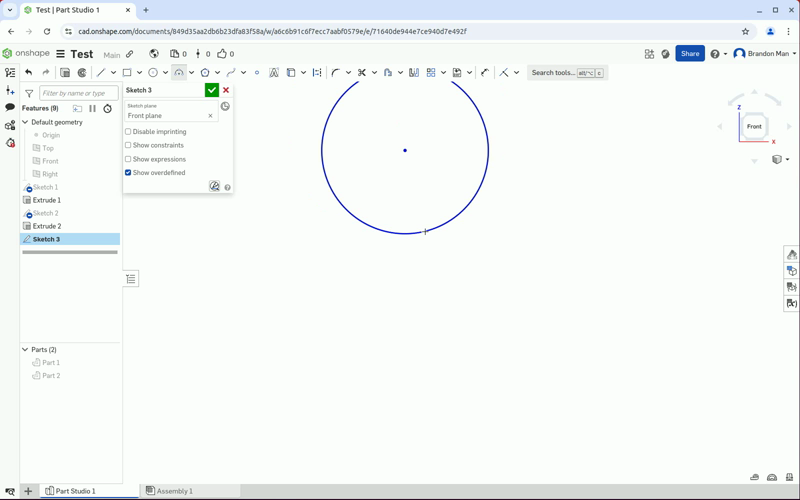
scroll(-6)
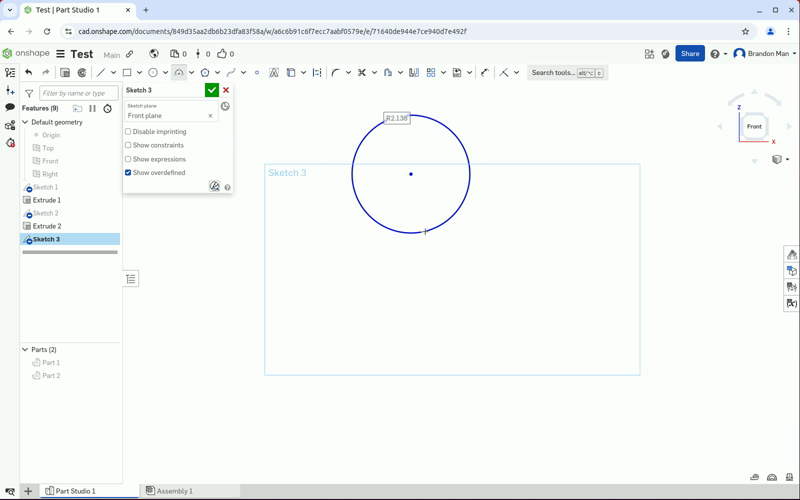
scroll(-6)
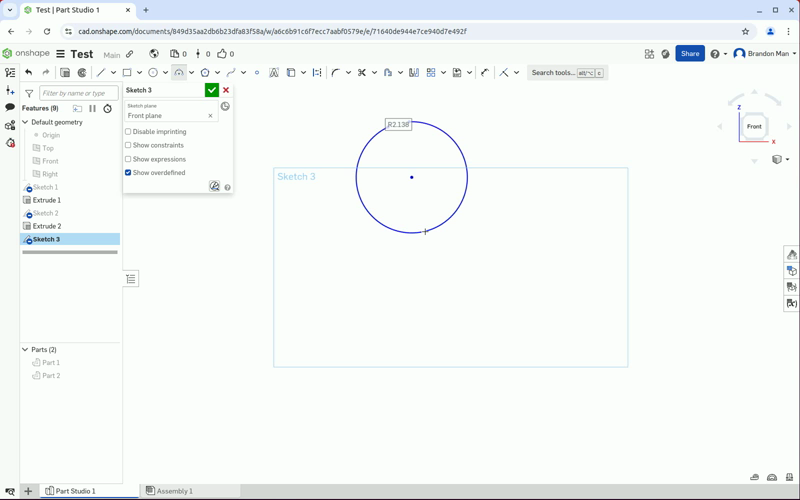
scroll(-6)
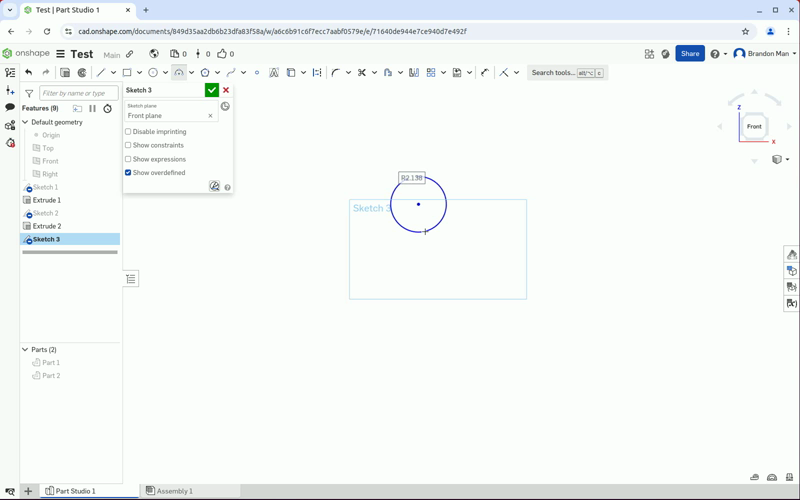
scroll(-6)
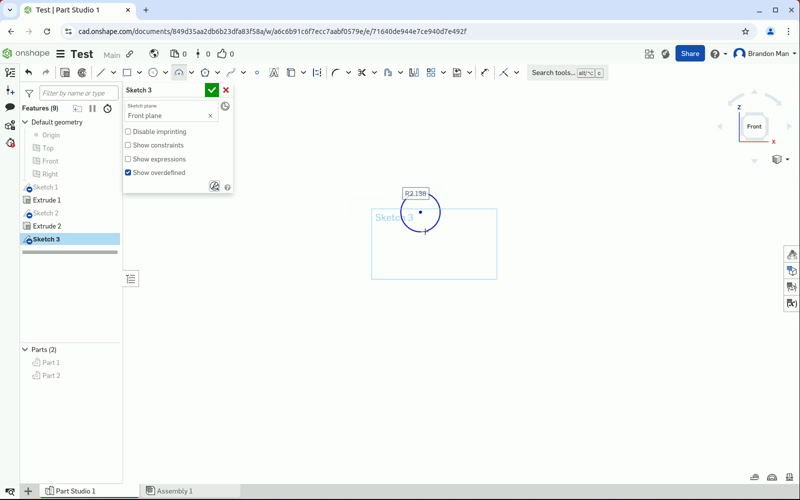
scroll(-6)
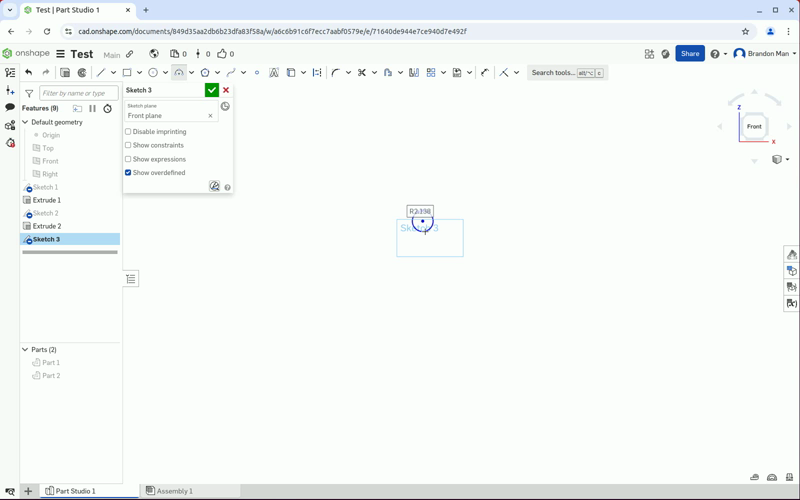
key_up(shift)
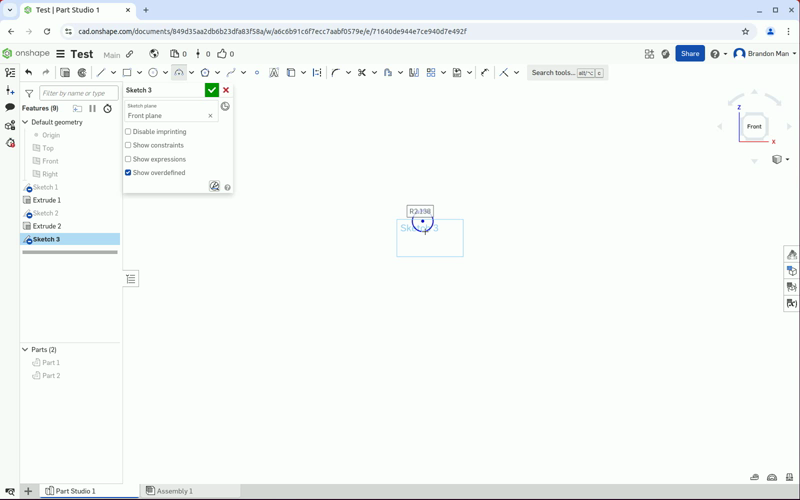
mouse_move(422, 210)
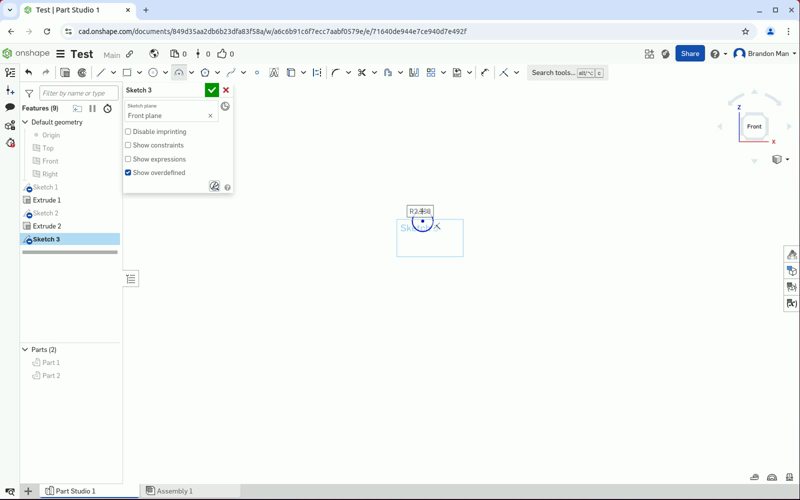
scroll(6)
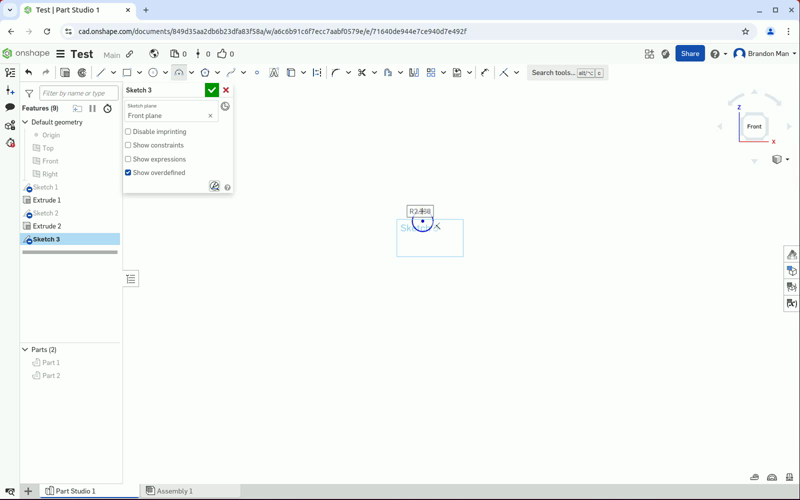
scroll(6)
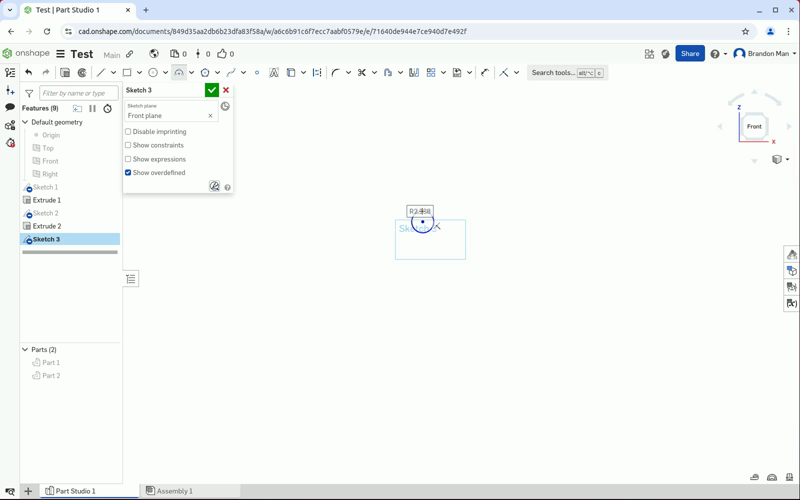
scroll(6)
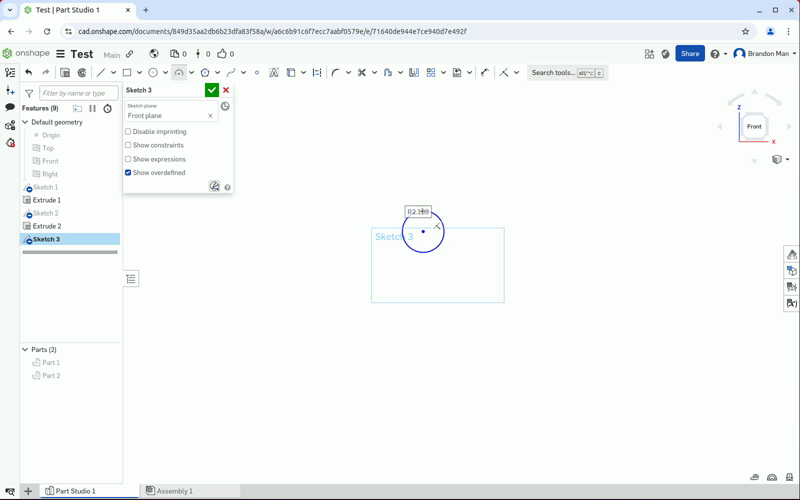
scroll(6)
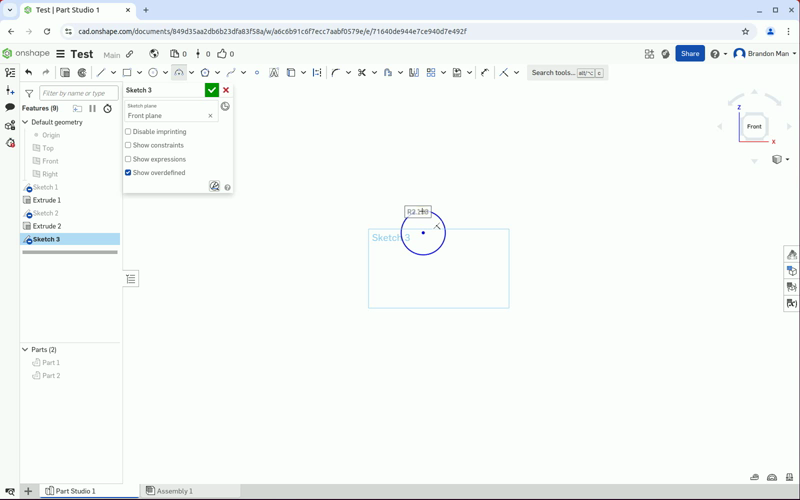
scroll(6)
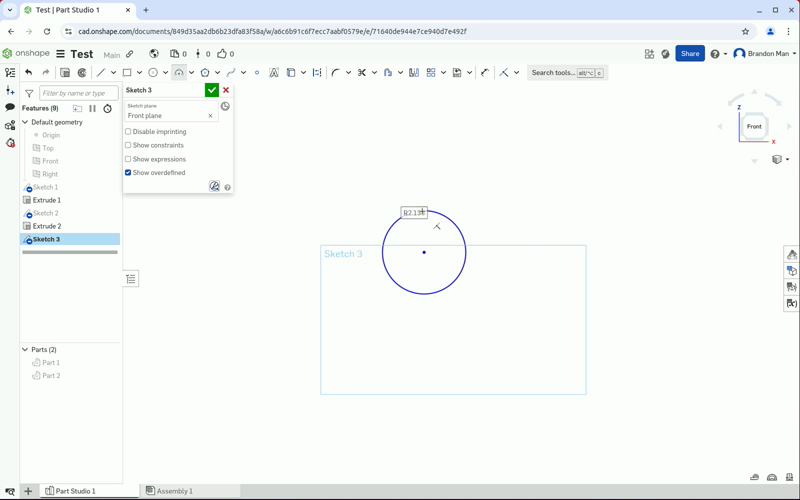
scroll(6)
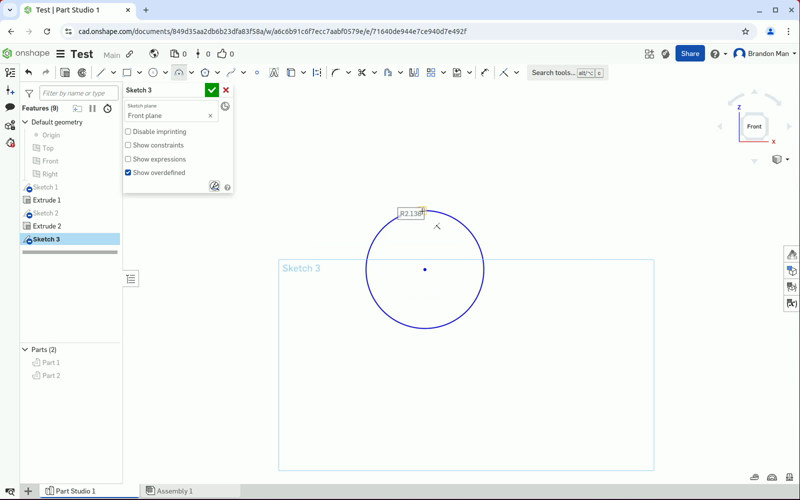
scroll(6)
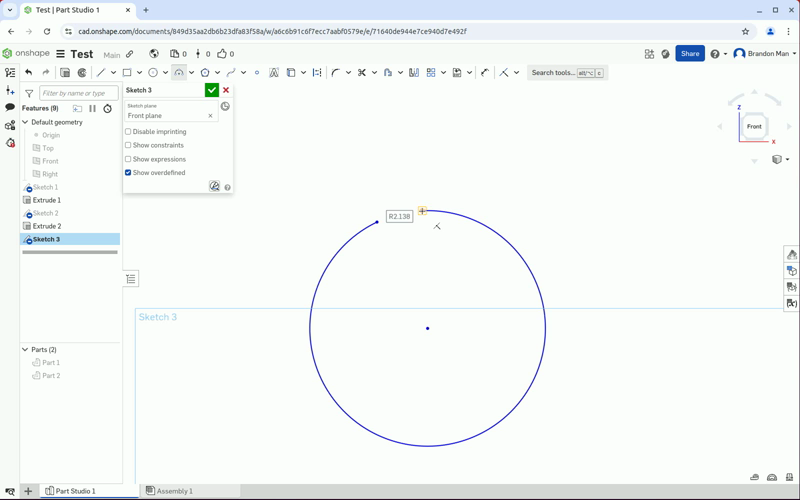
click(422, 210)
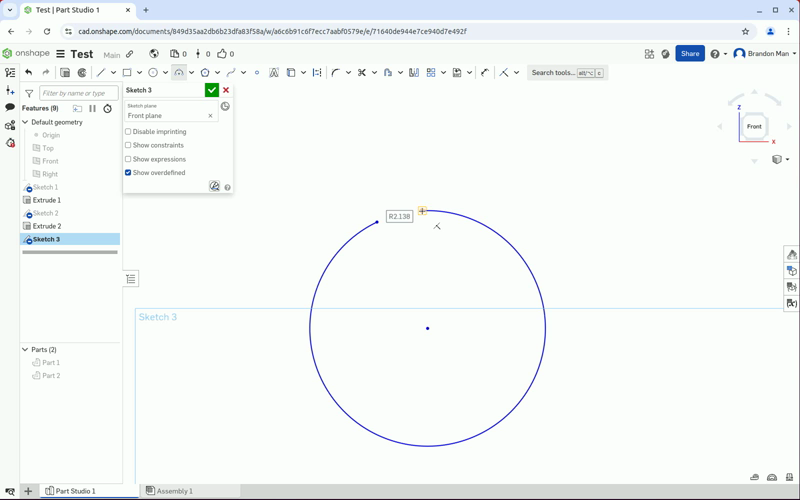
scroll(-6)
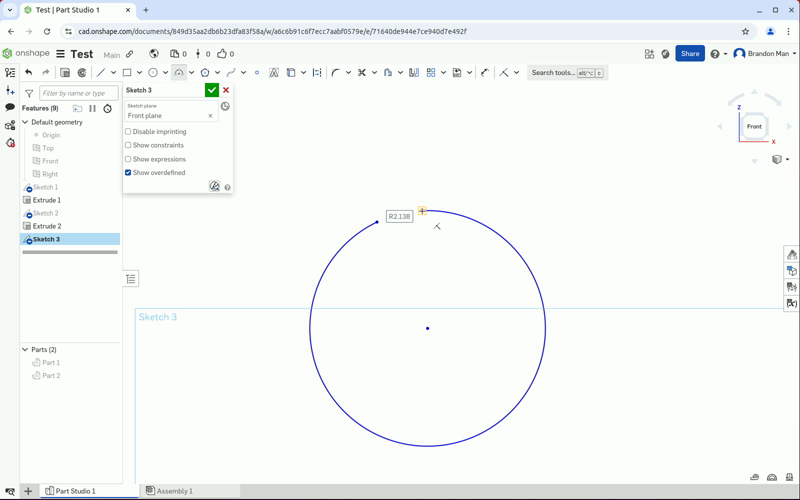
scroll(-6)
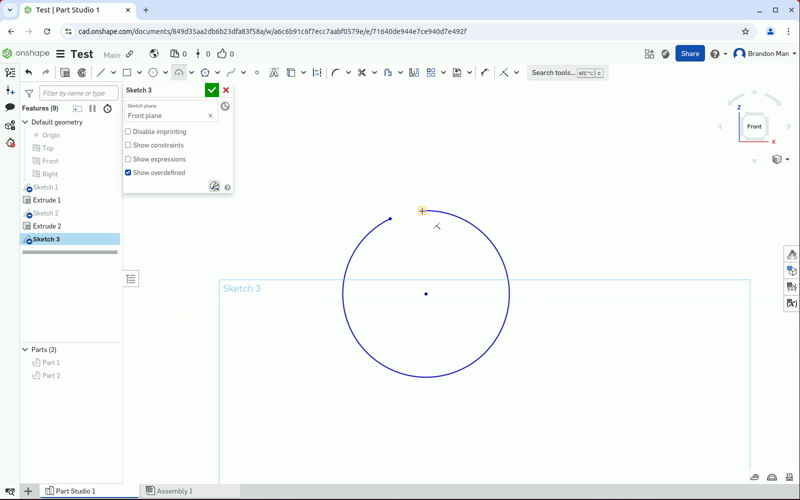
scroll(-6)
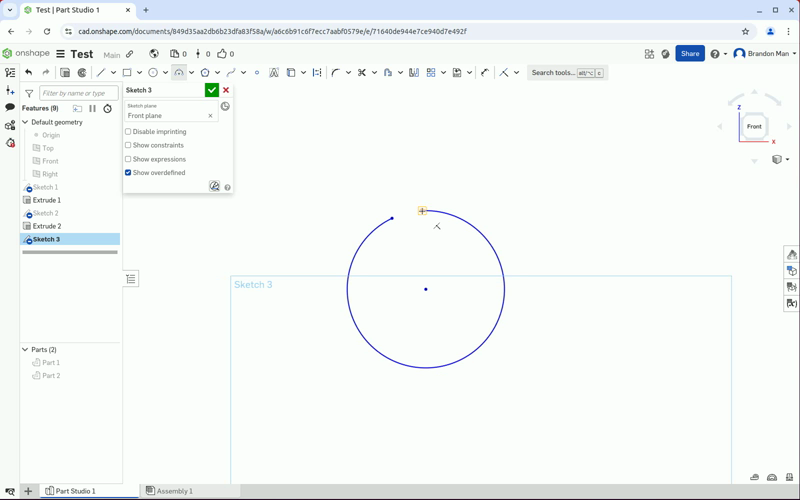
scroll(-6)
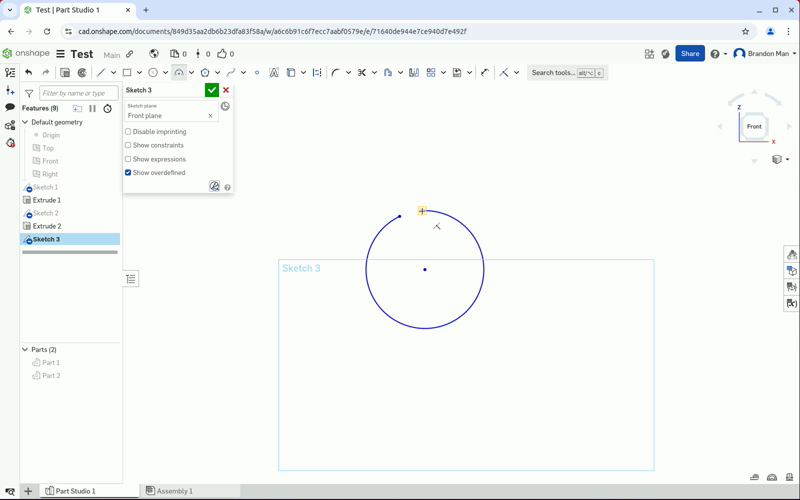
scroll(-6)
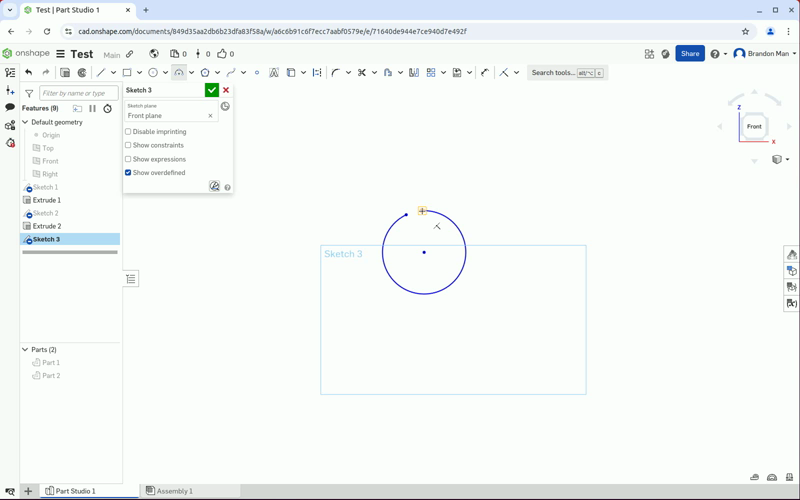
scroll(-6)
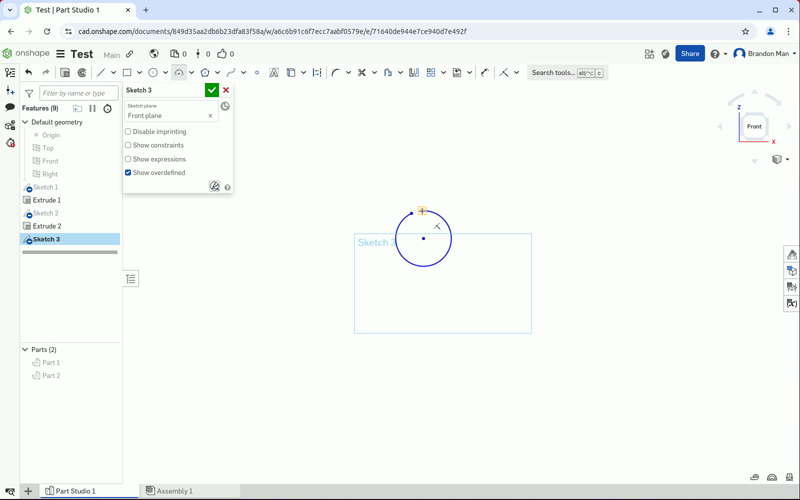
scroll(-6)
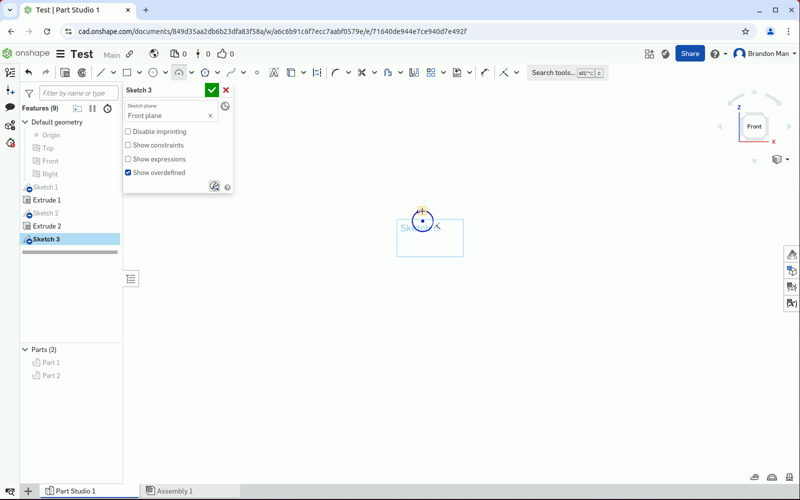
mouse_move(418, 211)
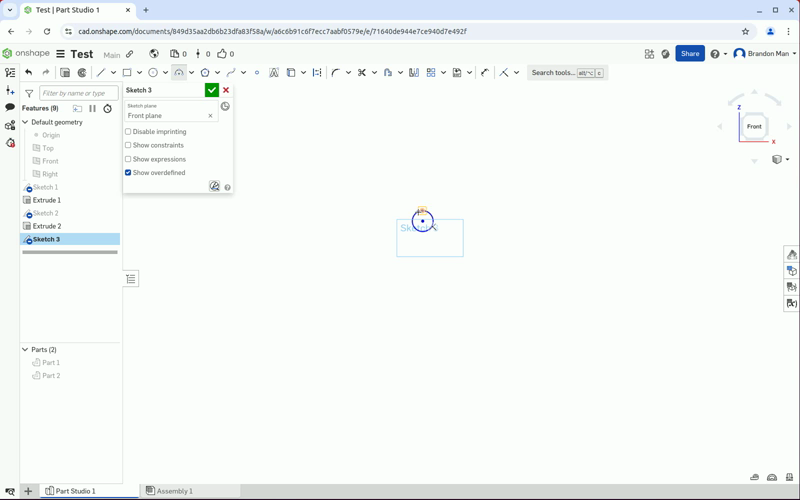
scroll(6)
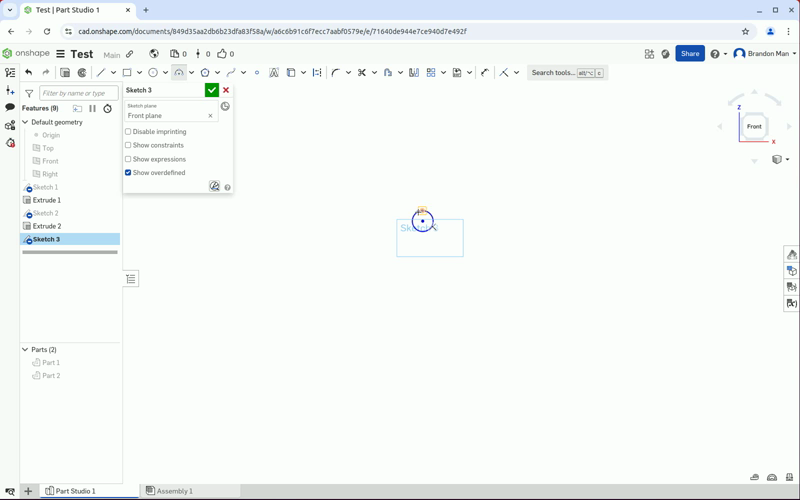
scroll(6)
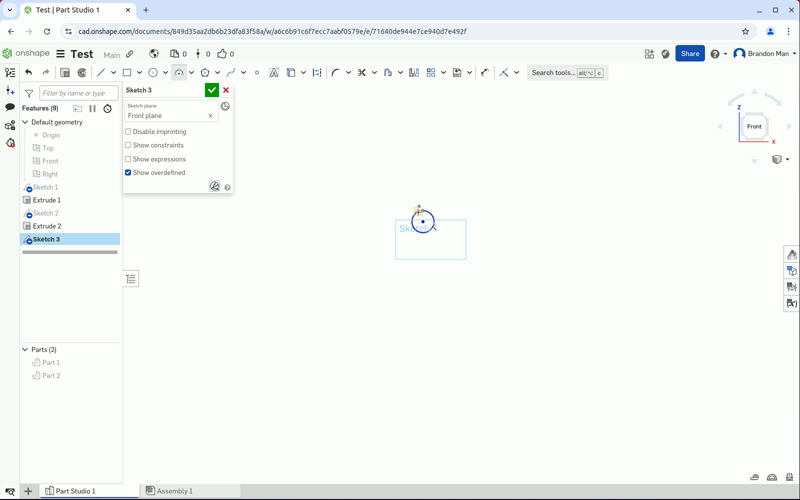
scroll(6)
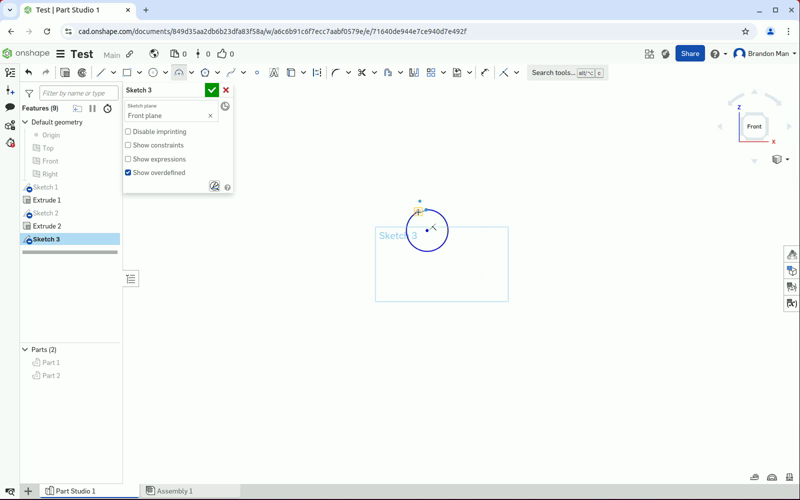
scroll(6)
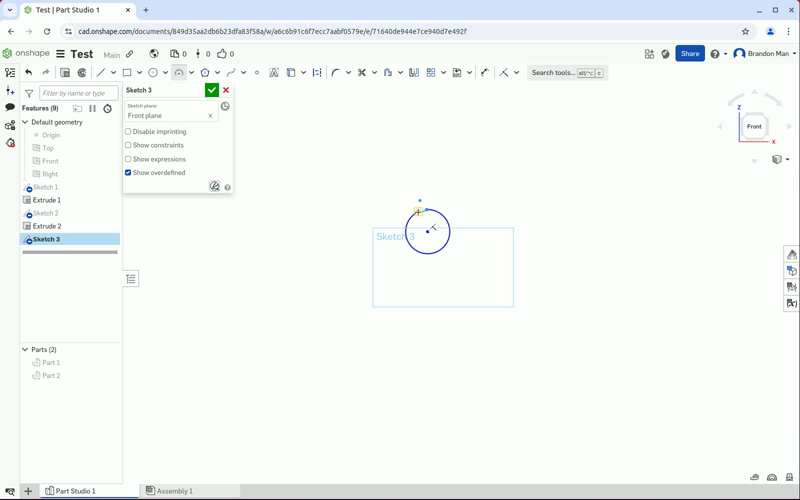
scroll(6)
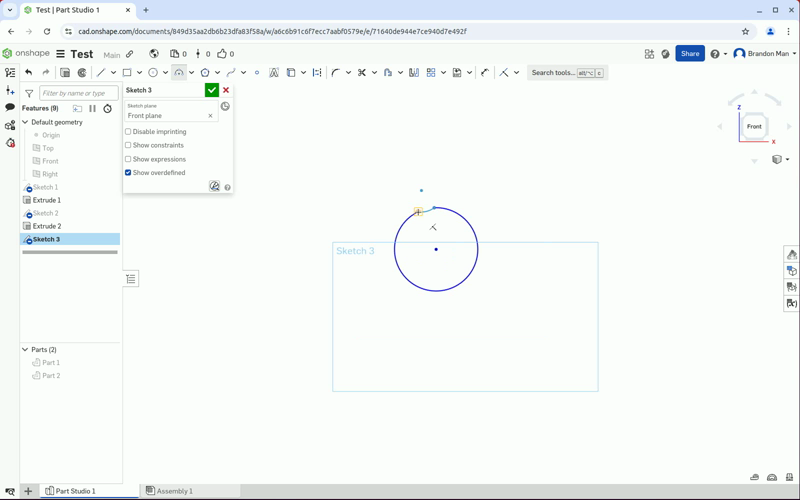
scroll(6)
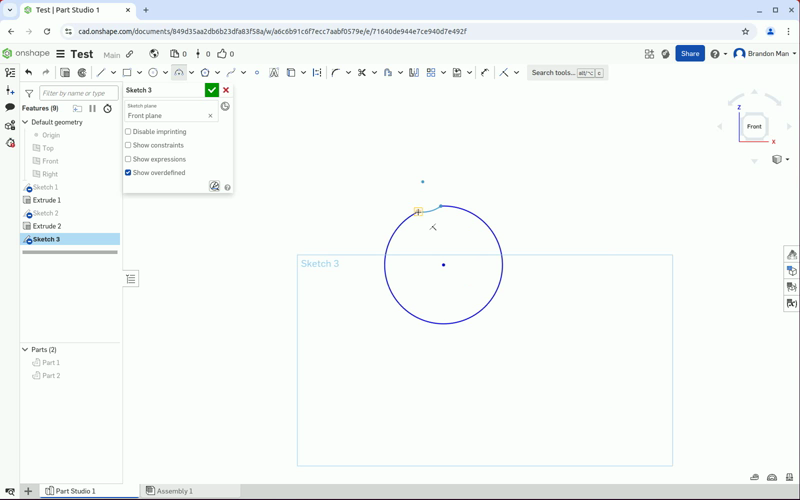
scroll(6)
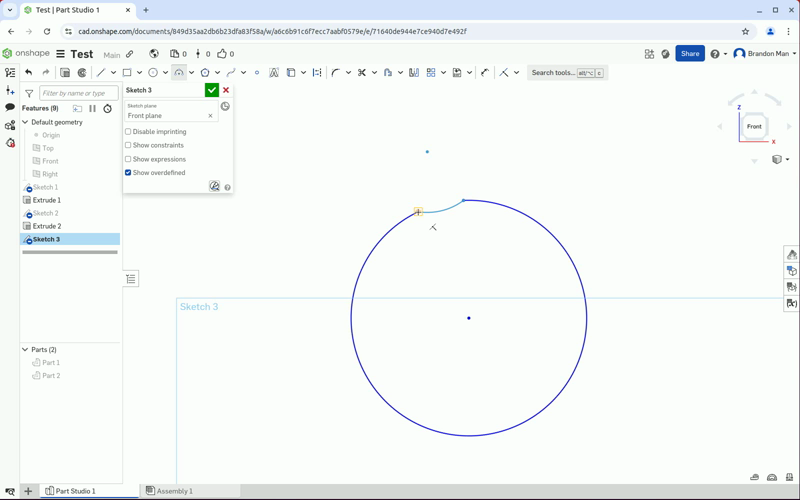
click(418, 211)
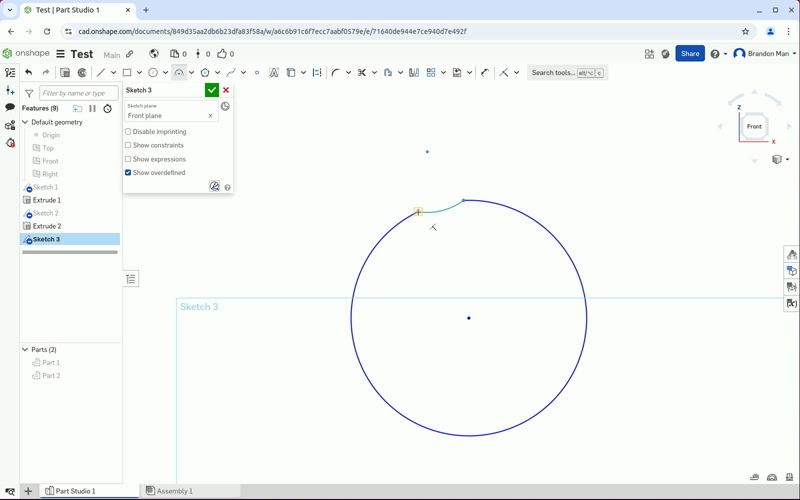
scroll(-6)
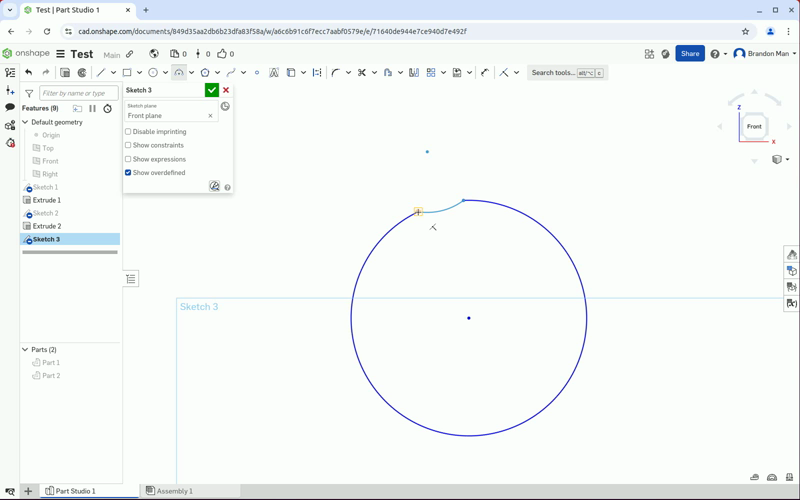
scroll(-6)
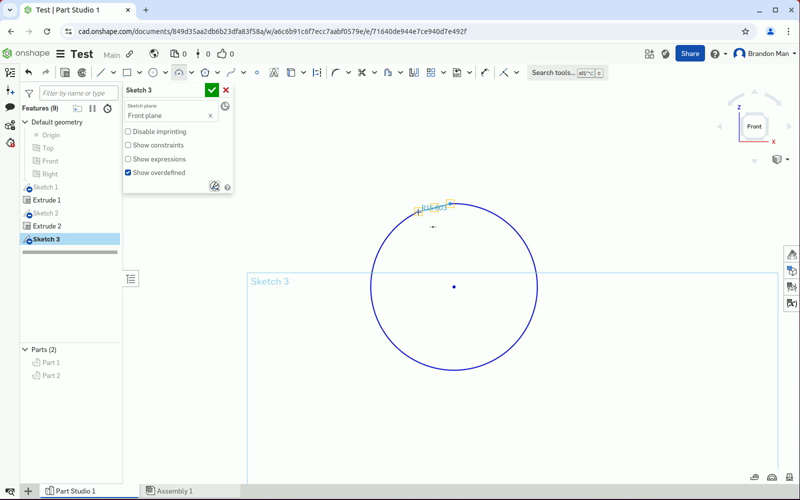
scroll(-6)
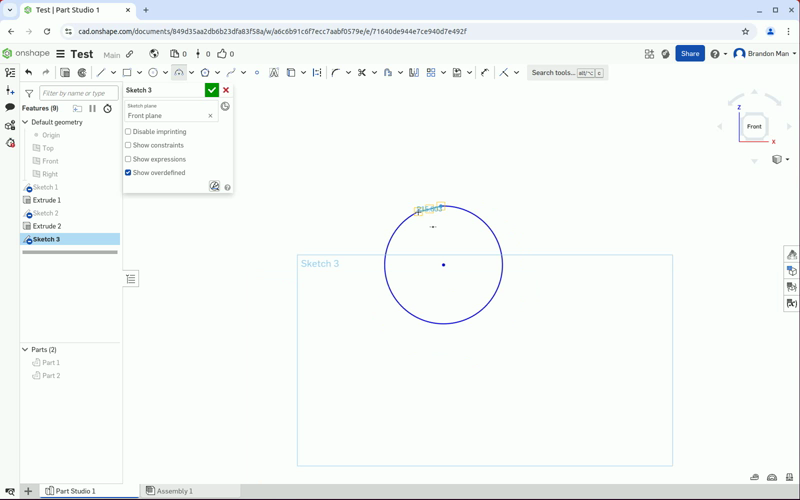
scroll(-6)
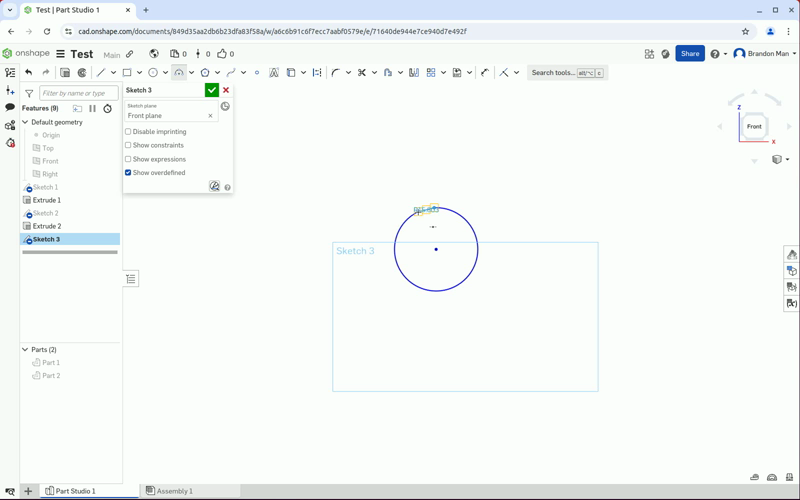
scroll(-6)
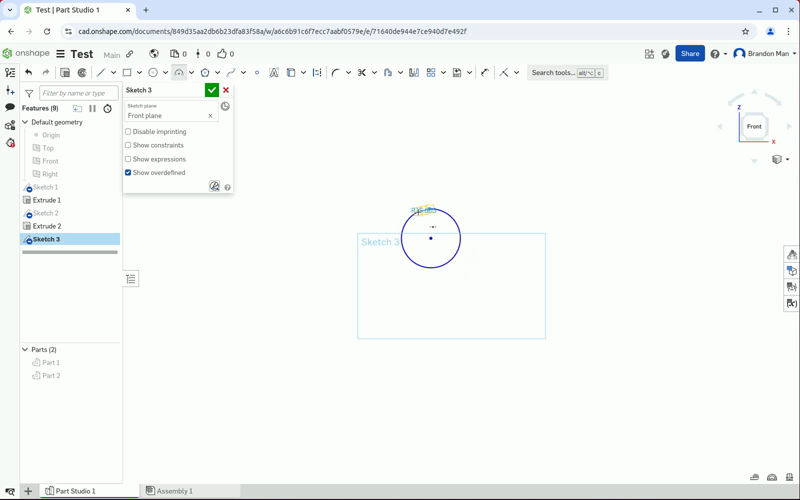
scroll(-6)
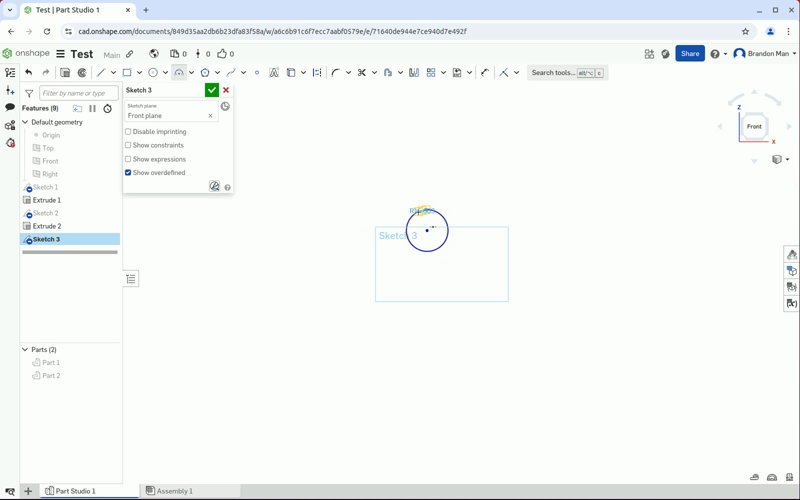
scroll(-6)
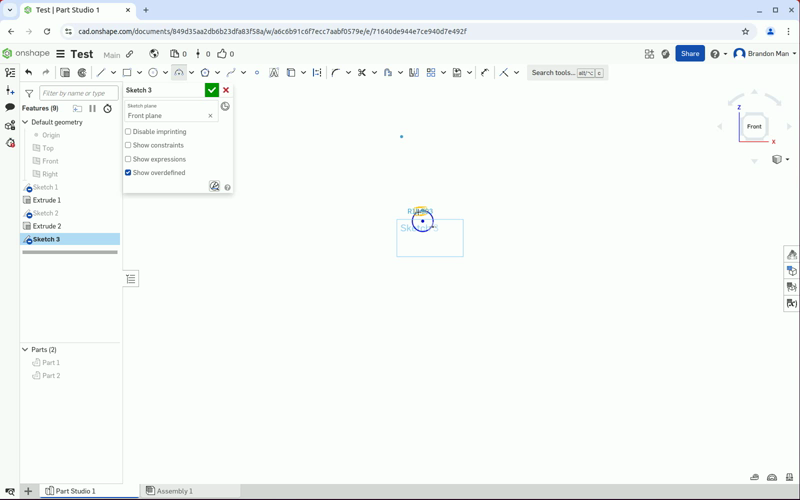
key_down(shift)
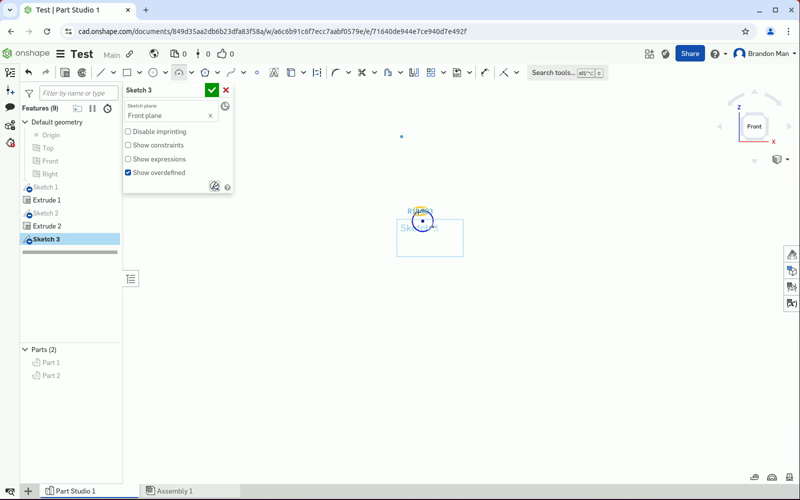
mouse_move(420, 210)
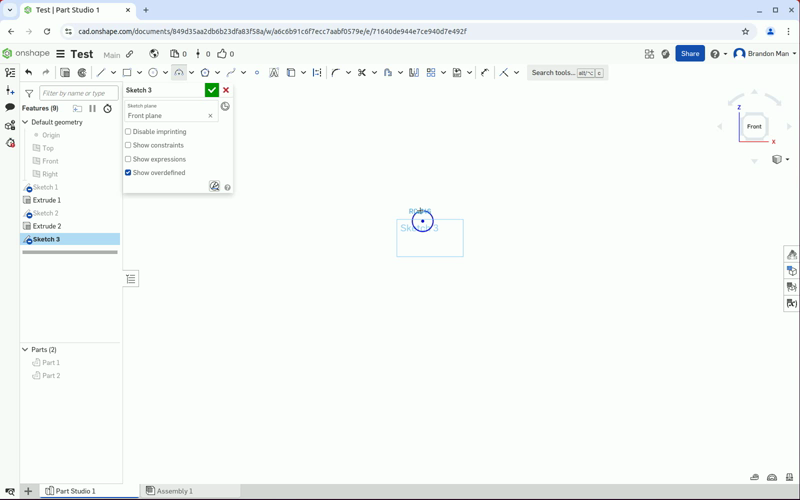
scroll(6)
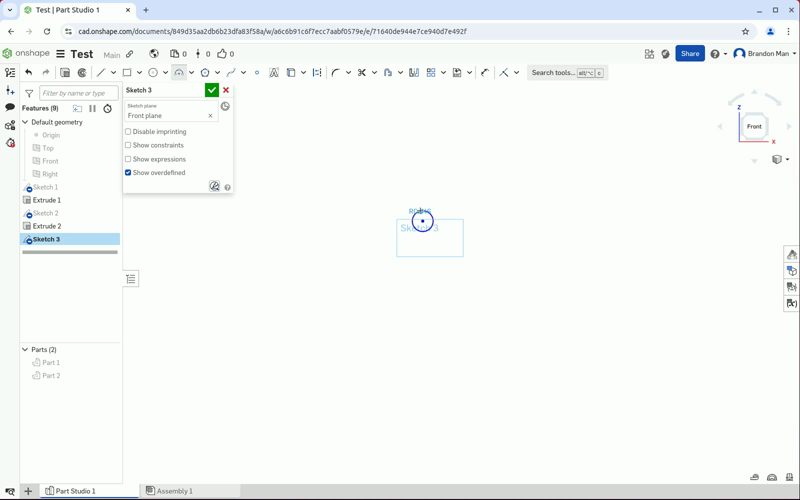
scroll(6)
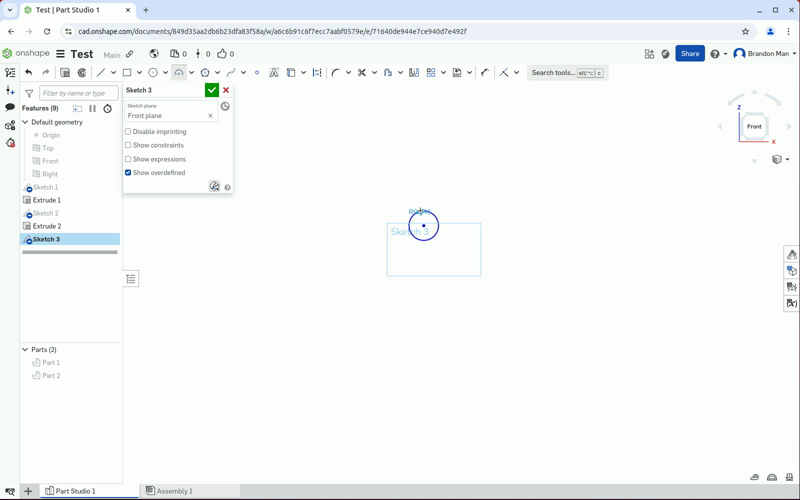
scroll(6)
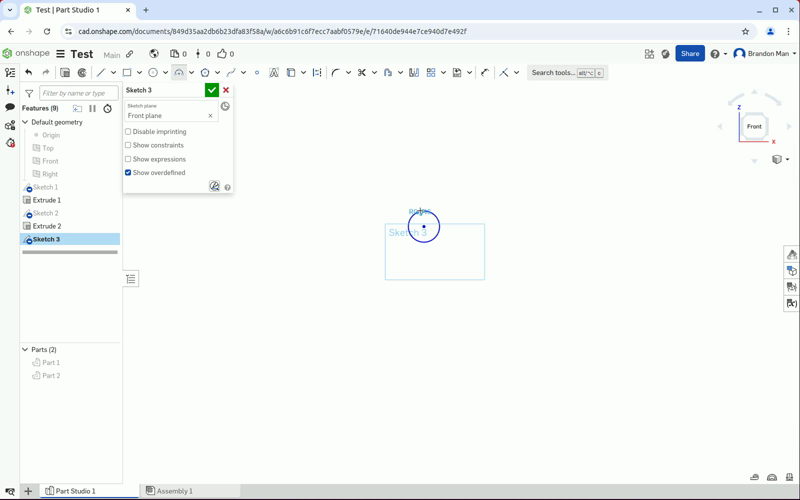
scroll(6)
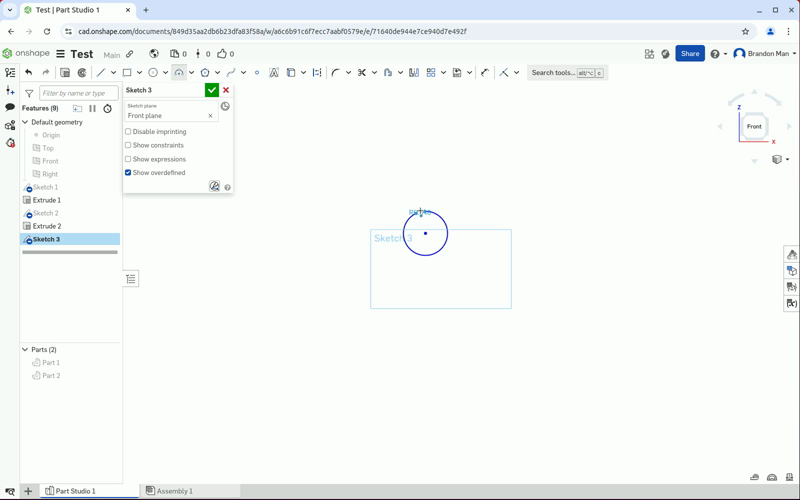
scroll(6)
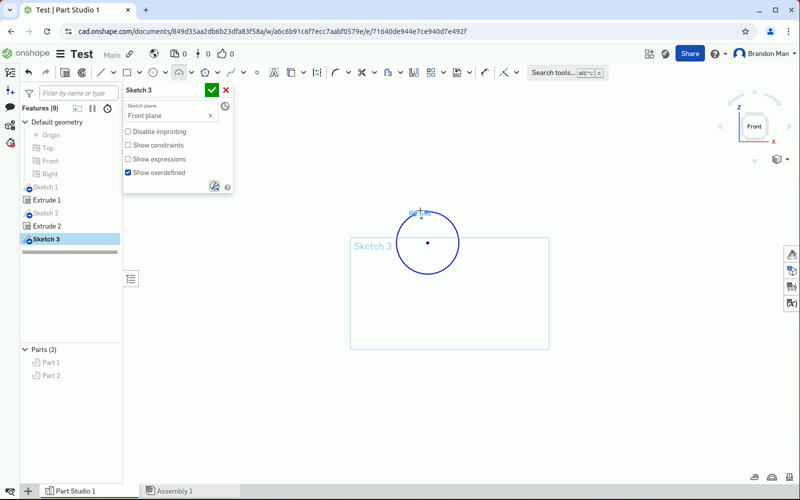
scroll(6)
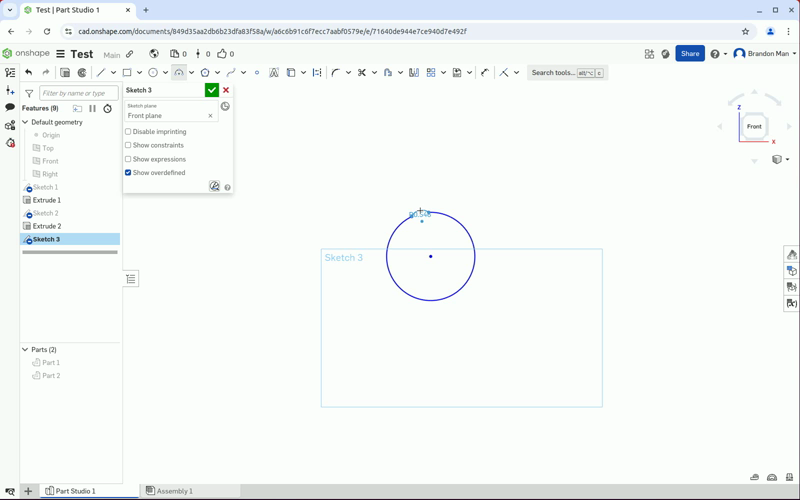
scroll(6)
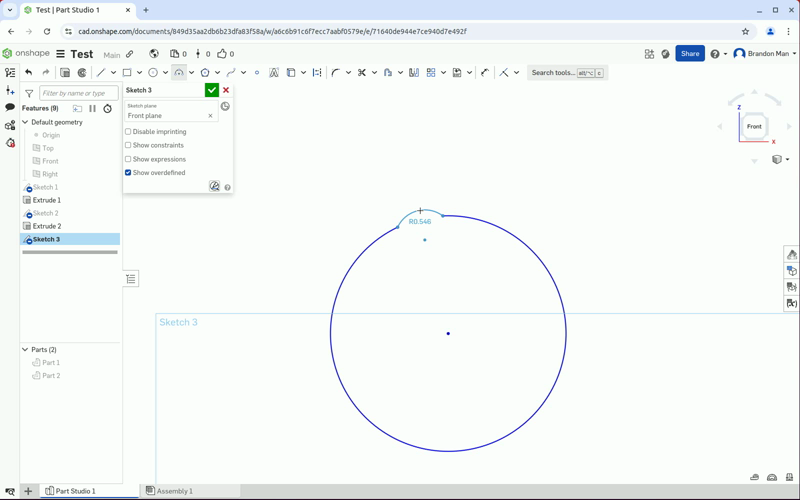
click(420, 210)
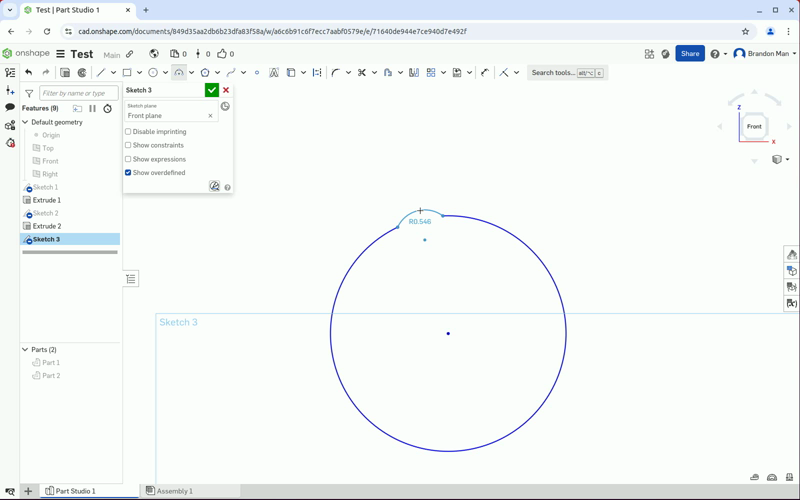
scroll(-6)
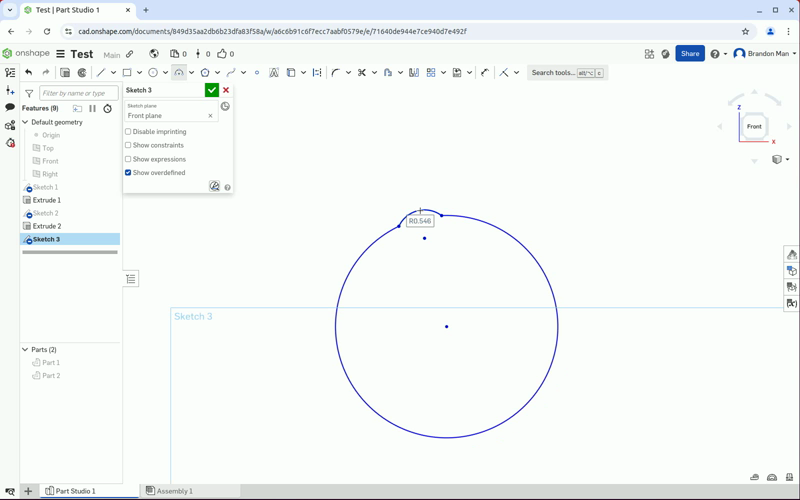
scroll(-6)
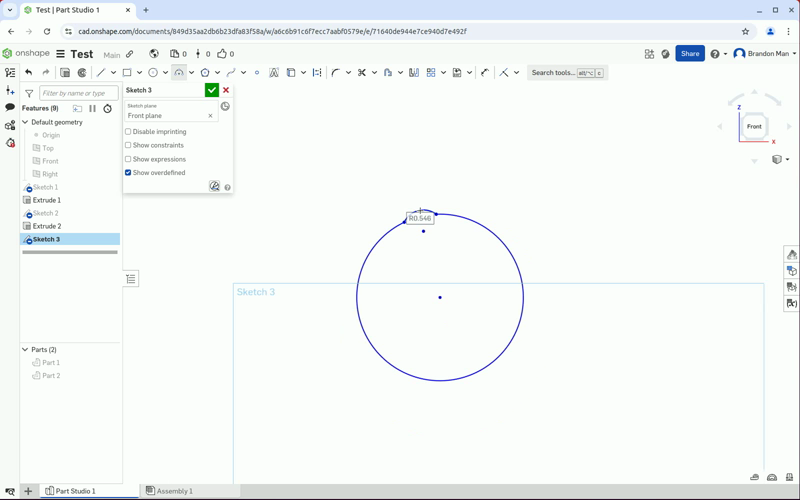
scroll(-6)
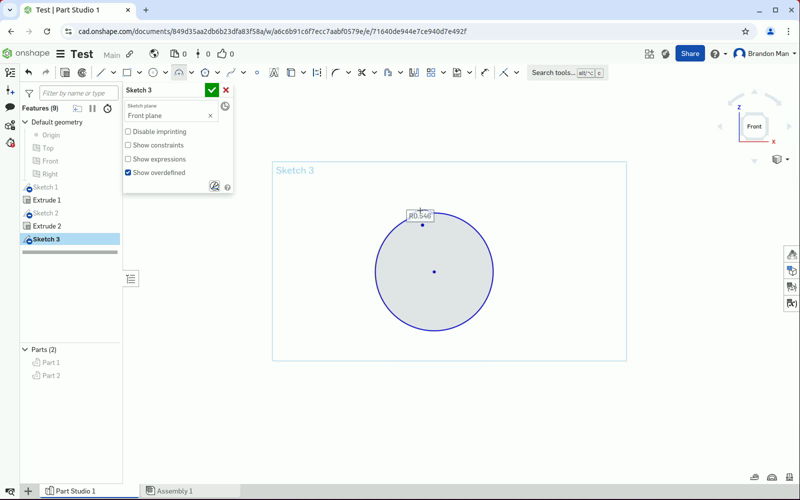
scroll(-6)
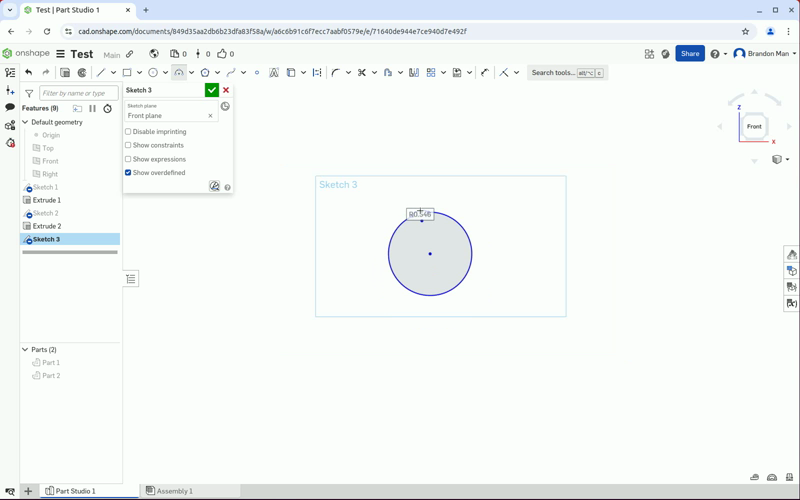
scroll(-6)
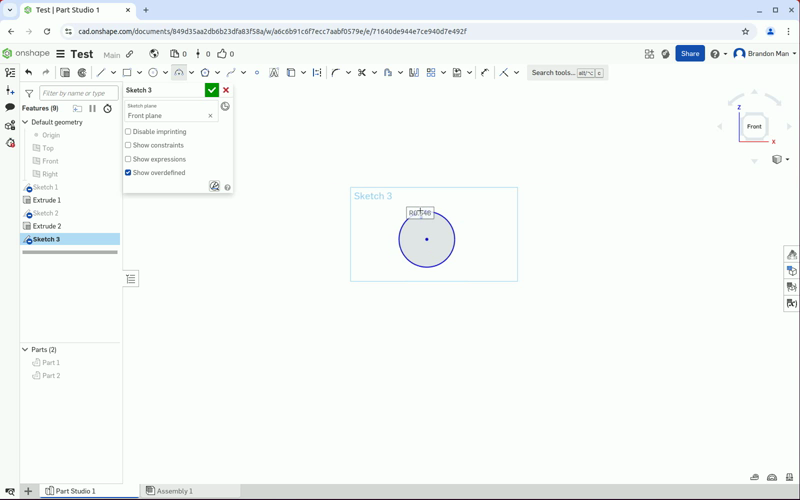
scroll(-6)
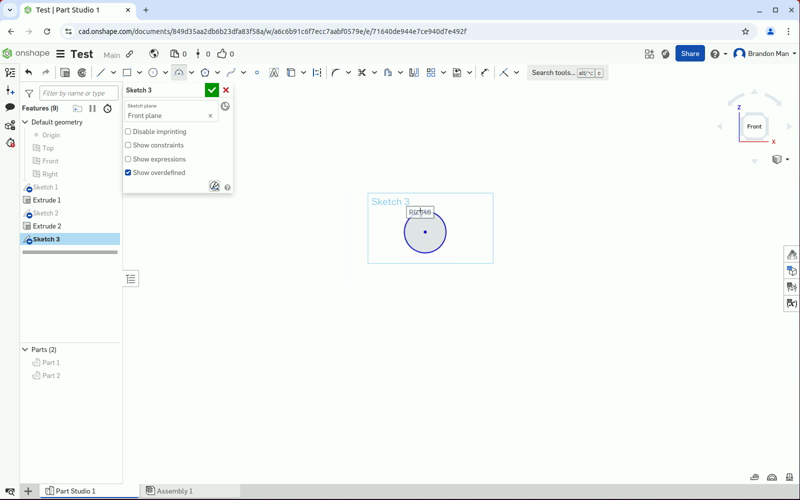
scroll(-6)
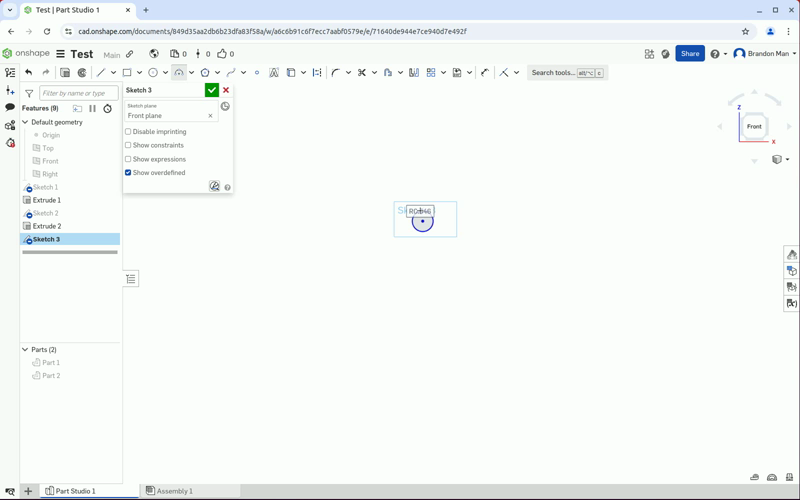
key_up(shift)
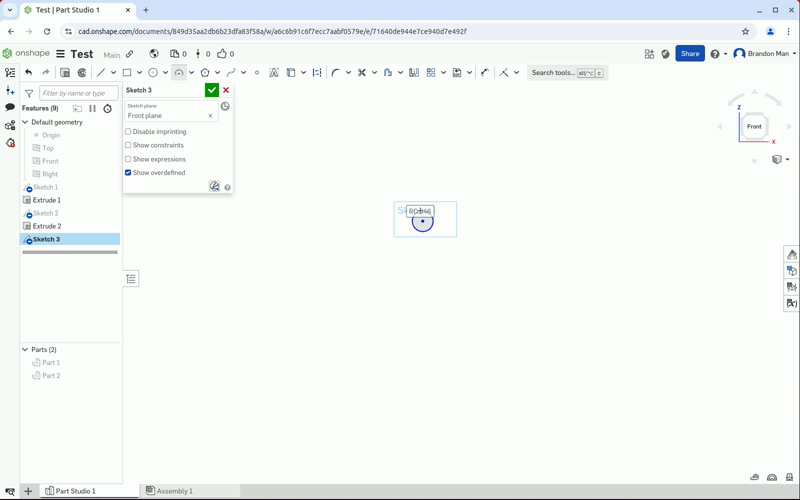
key(esc)
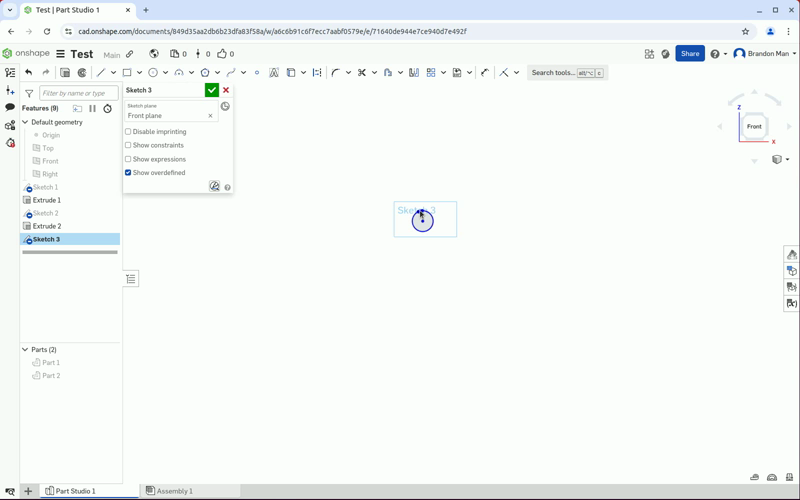
key(c)
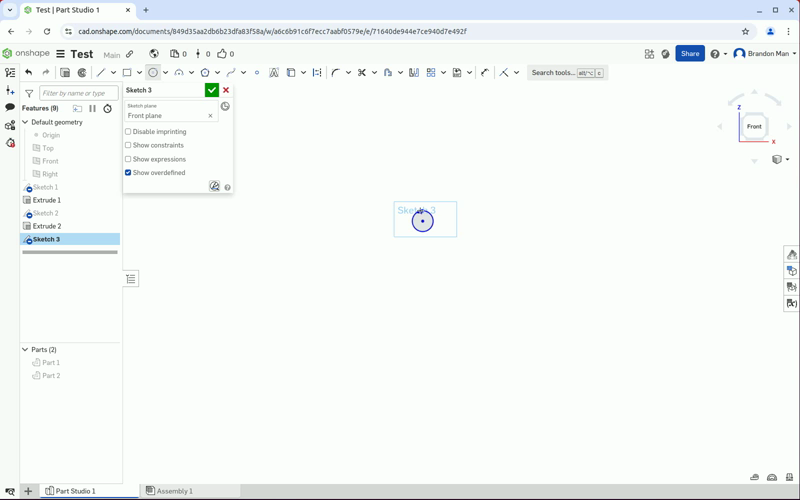
key_down(shift)
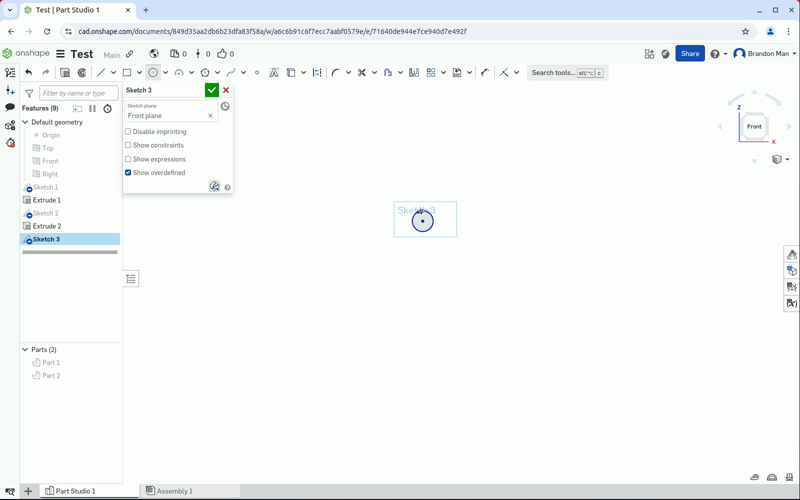
mouse_move(423, 221)
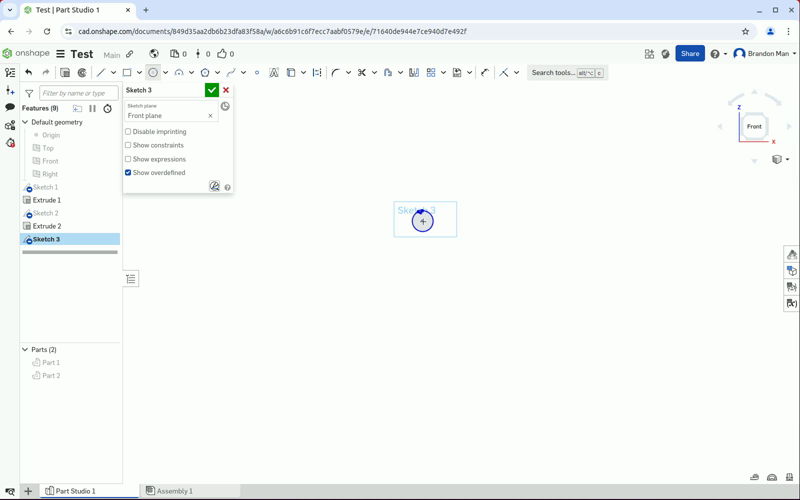
click(423, 221)
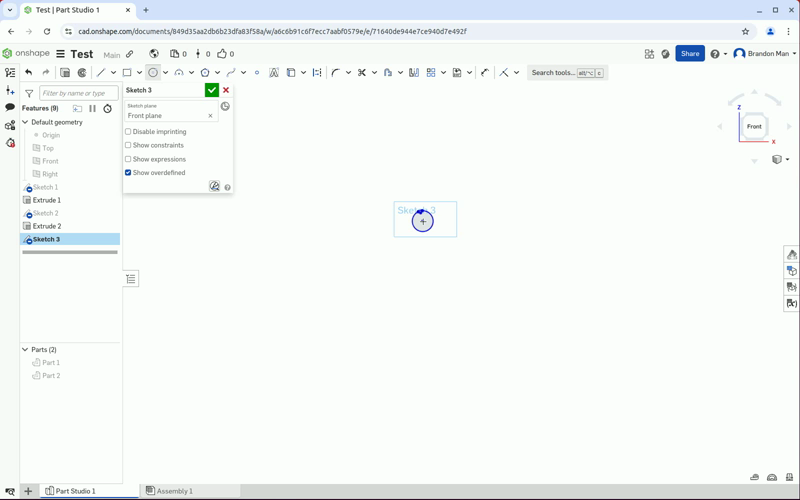
key_up(shift)
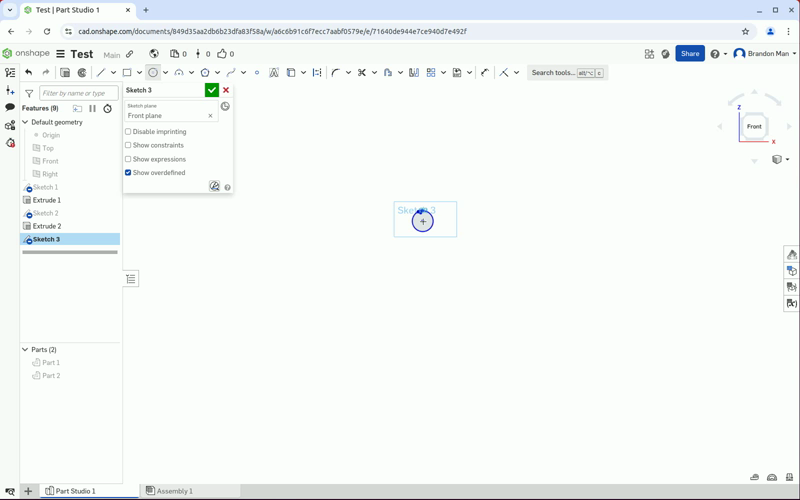
mouse_move(429, 221)
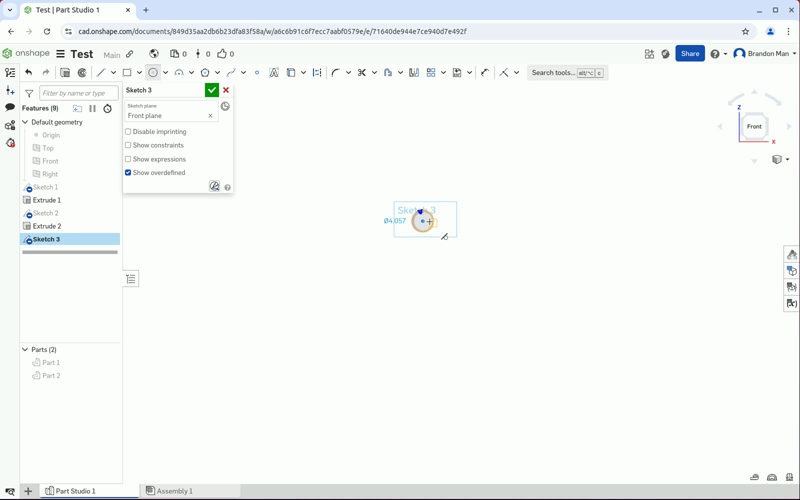
click(429, 221)
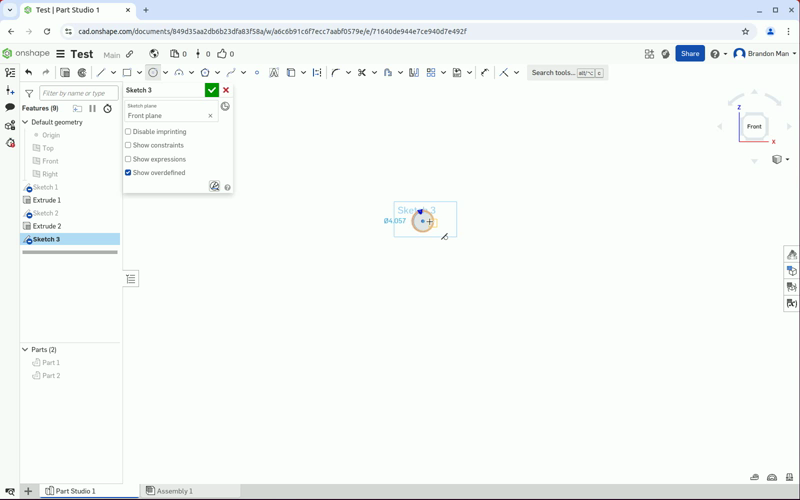
key(esc)
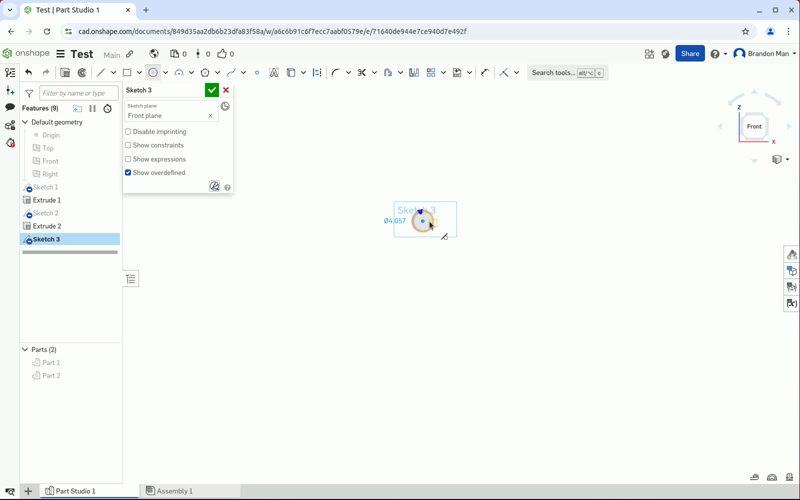
mouse_move(426, 229)
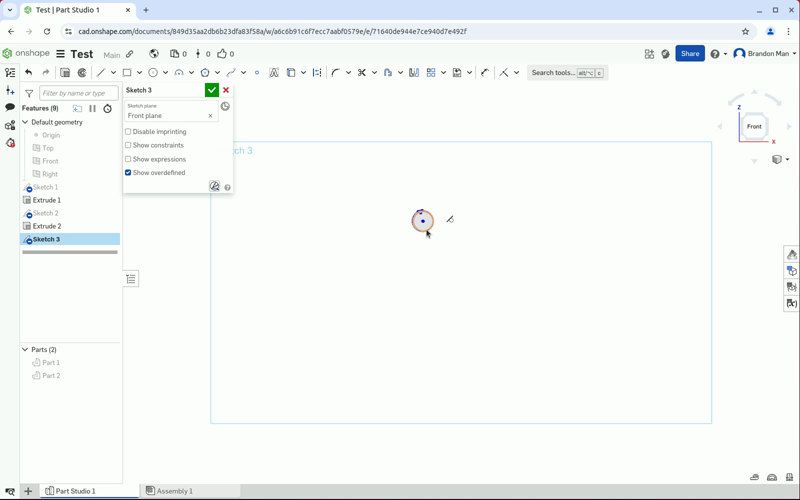
scroll(6)
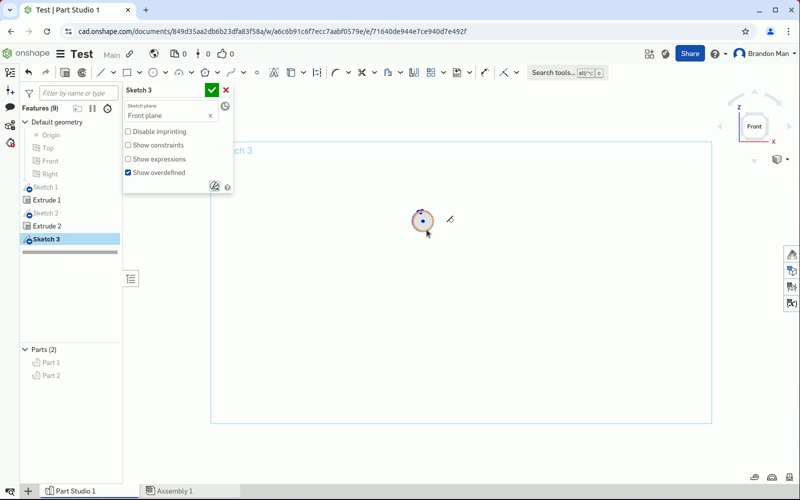
scroll(6)
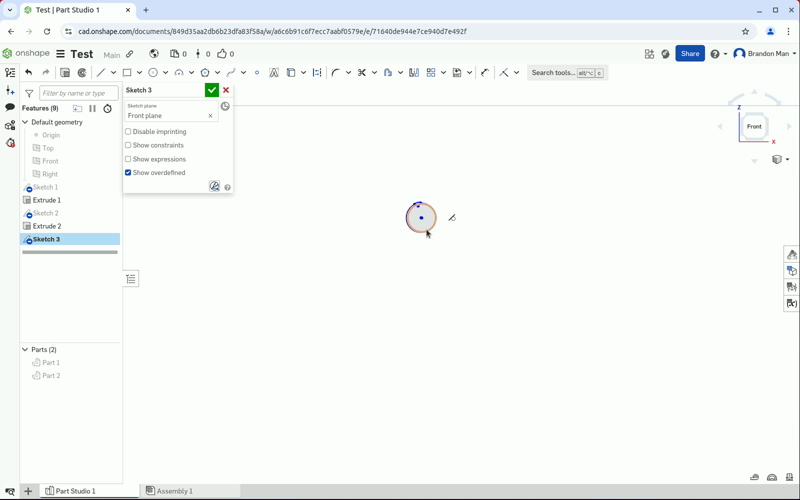
scroll(6)
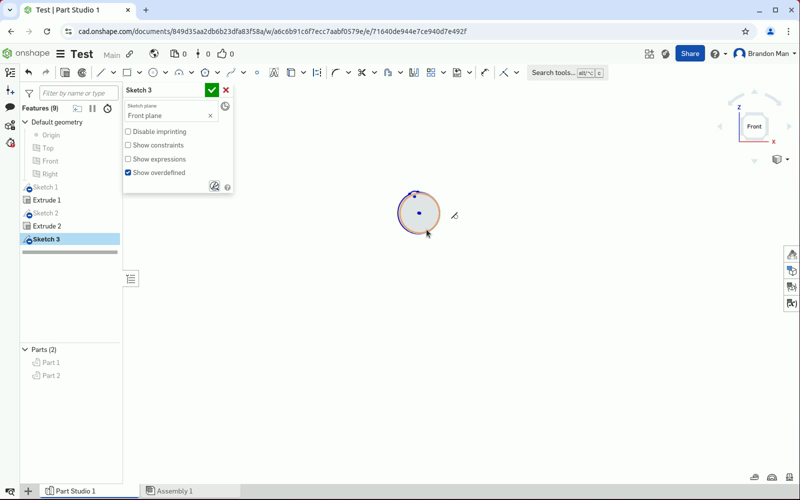
scroll(6)
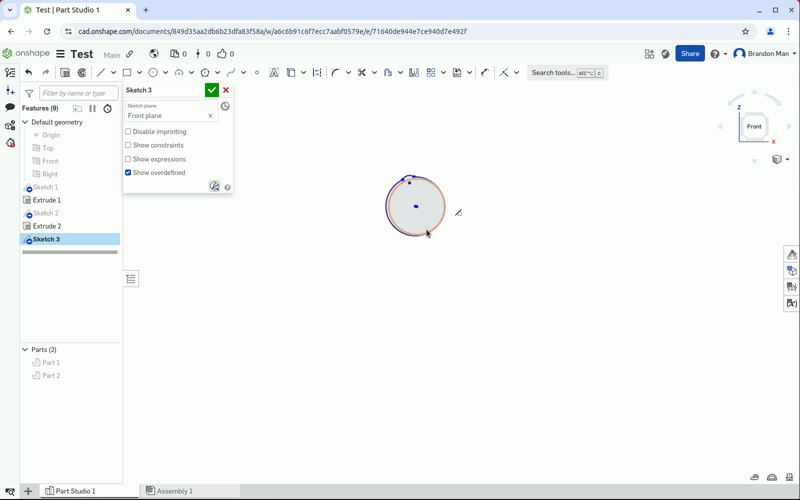
scroll(6)
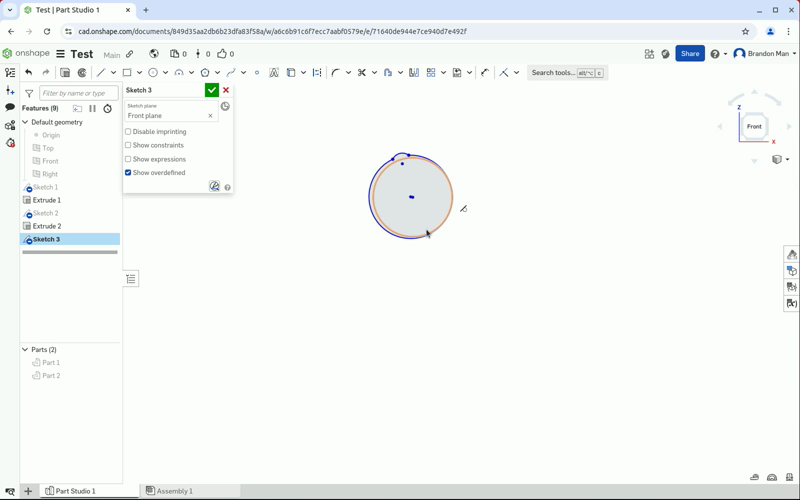
scroll(6)
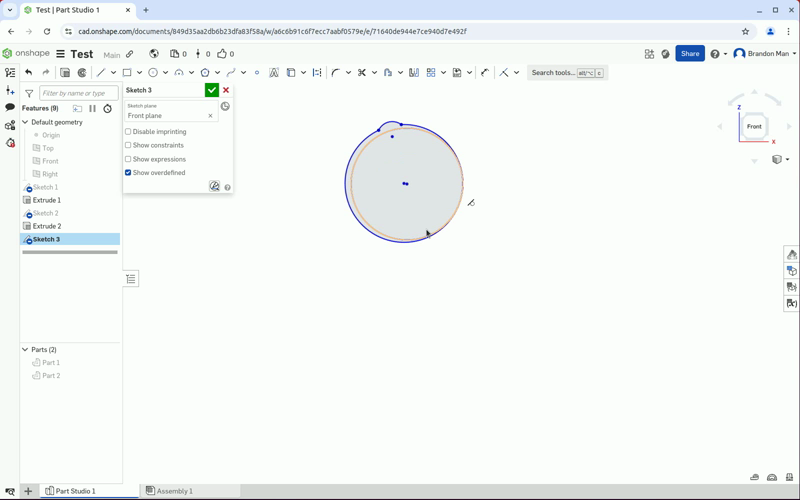
scroll(6)
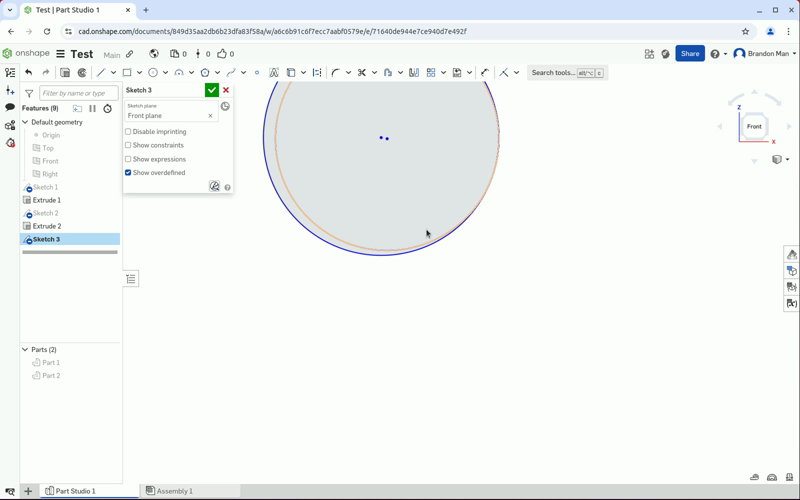
click(426, 229)
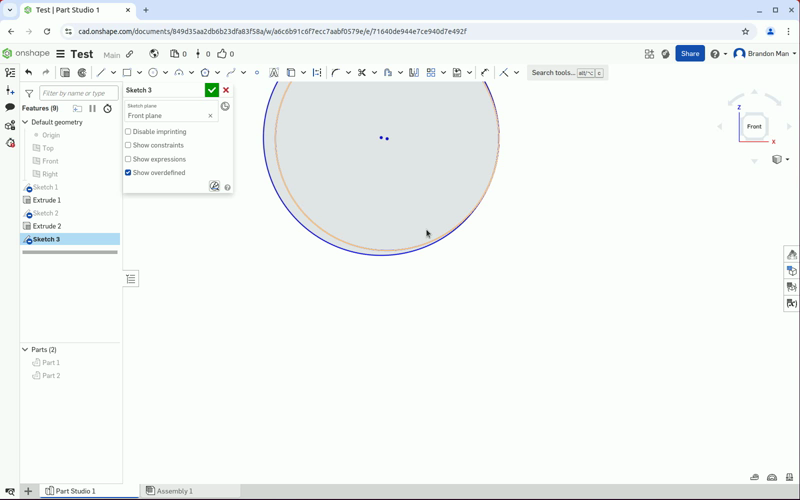
scroll(-6)
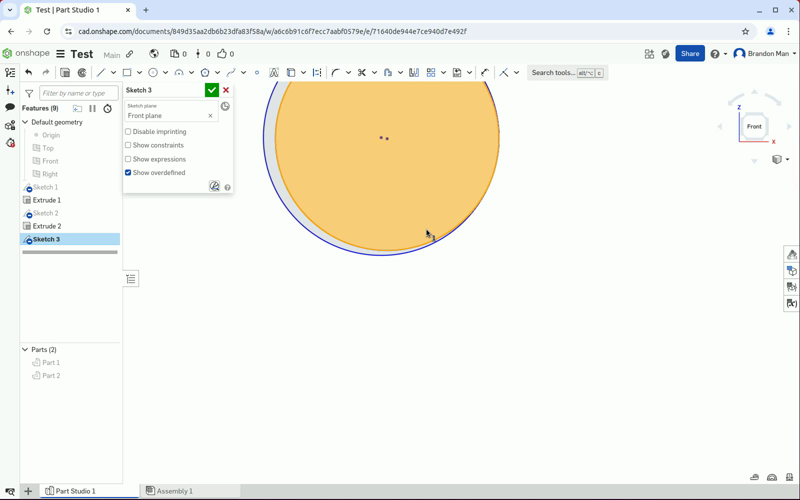
scroll(-6)
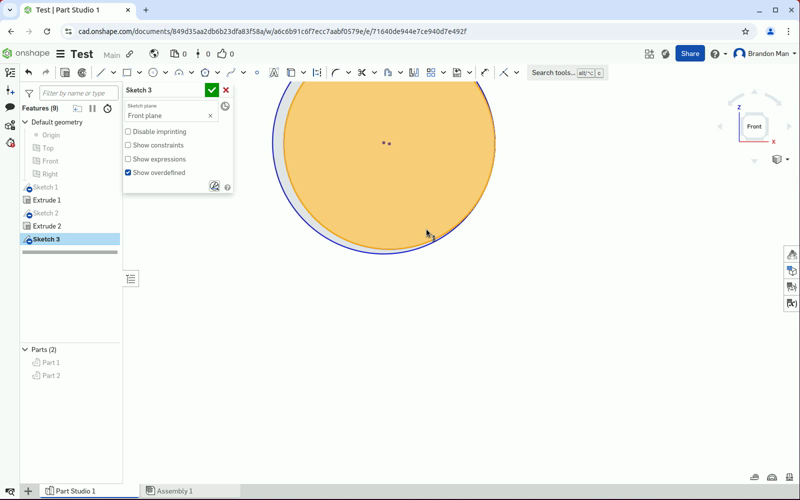
scroll(-6)
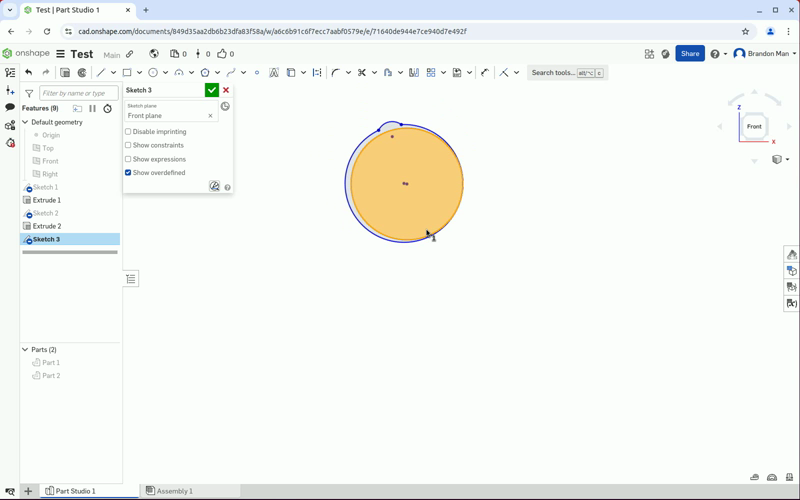
scroll(-6)
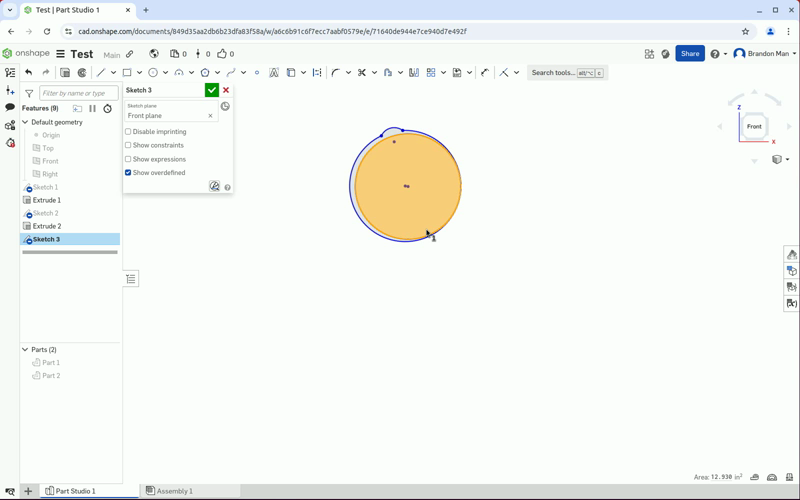
scroll(-6)
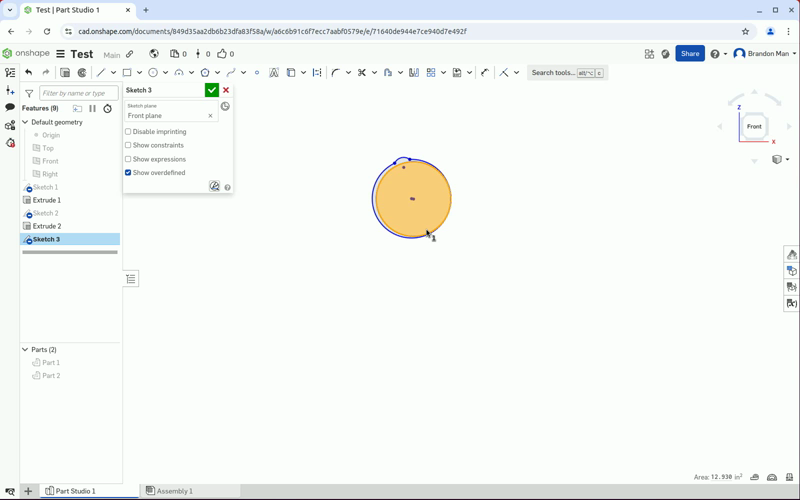
scroll(-6)
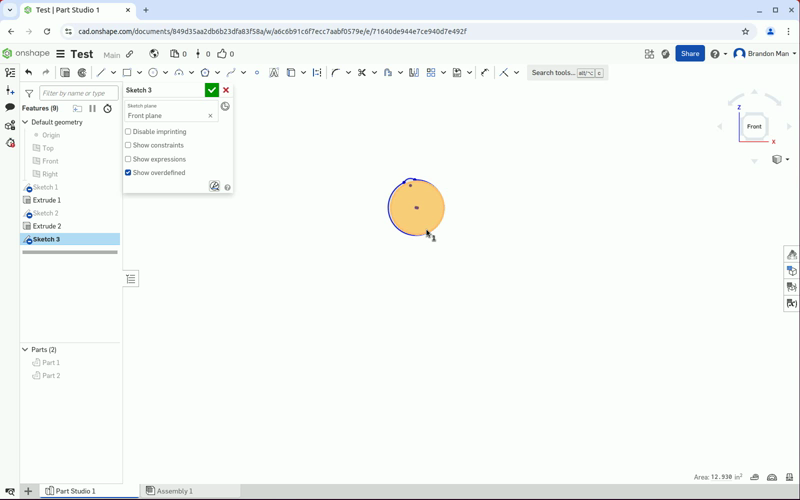
scroll(-6)
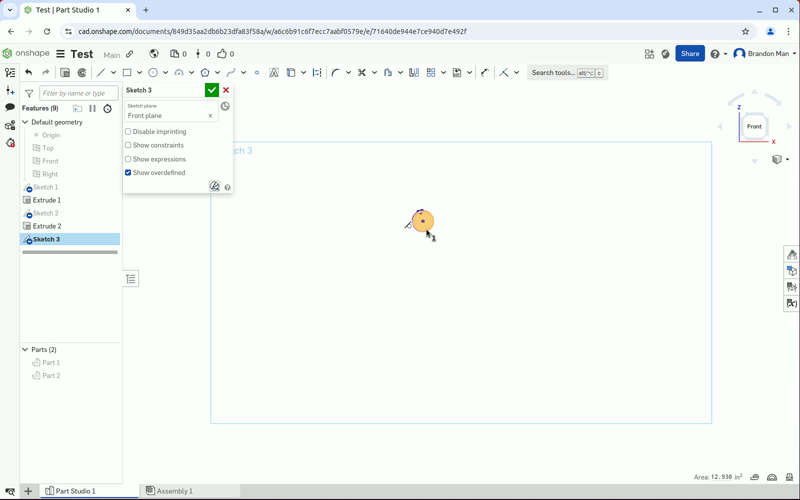
mouse_move(73, 352)
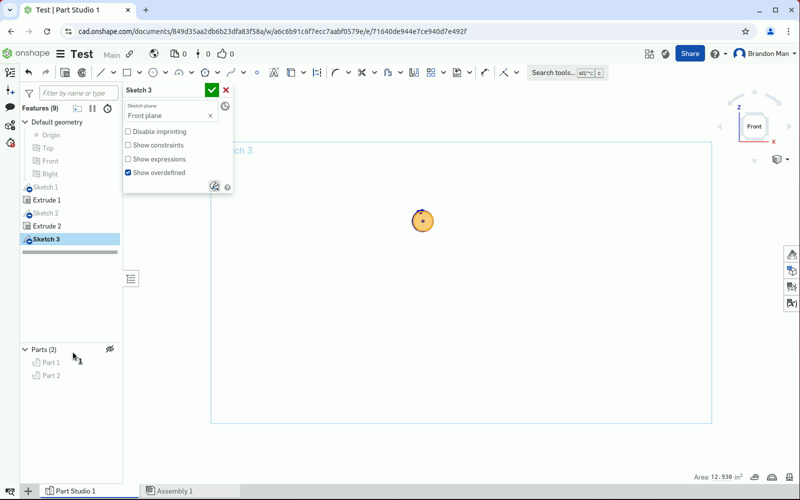
key(shift+y)
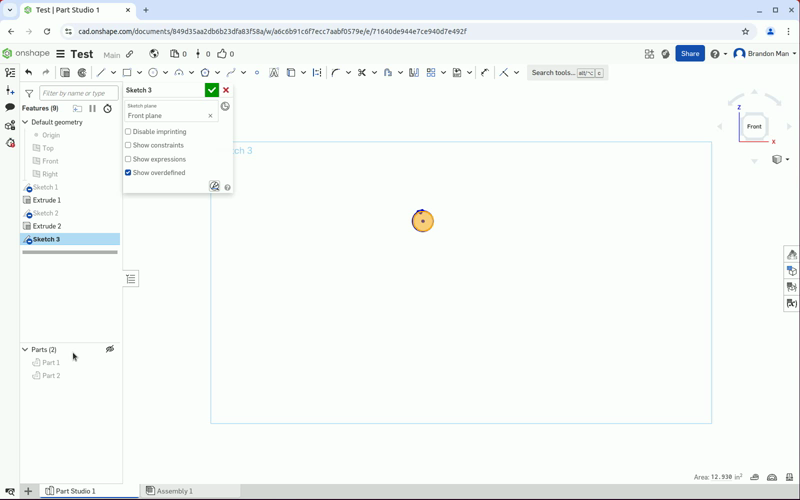
key(shift+e)
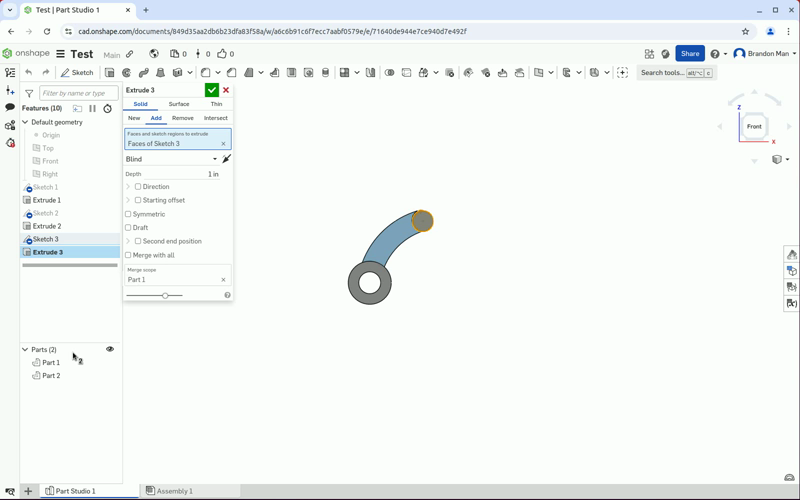
mouse_move(143, 106)
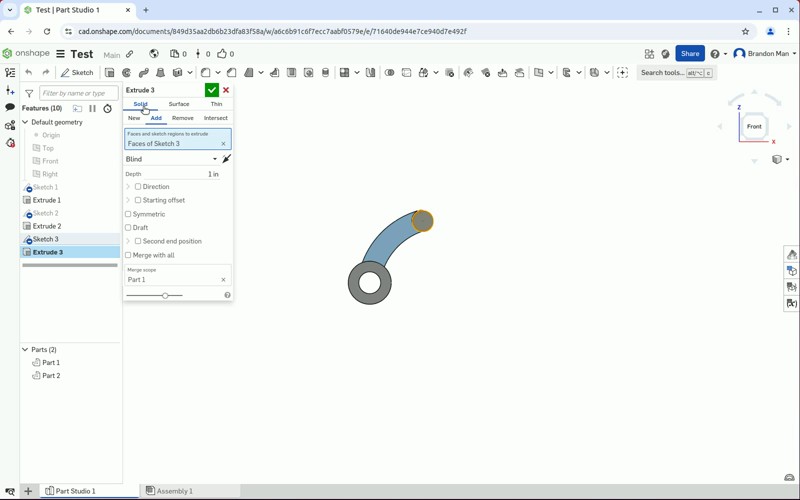
click(143, 106)
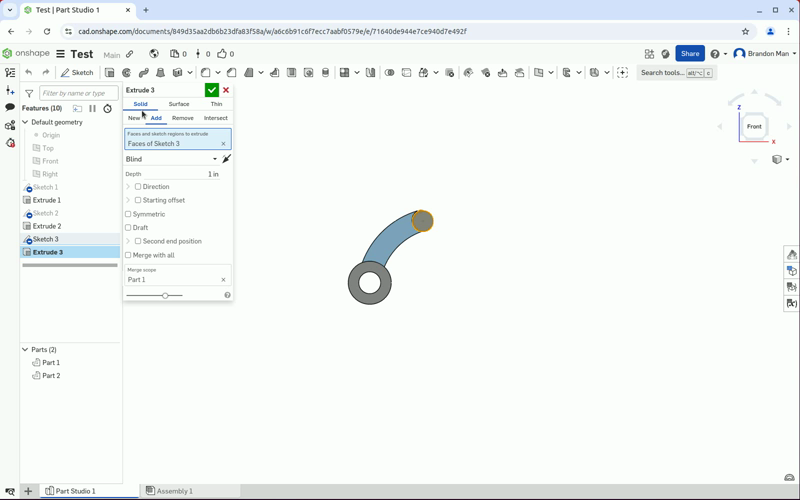
mouse_move(137, 120)
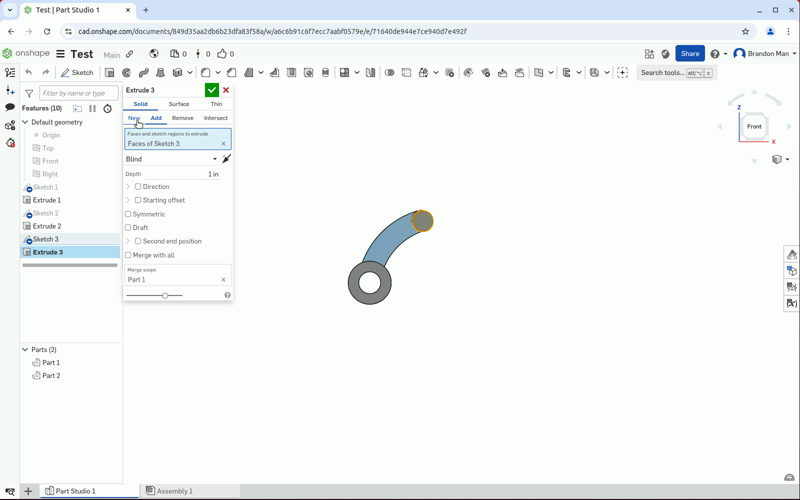
click(137, 120)
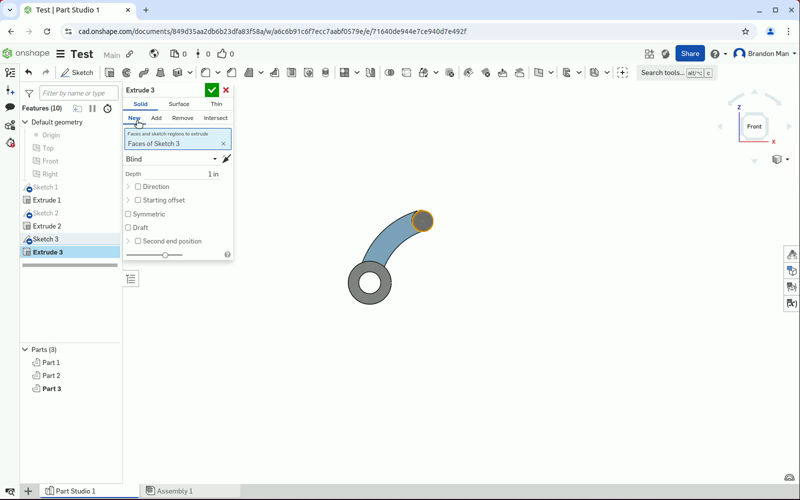
key(tab, 4)
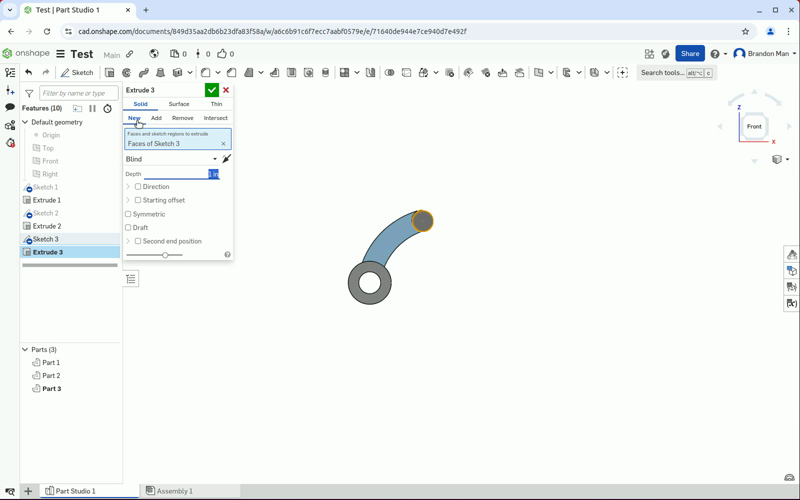
text(4.332)
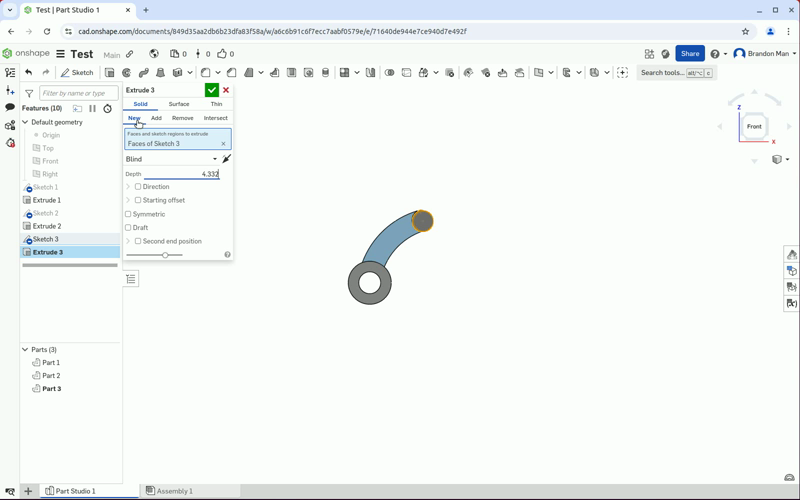
key(tab, 3)
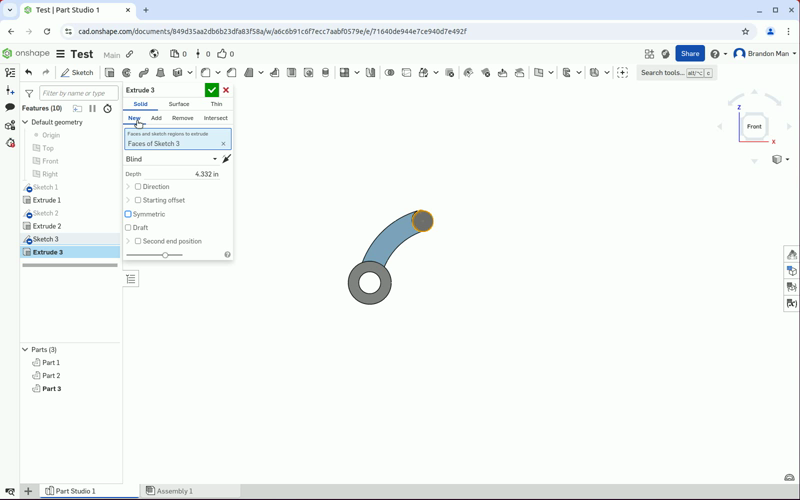
key(space)
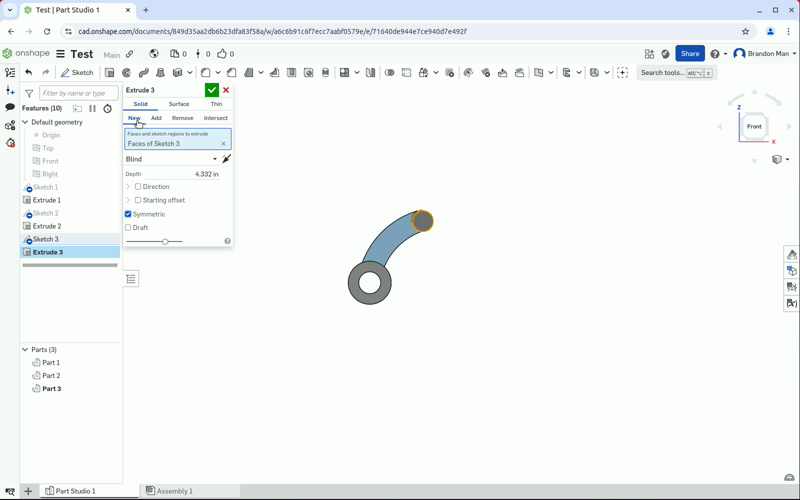
key(enter)
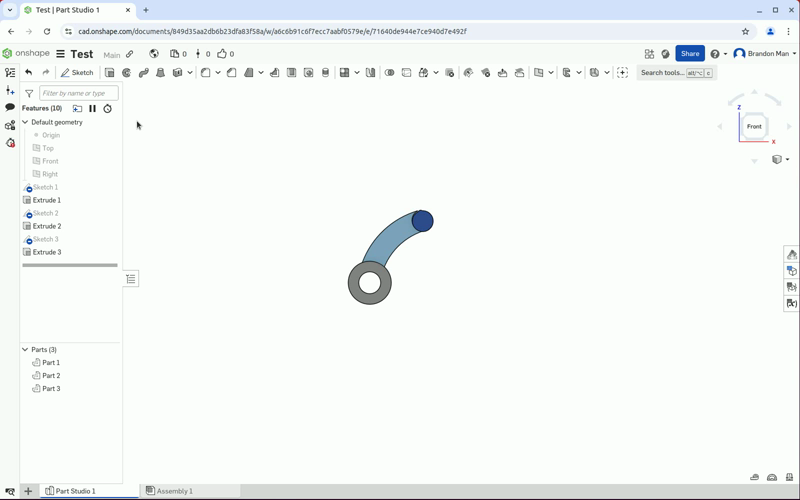
key(shift+h)
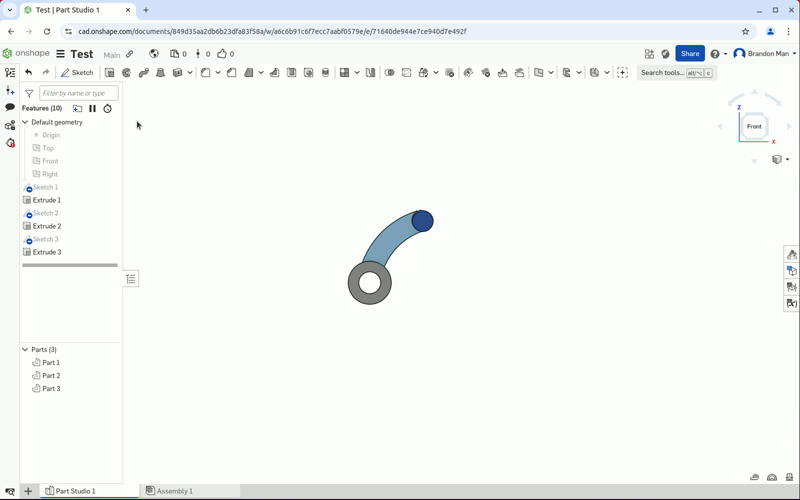
key(shift+h)
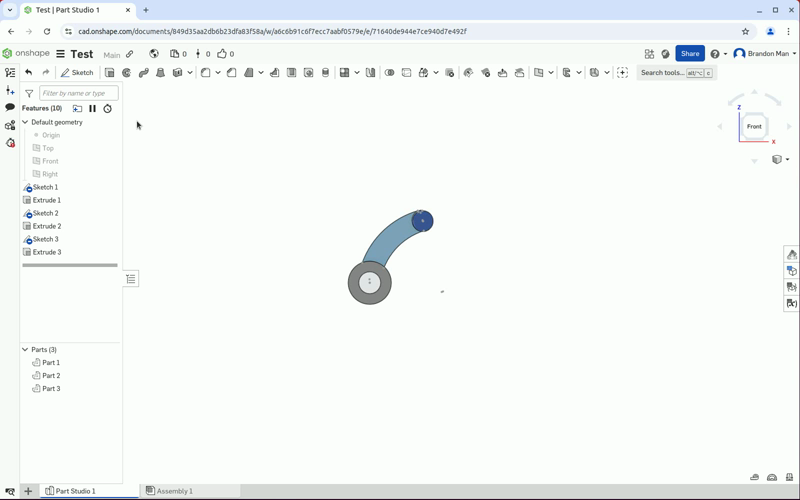
key(shift+7)
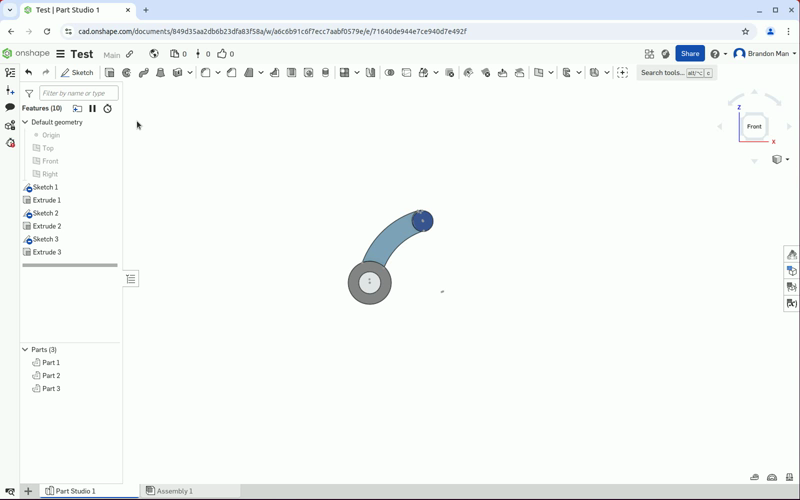
key(left, 2)
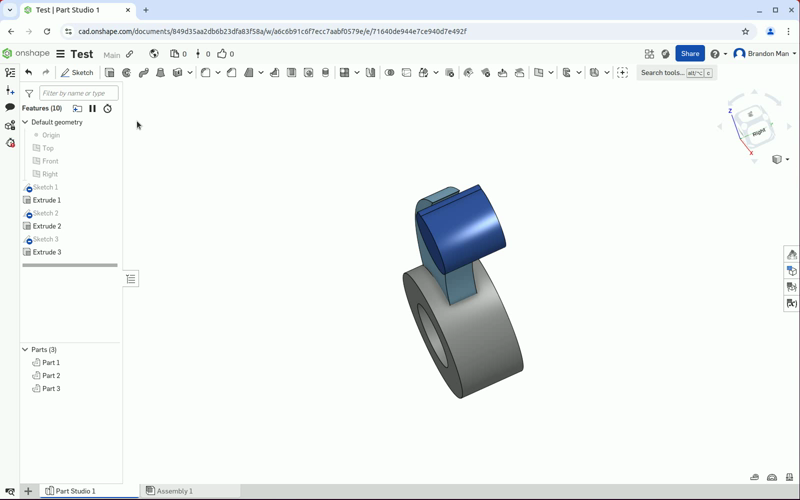
key(down, 2)
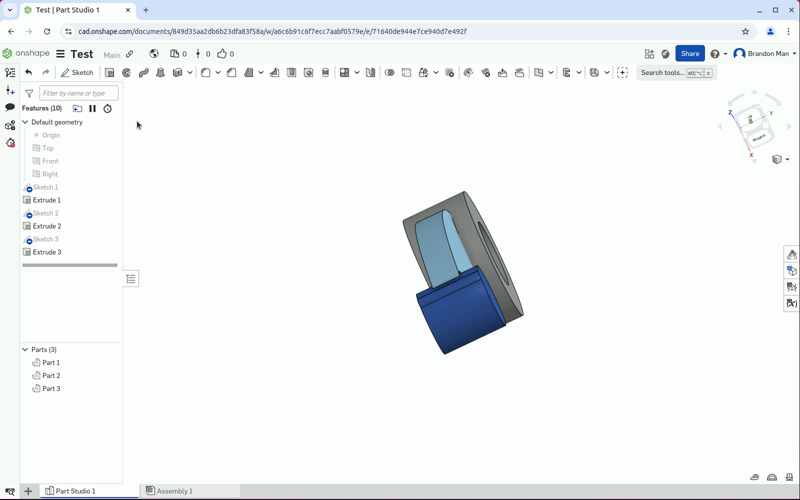
key(up, 2)
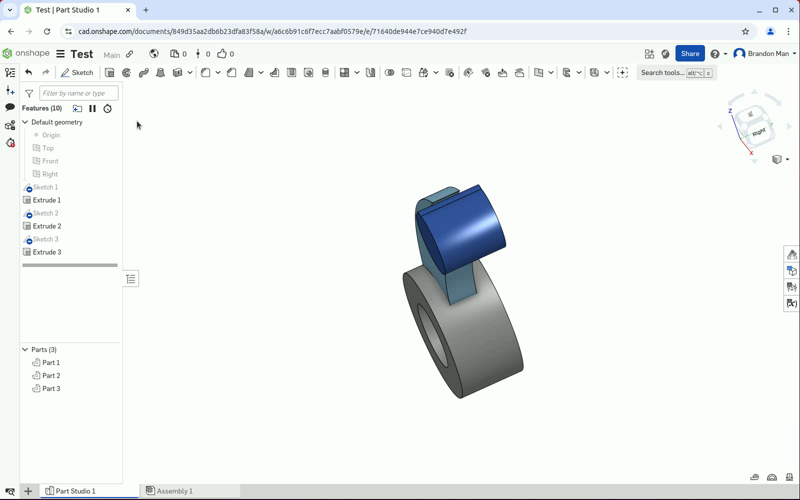
key(right, 2)
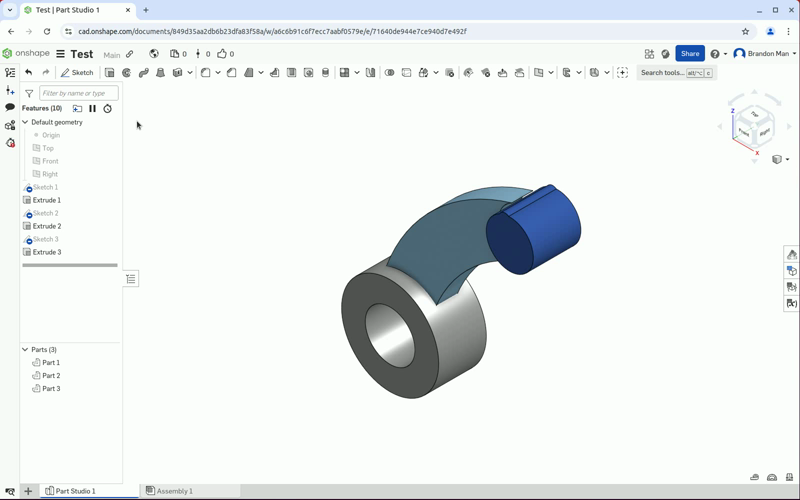
mouse_move(73, 189)
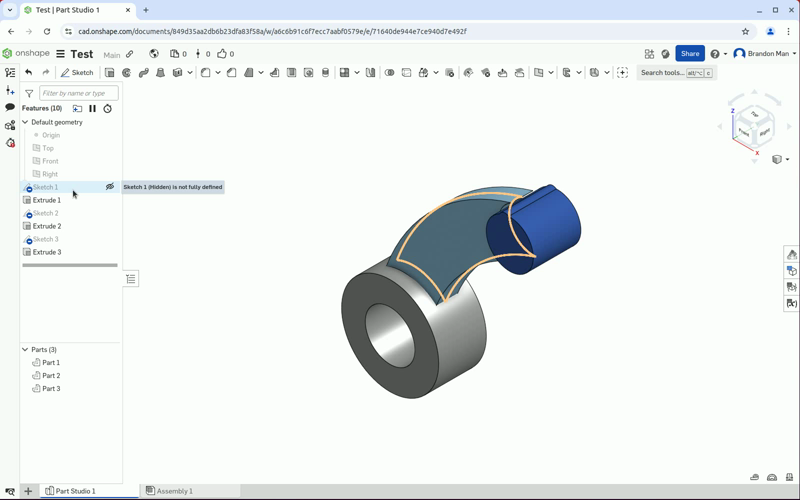
click(73, 189)